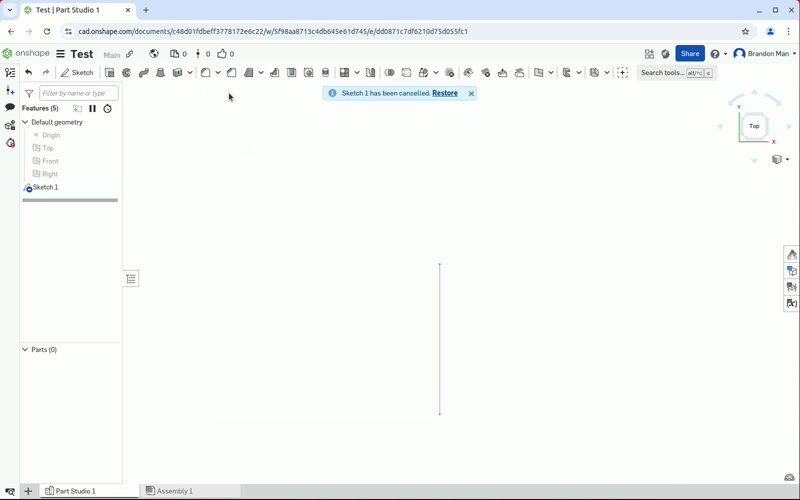
key(shift+h)
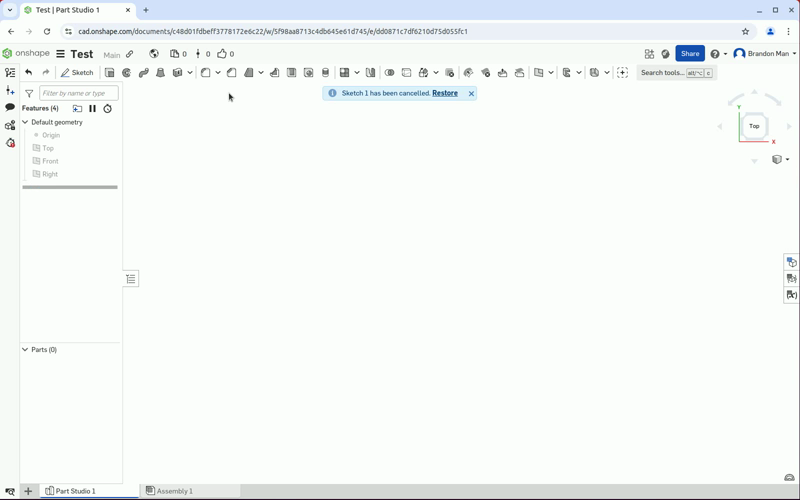
mouse_move(73, 352)
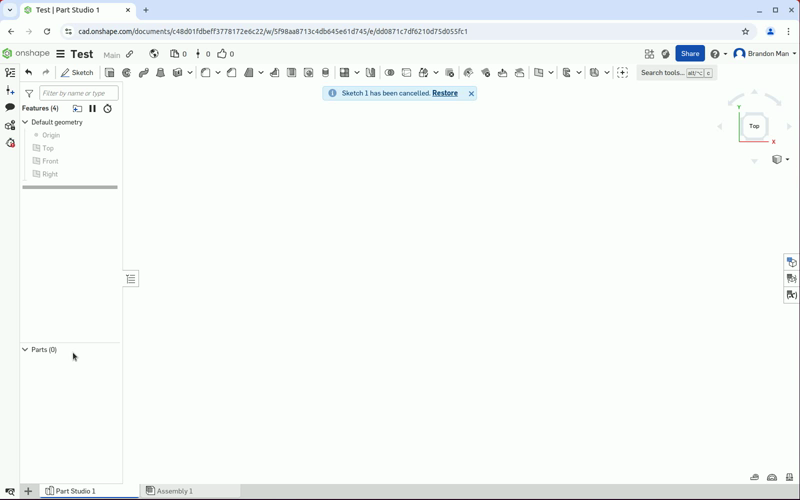
key(y)
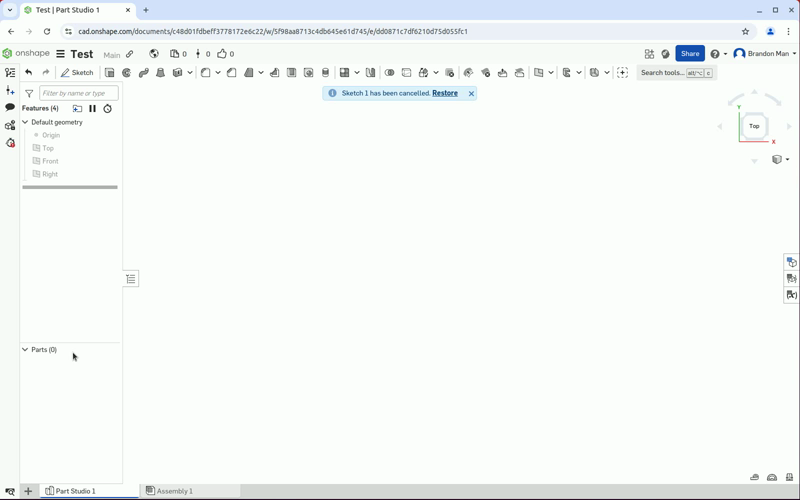
key(shift+p)
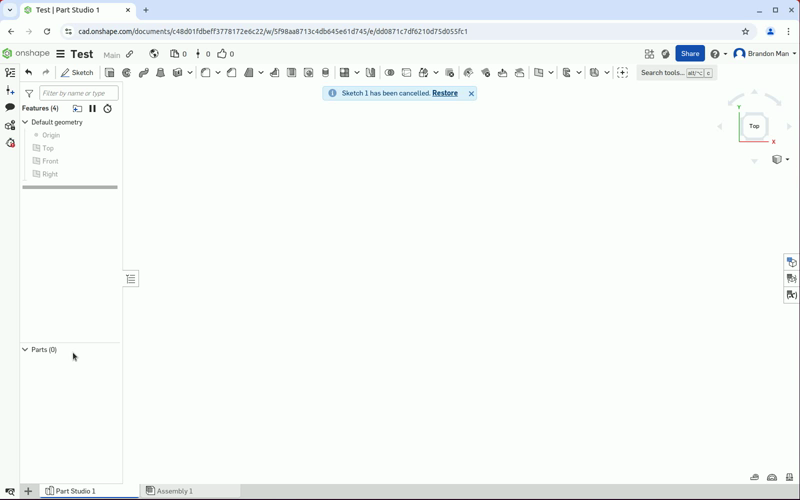
key(space)
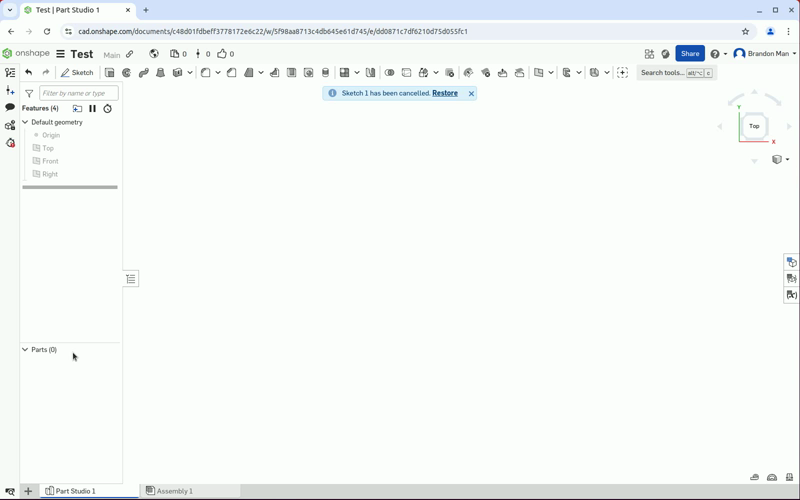
key_down(shift)
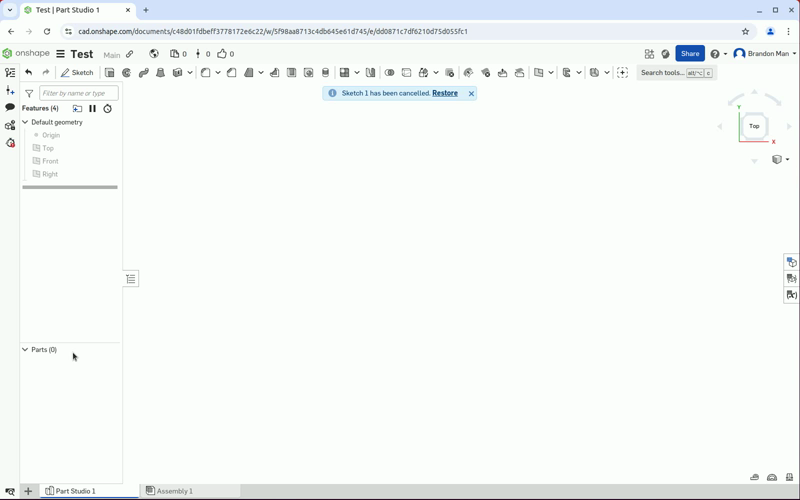
key(up)
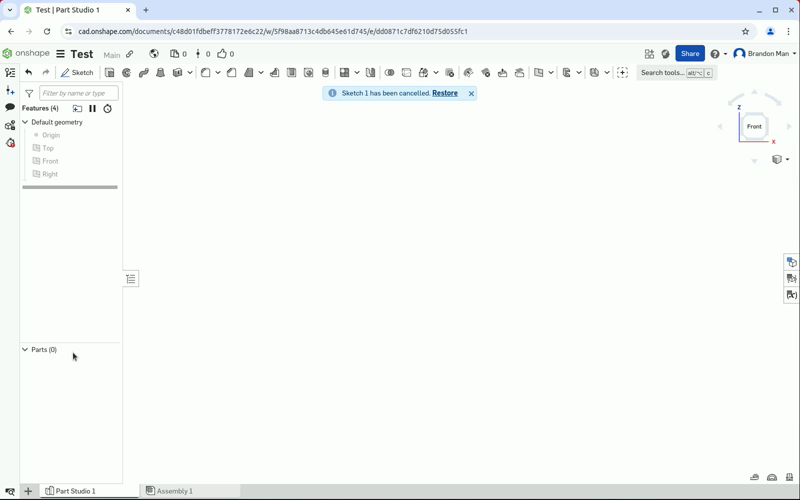
key_up(shift)
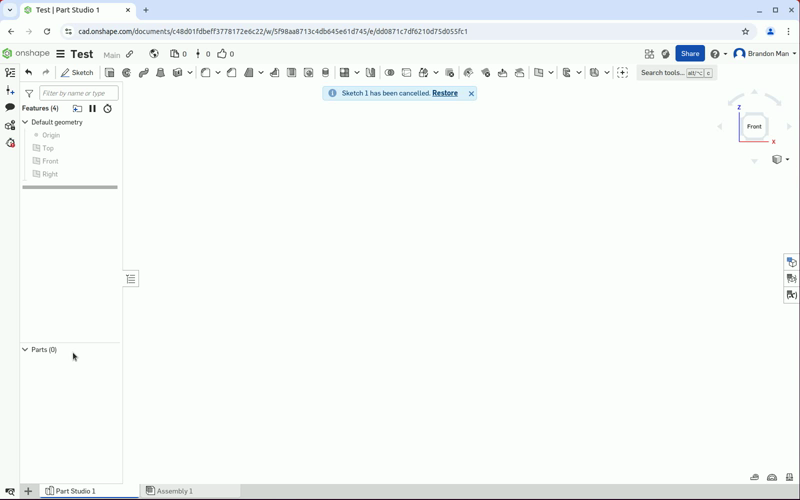
key(space)
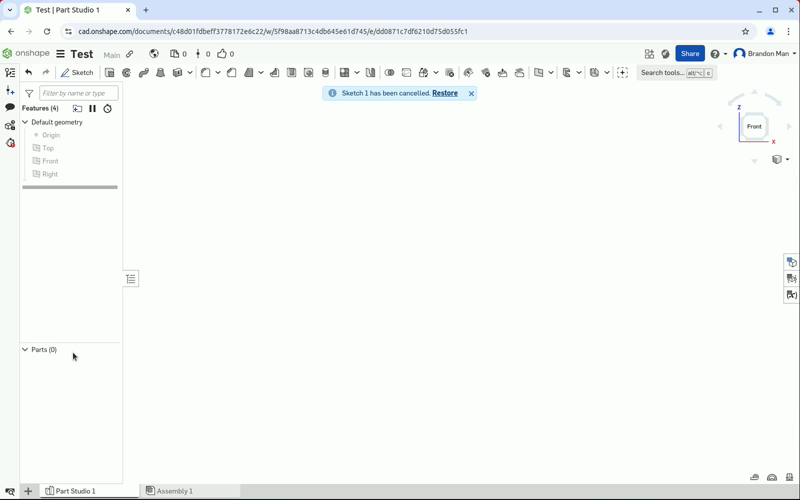
key_down(shift)
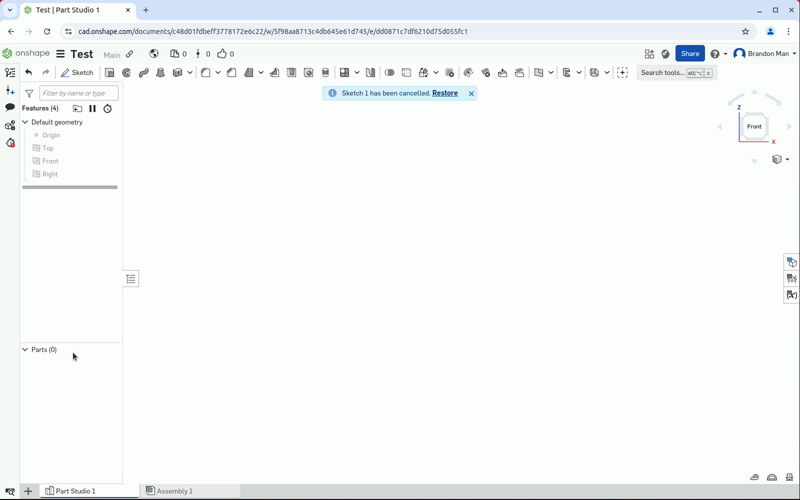
key(left)
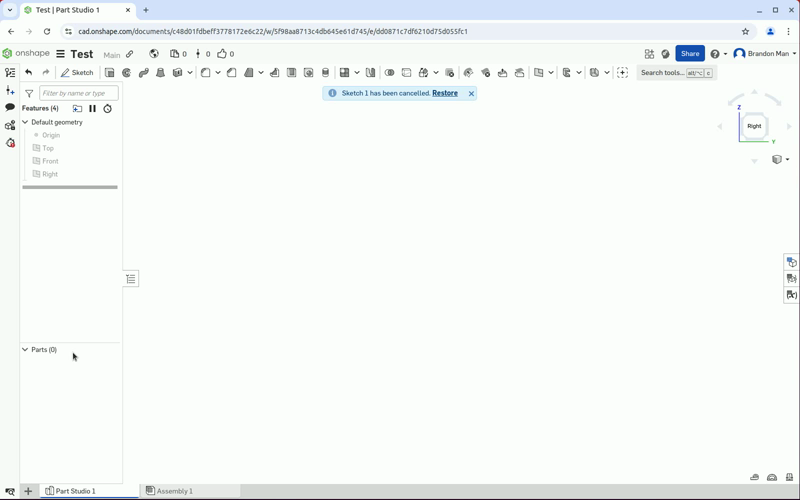
key_up(shift)
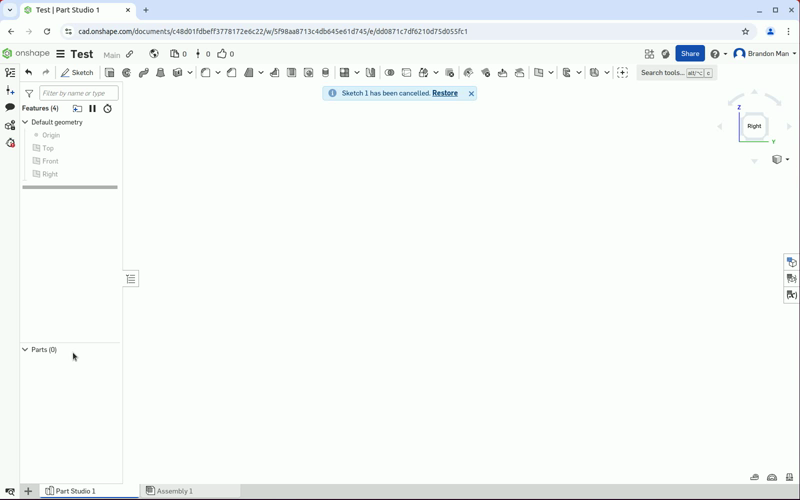
mouse_move(73, 352)
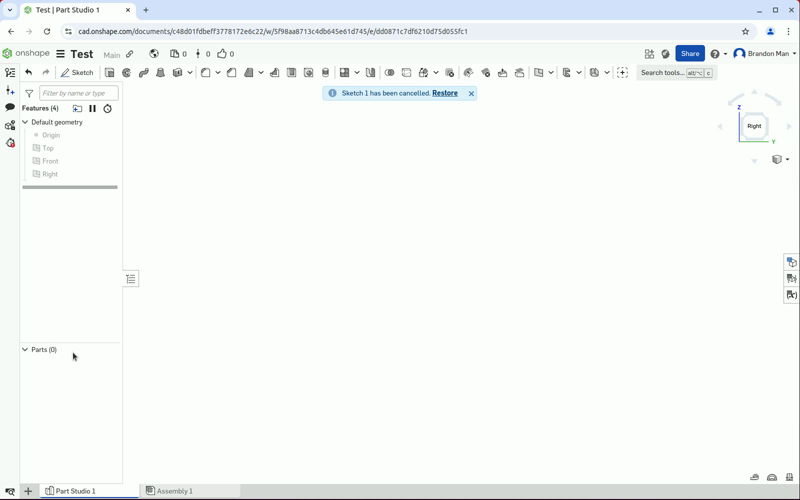
key(shift+y)
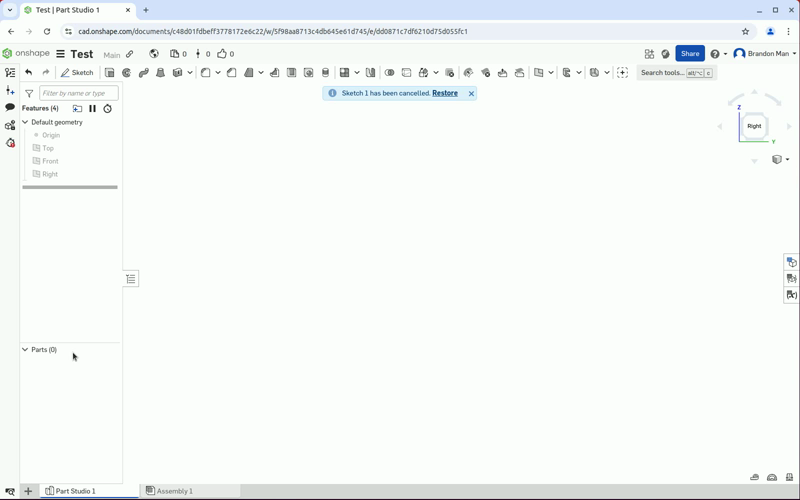
key(shift+s)
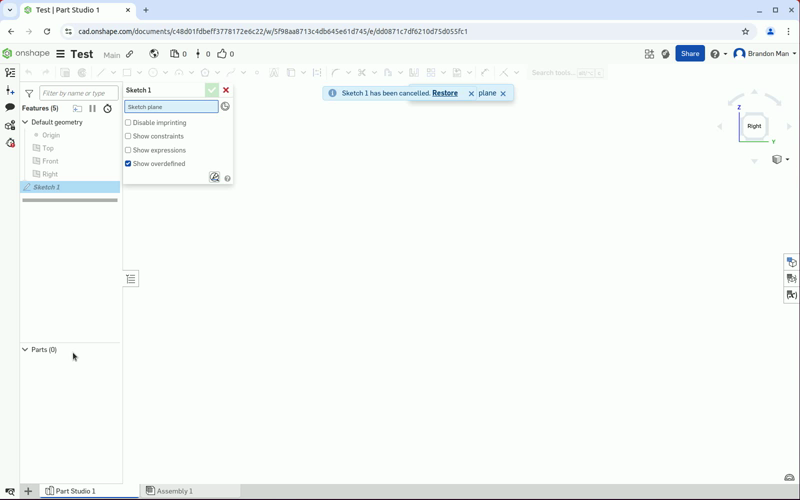
mouse_move(73, 176)
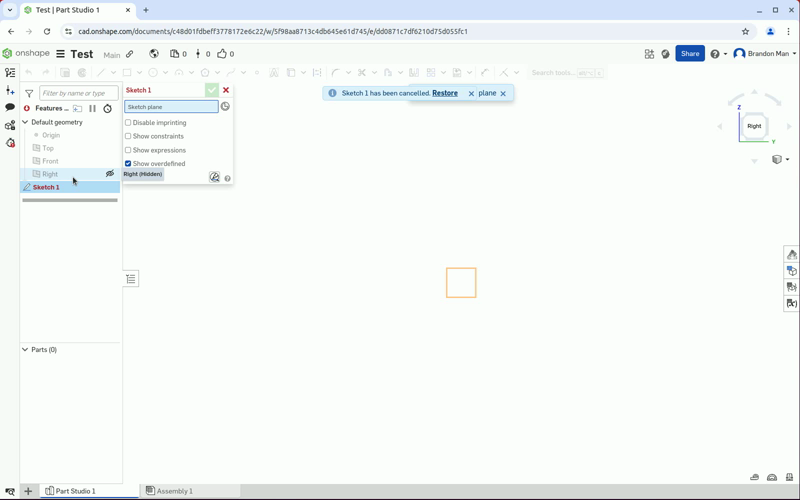
click(73, 176)
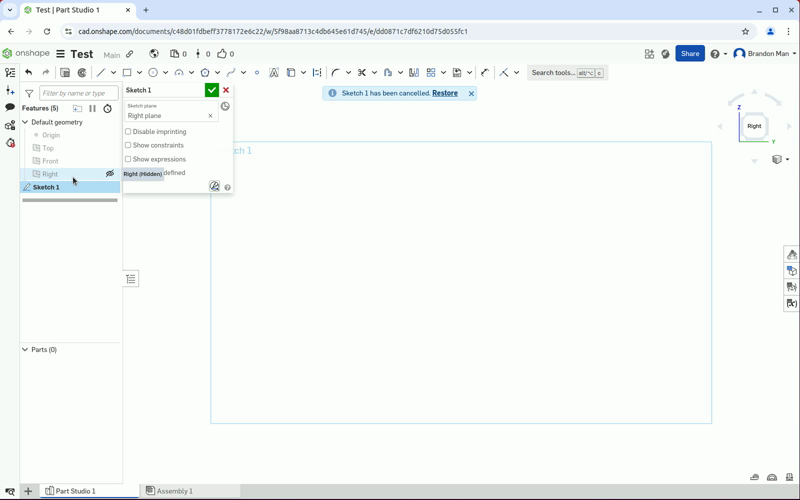
mouse_move(73, 352)
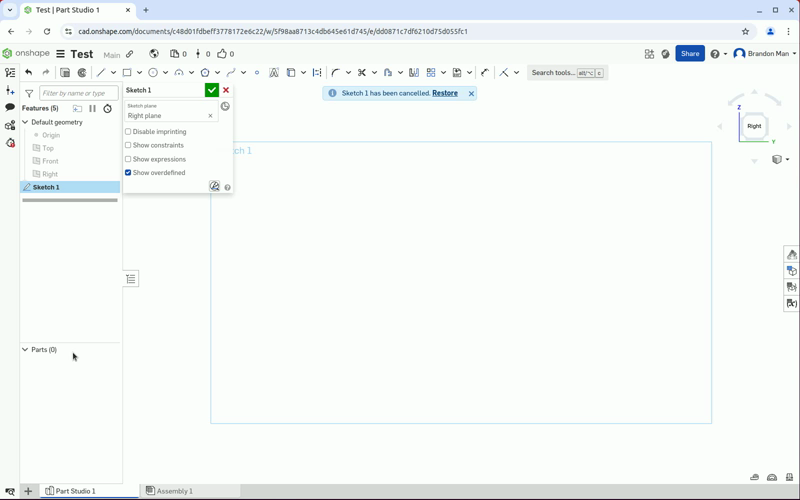
key(y)
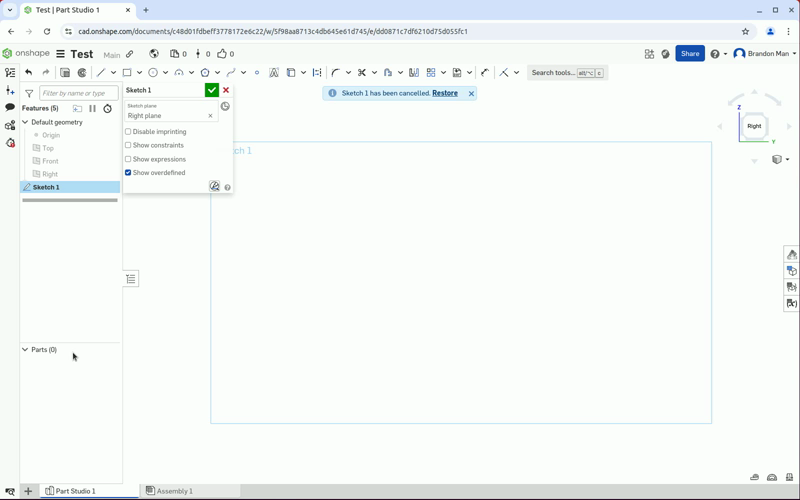
key(l)
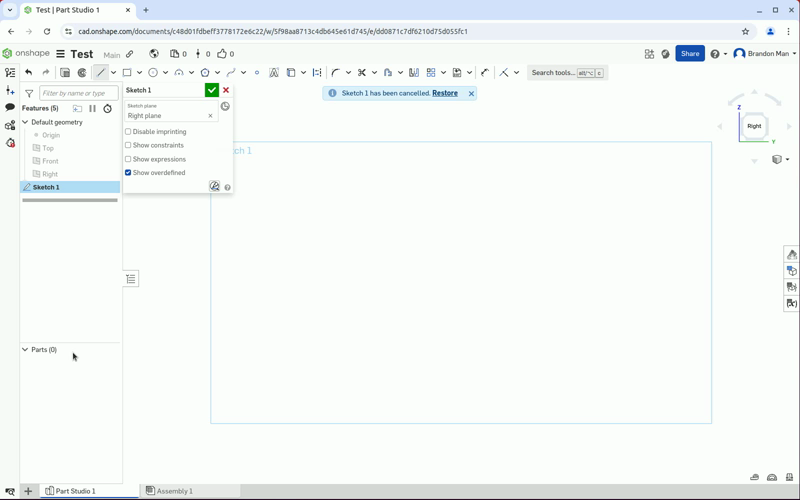
key_down(shift)
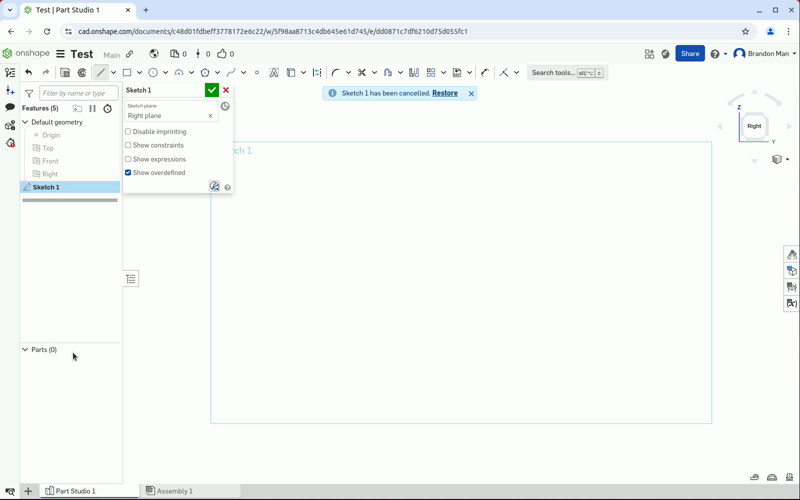
mouse_move(417, 304)
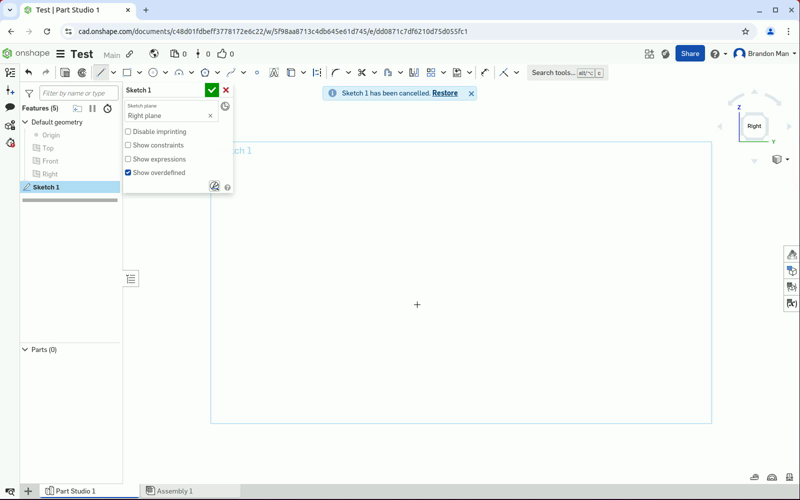
click(417, 304)
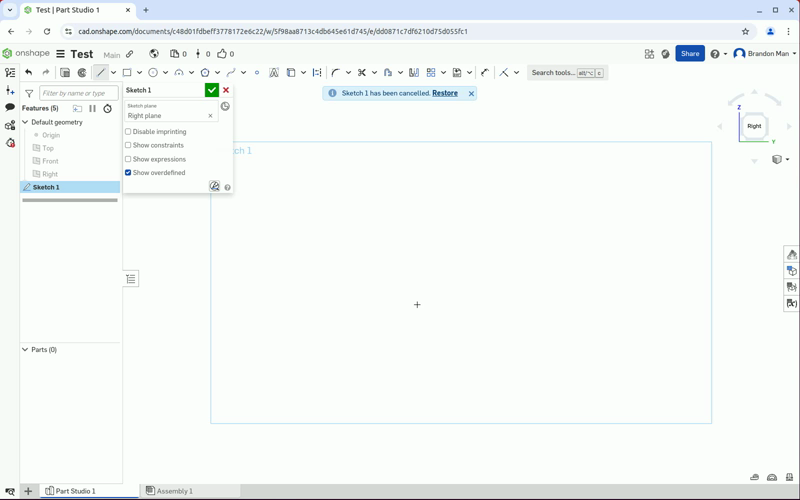
key_up(shift)
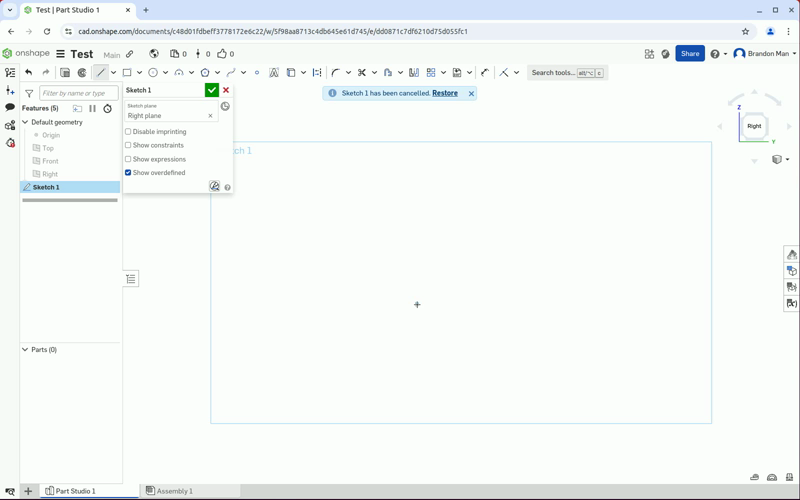
key_down(shift)
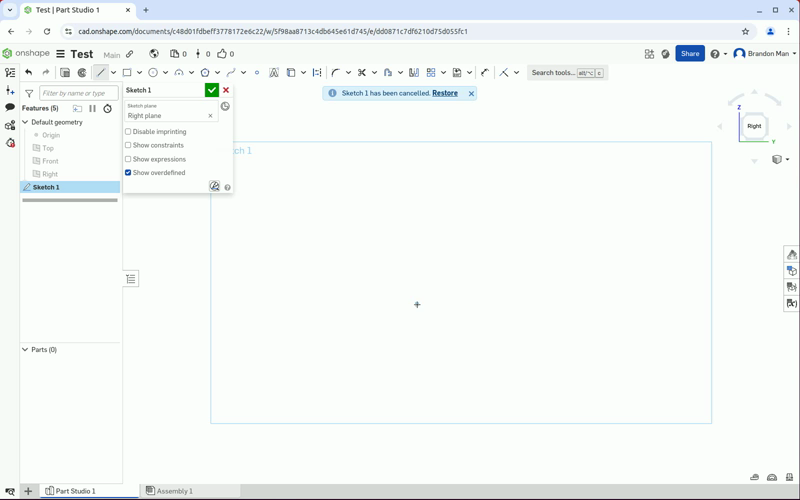
mouse_move(447, 304)
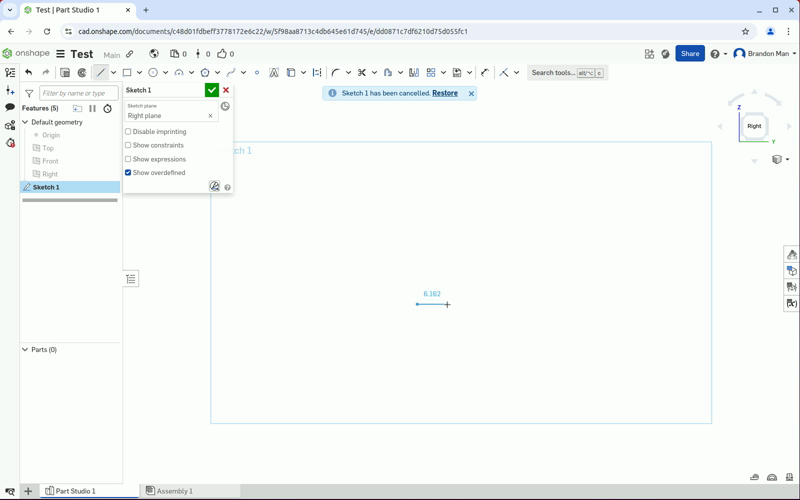
mouse_move(436, 304)
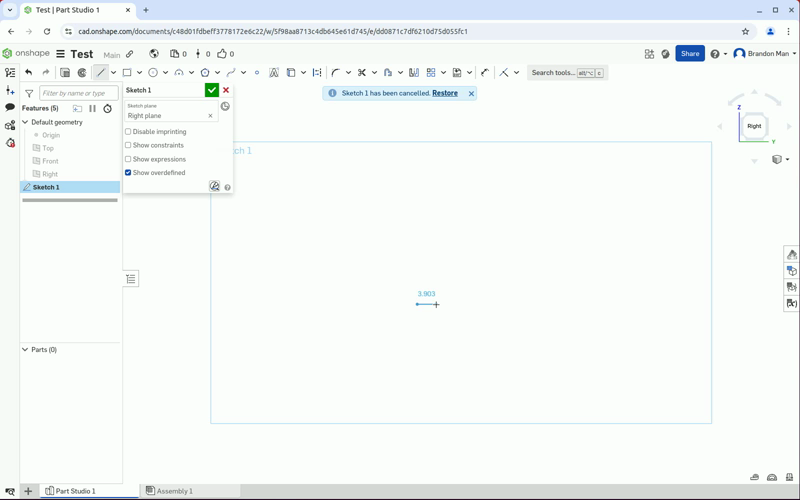
click(436, 304)
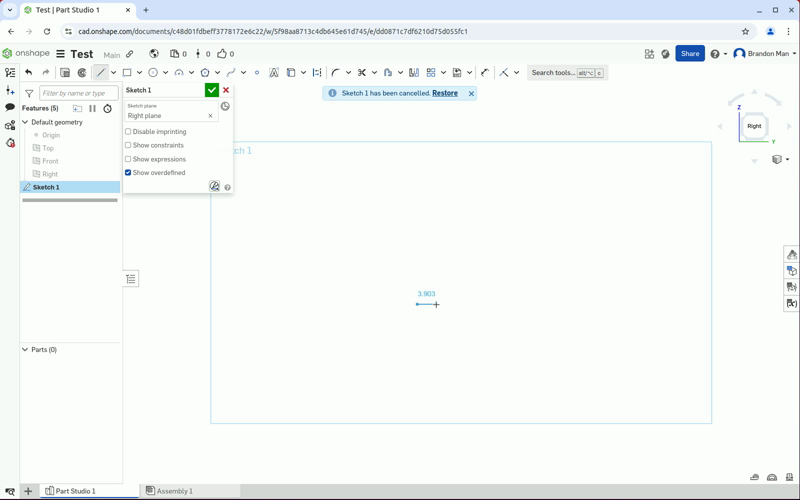
key_up(shift)
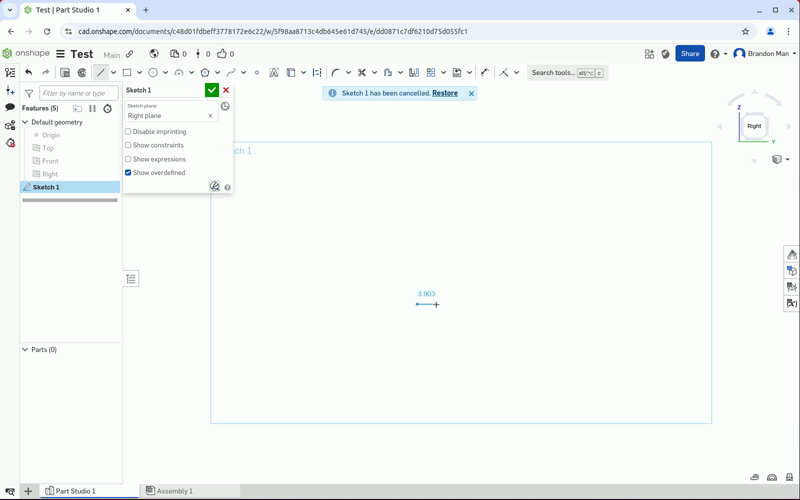
key_down(shift)
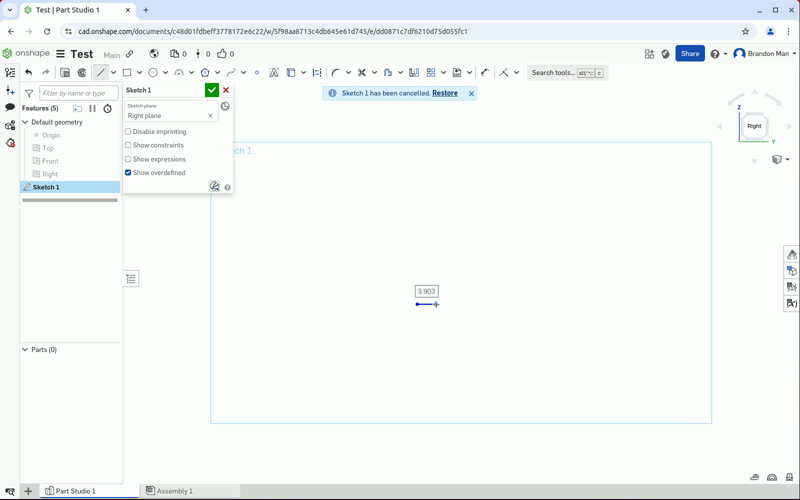
mouse_move(466, 304)
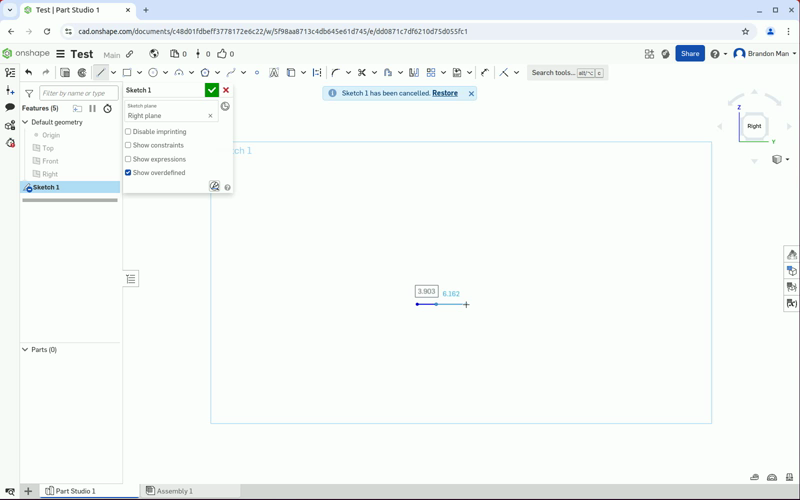
mouse_move(436, 282)
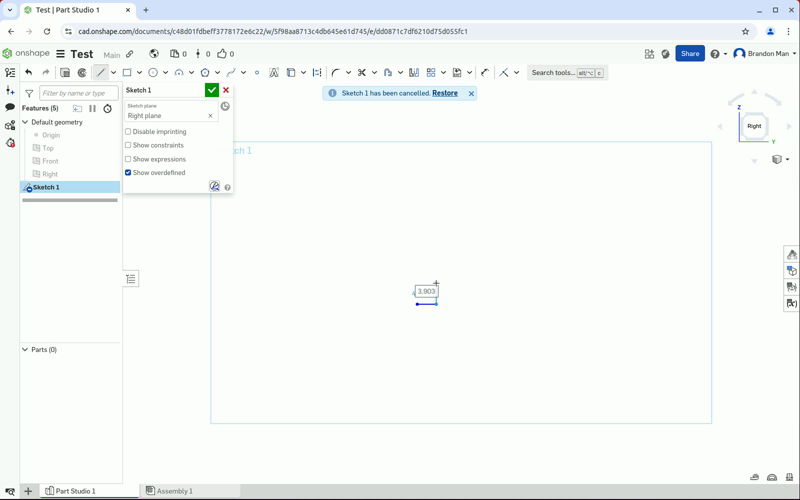
click(436, 282)
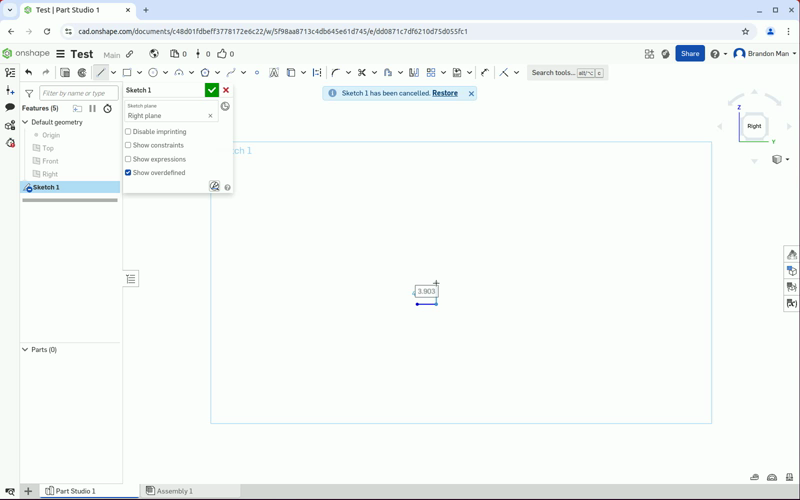
key_up(shift)
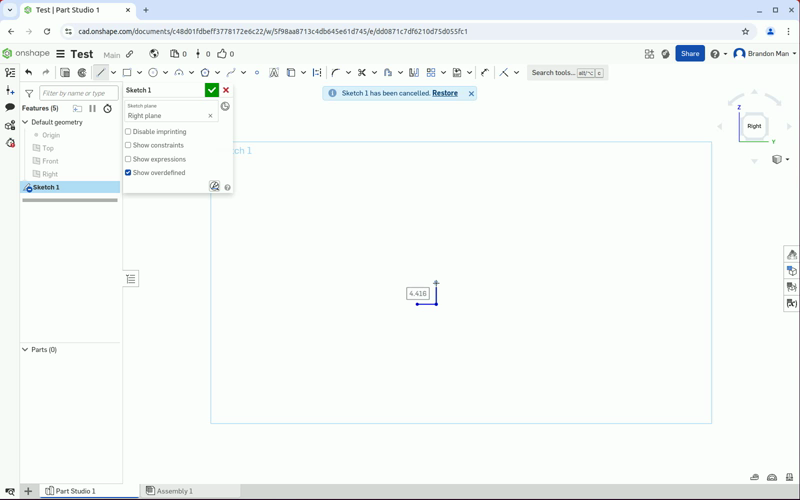
key_down(shift)
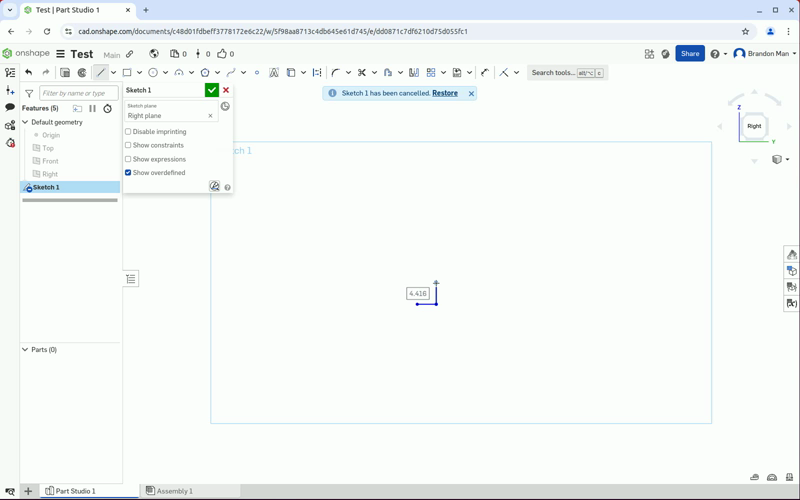
mouse_move(466, 282)
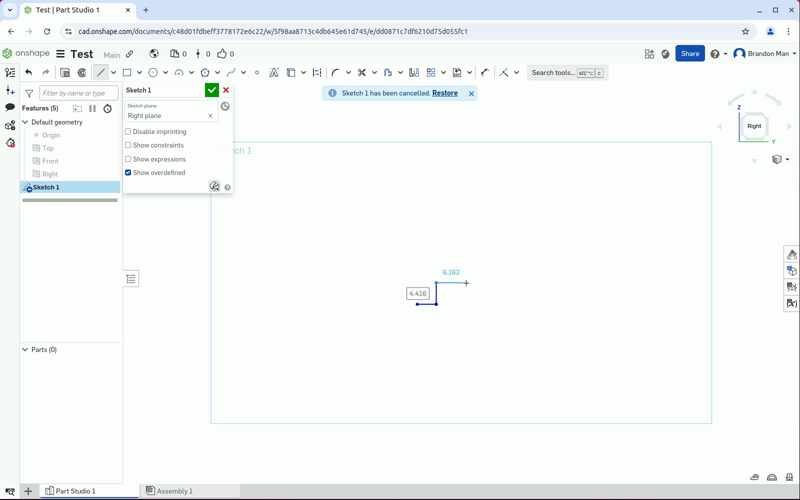
mouse_move(473, 282)
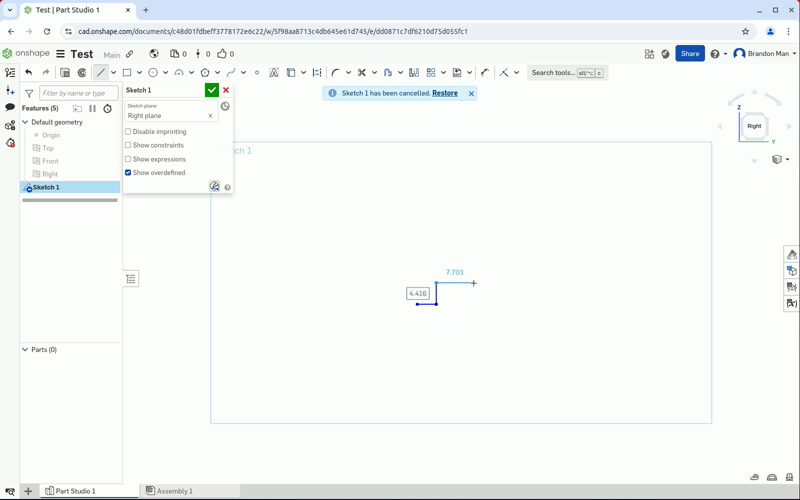
click(473, 282)
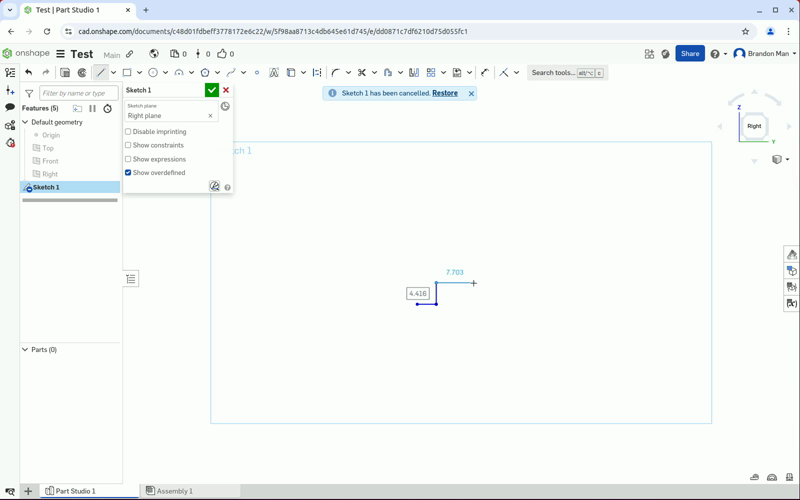
key_up(shift)
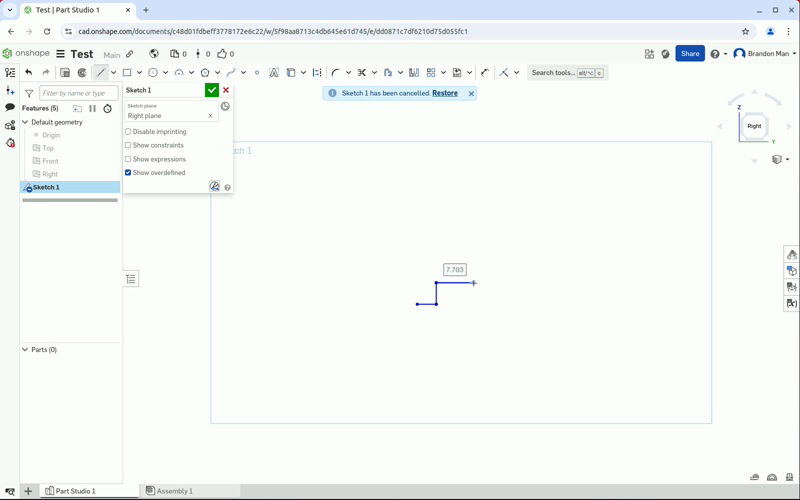
key_down(shift)
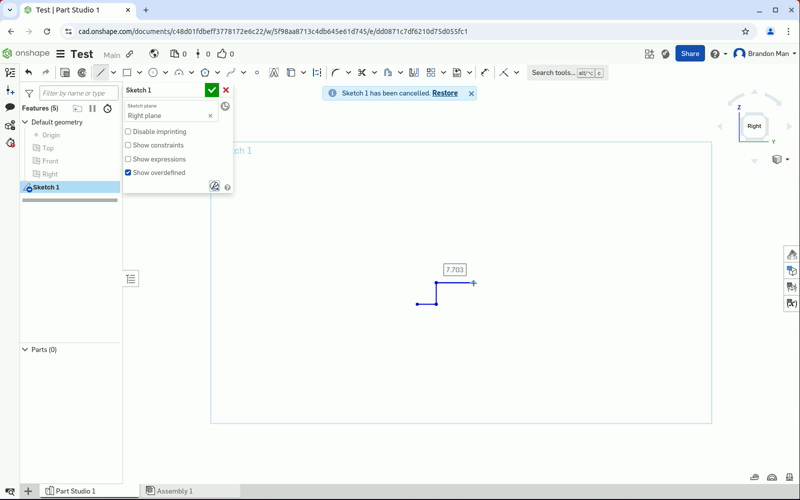
mouse_move(503, 282)
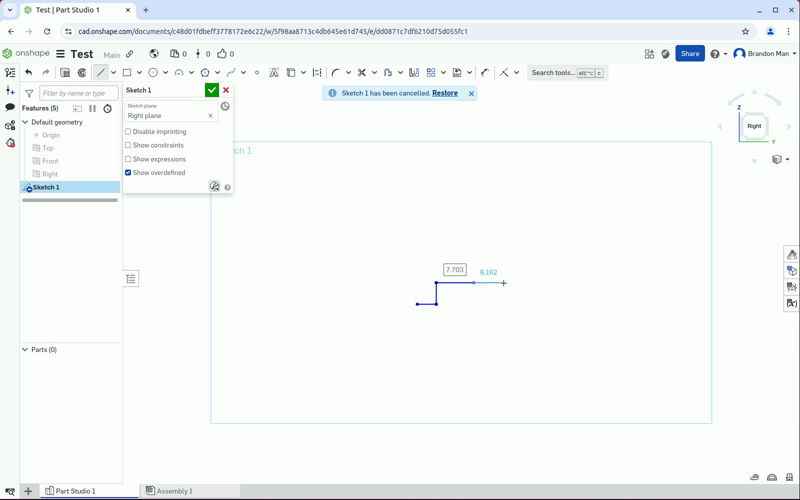
mouse_move(473, 304)
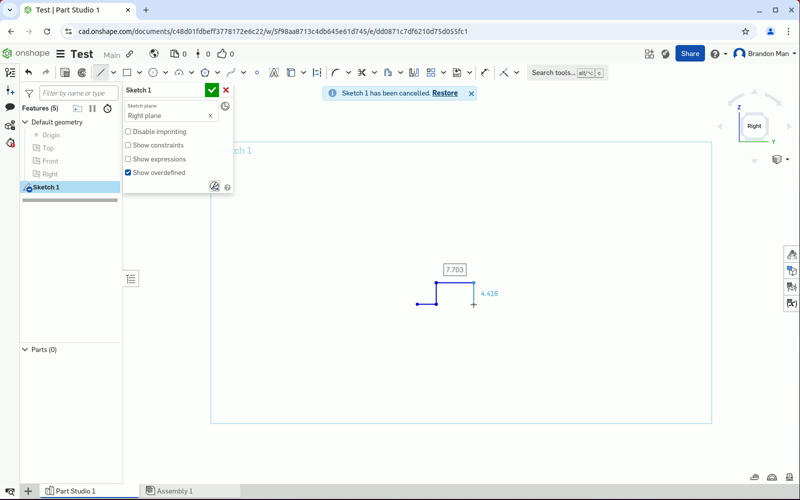
click(473, 304)
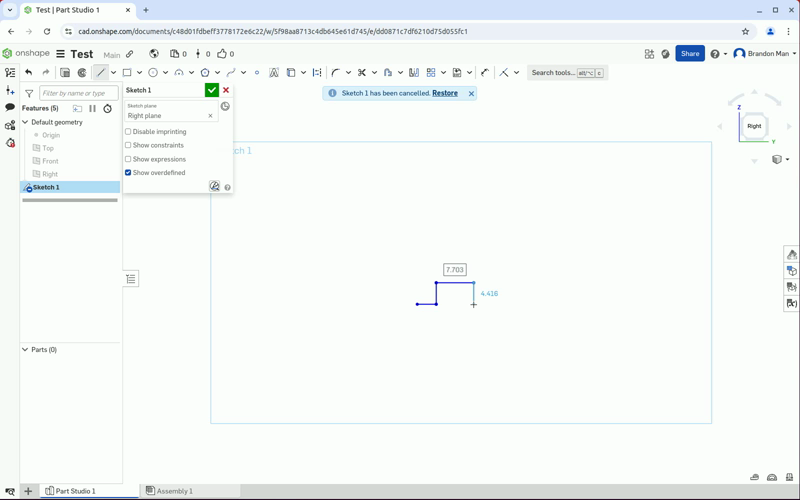
key_up(shift)
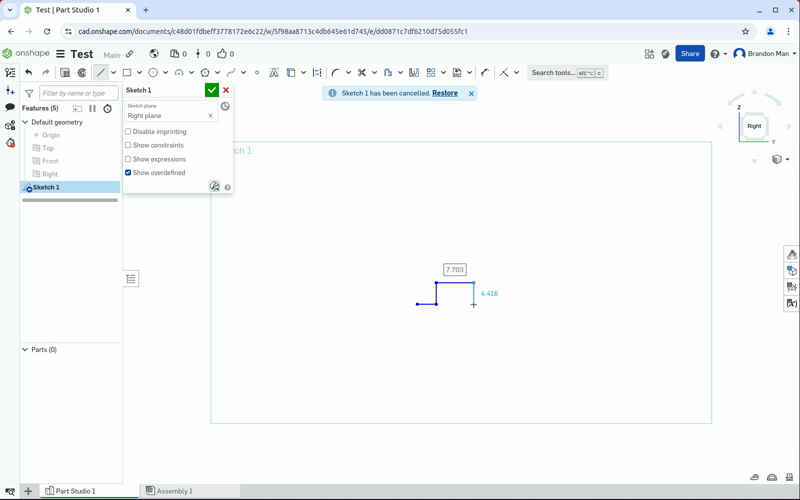
key_down(shift)
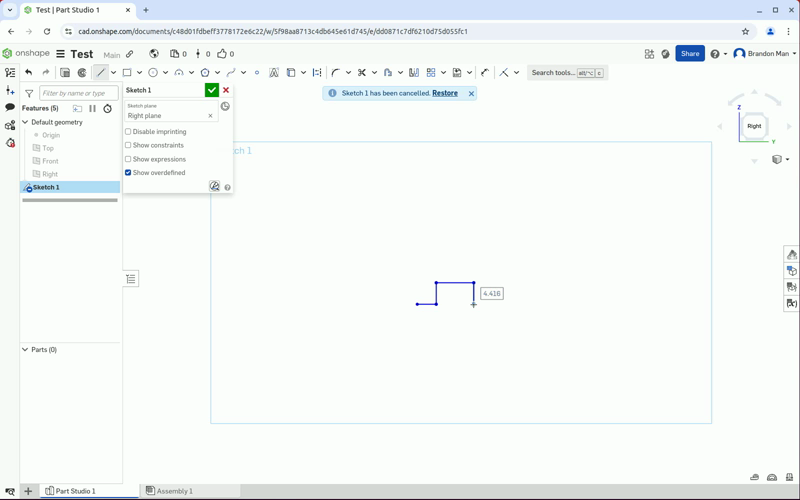
mouse_move(503, 304)
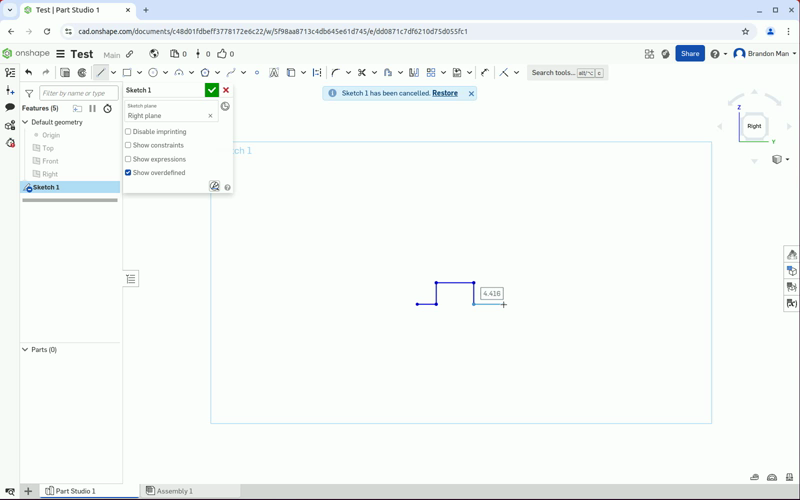
mouse_move(492, 304)
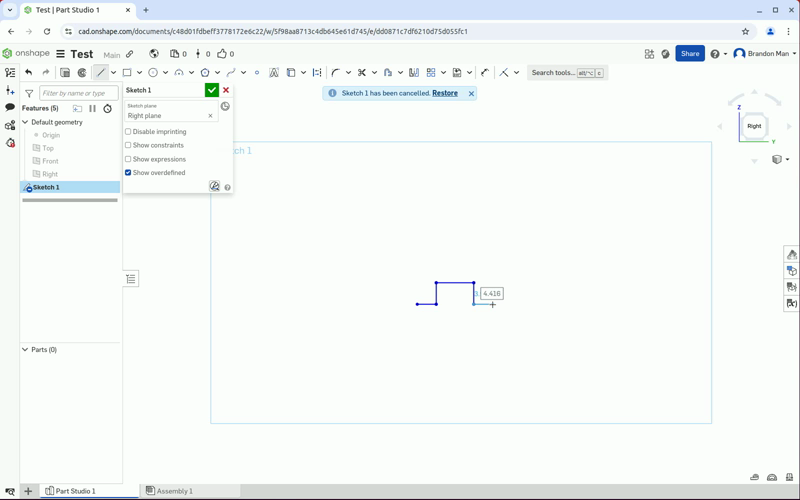
click(492, 304)
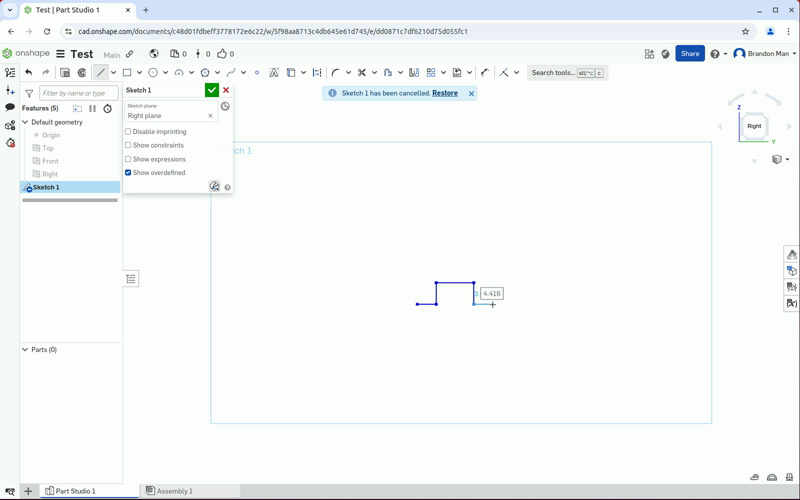
key_up(shift)
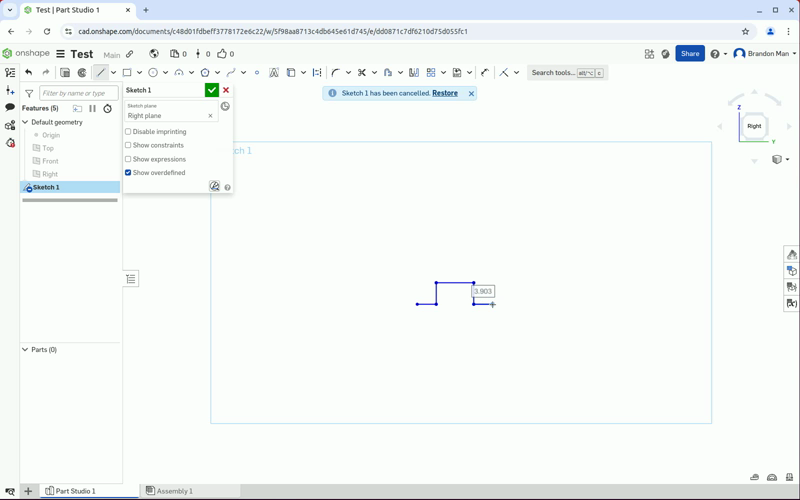
key_down(shift)
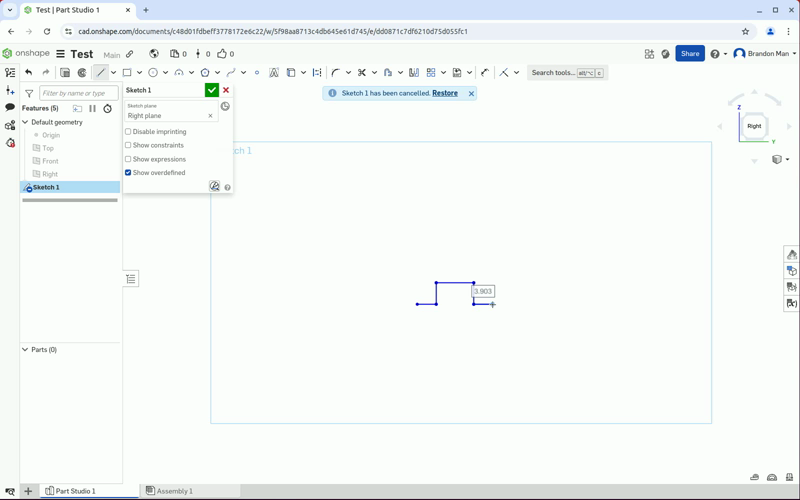
mouse_move(522, 304)
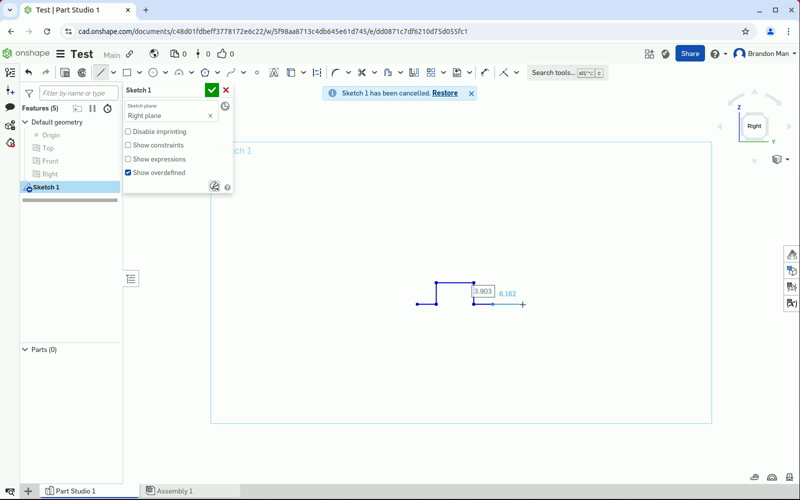
mouse_move(492, 253)
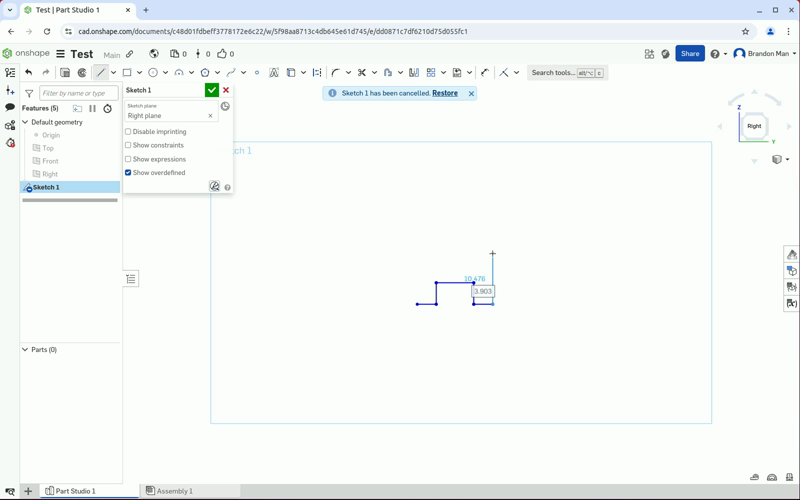
click(492, 253)
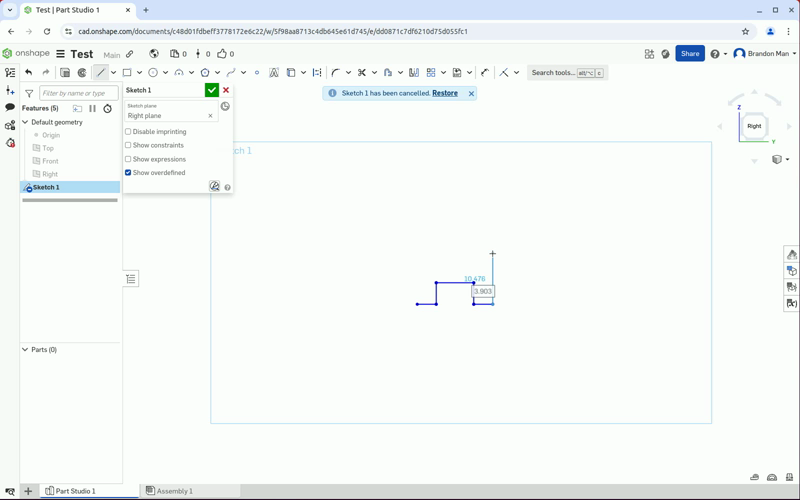
key_up(shift)
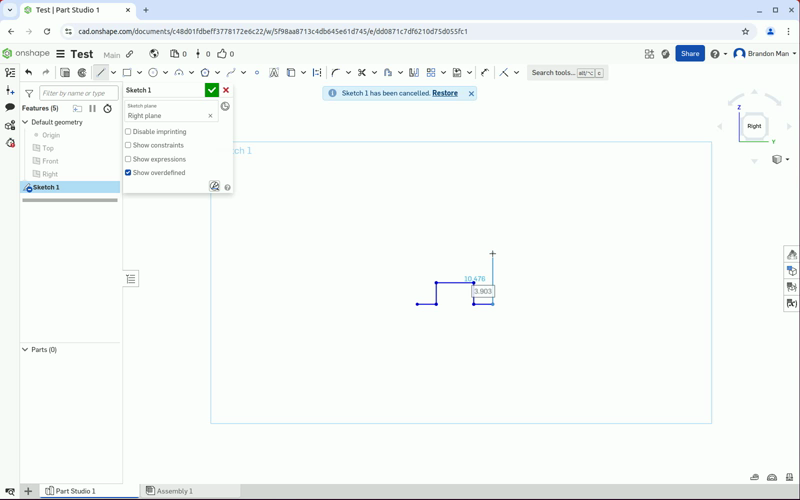
key_down(shift)
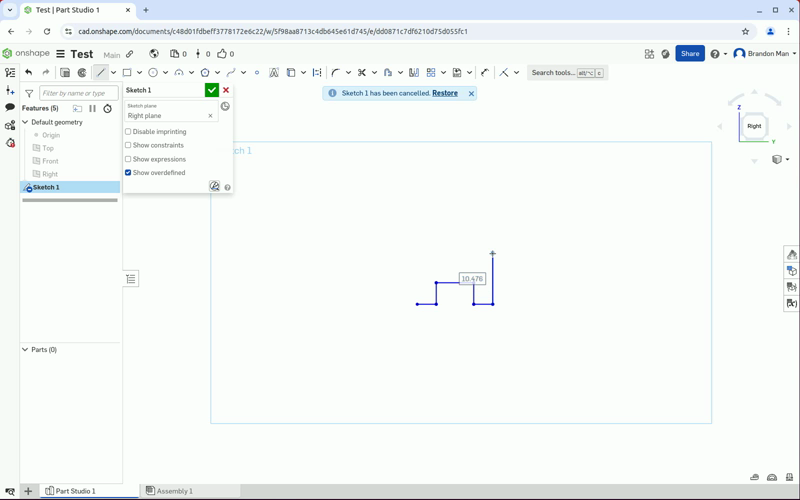
mouse_move(417, 253)
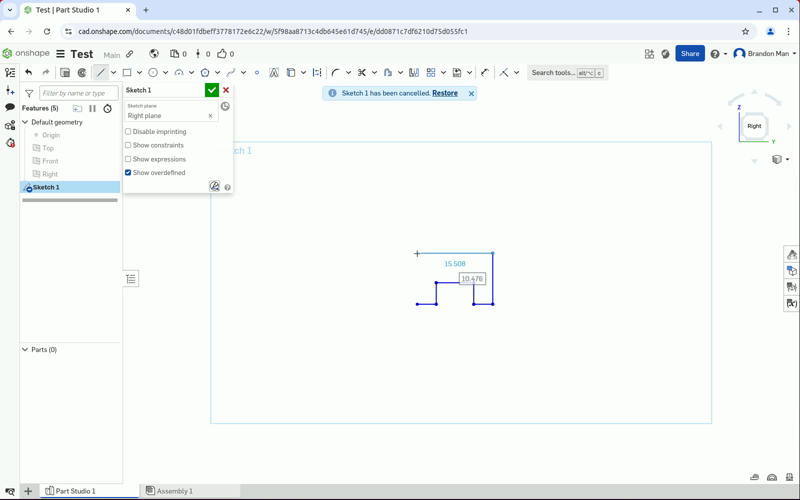
click(417, 253)
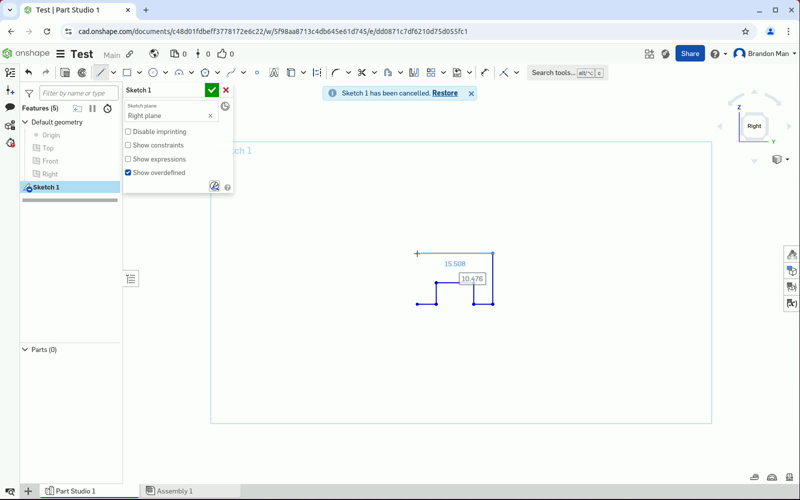
key_up(shift)
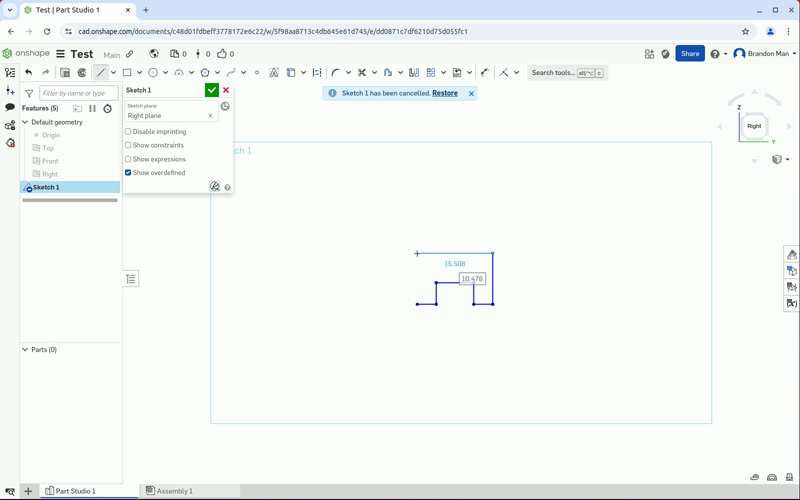
mouse_move(447, 253)
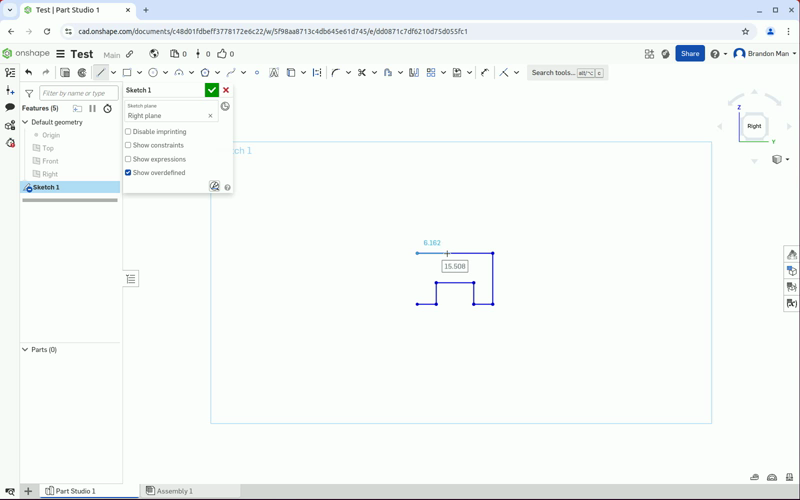
key_down(shift)
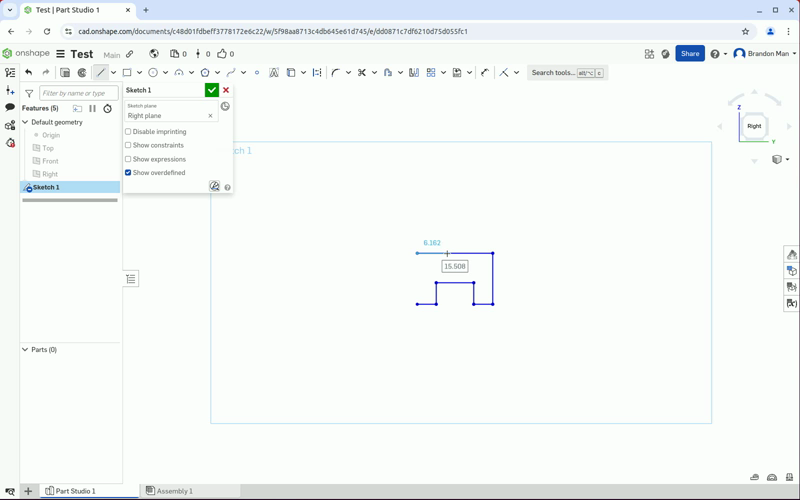
mouse_move(417, 304)
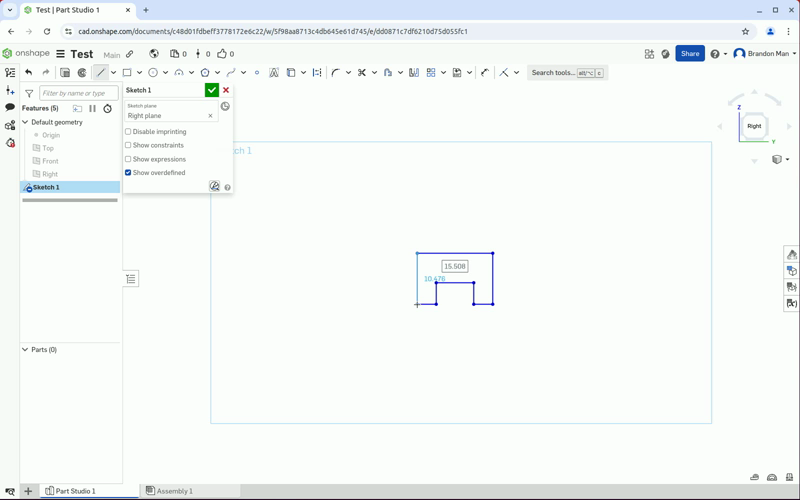
key_up(shift)
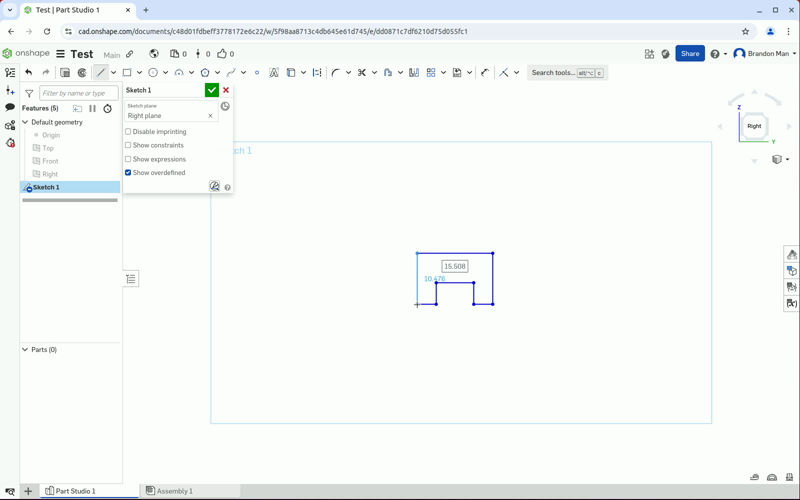
click(417, 304)
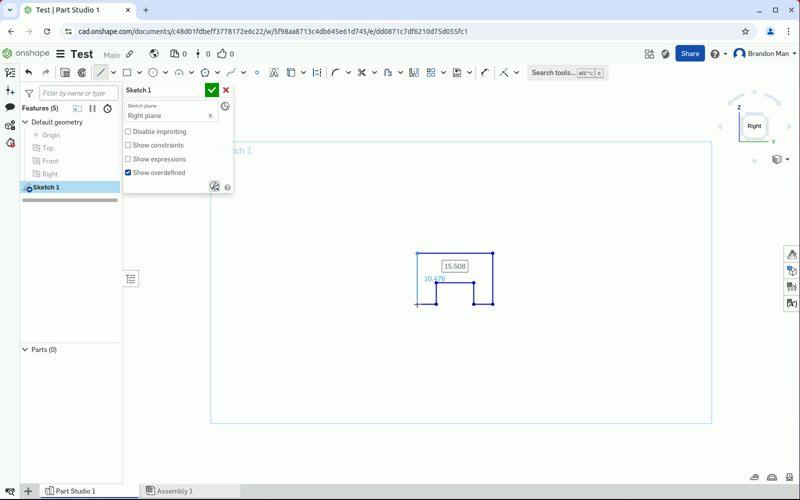
key(esc)
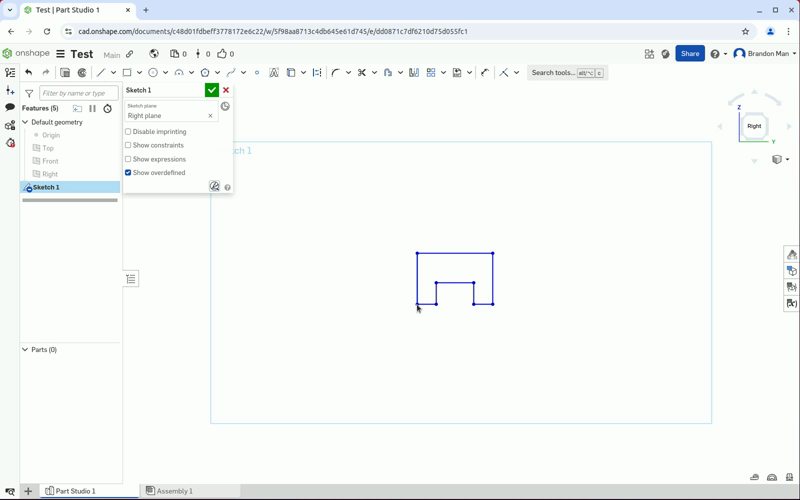
mouse_move(437, 268)
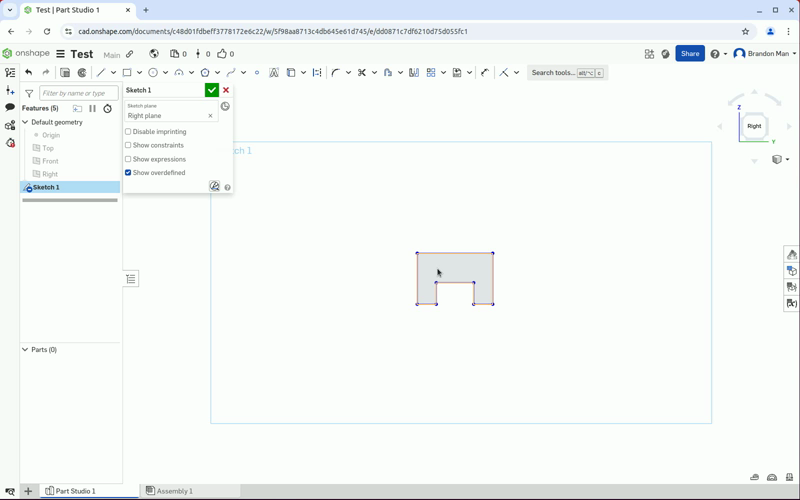
click(437, 268)
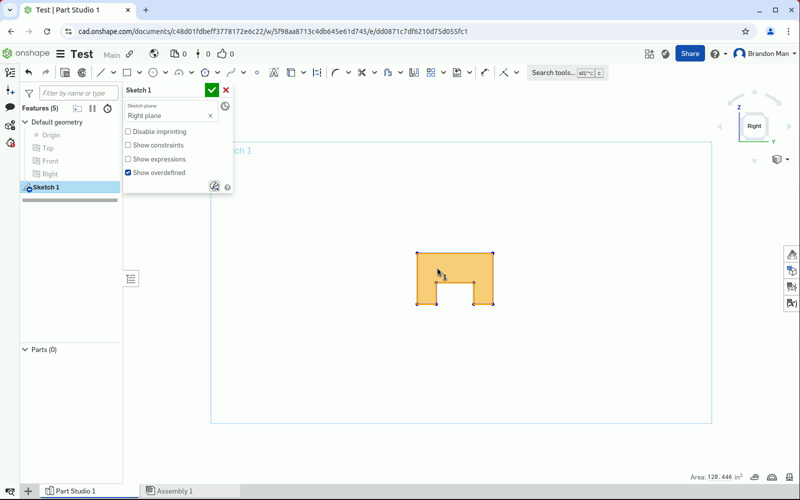
mouse_move(73, 352)
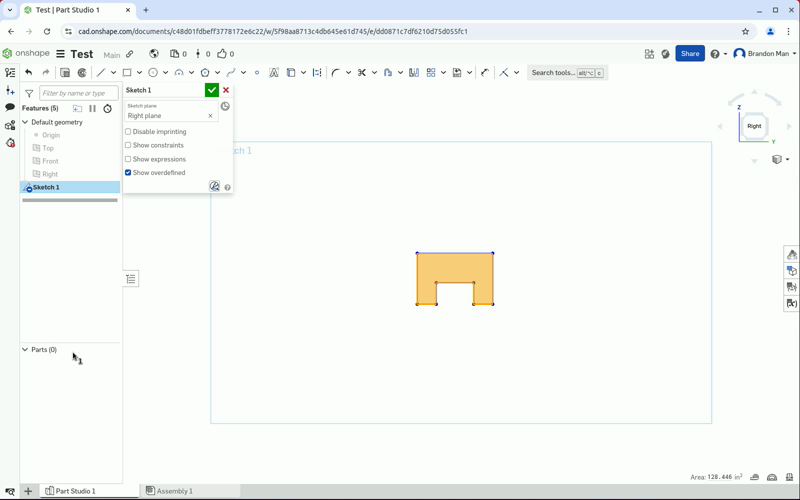
key(shift+y)
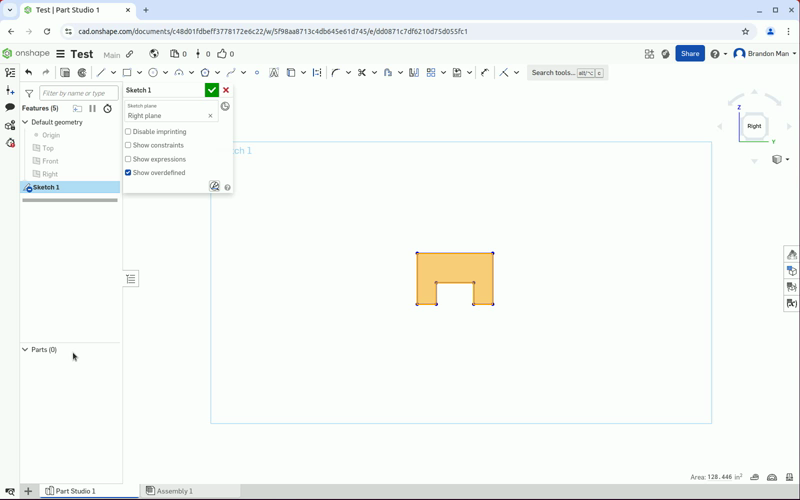
key(shift+e)
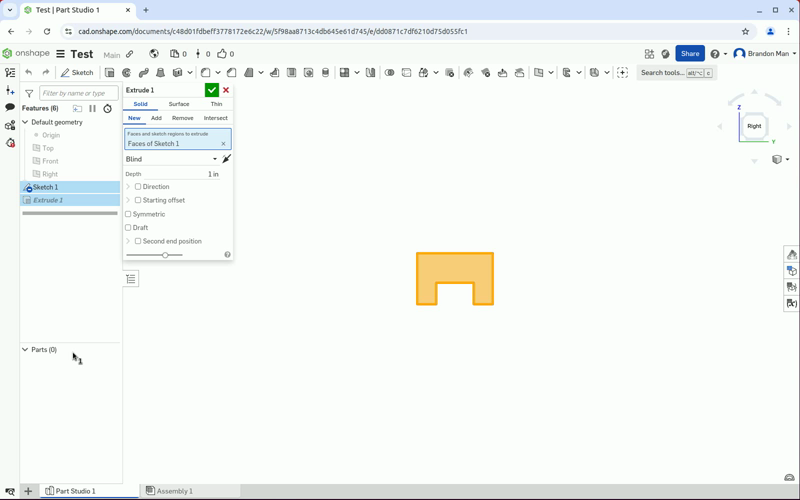
mouse_move(143, 106)
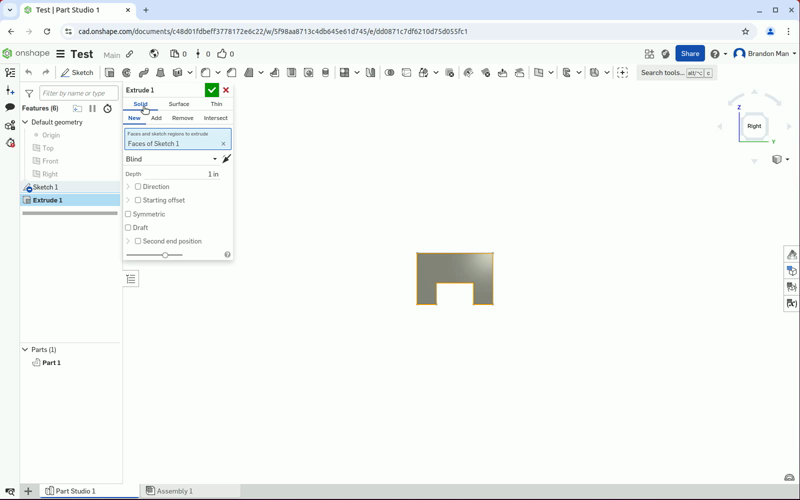
click(143, 106)
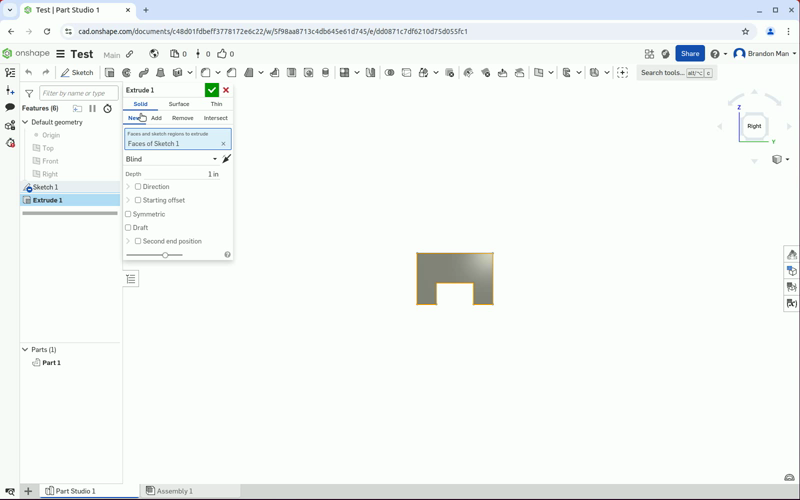
mouse_move(137, 120)
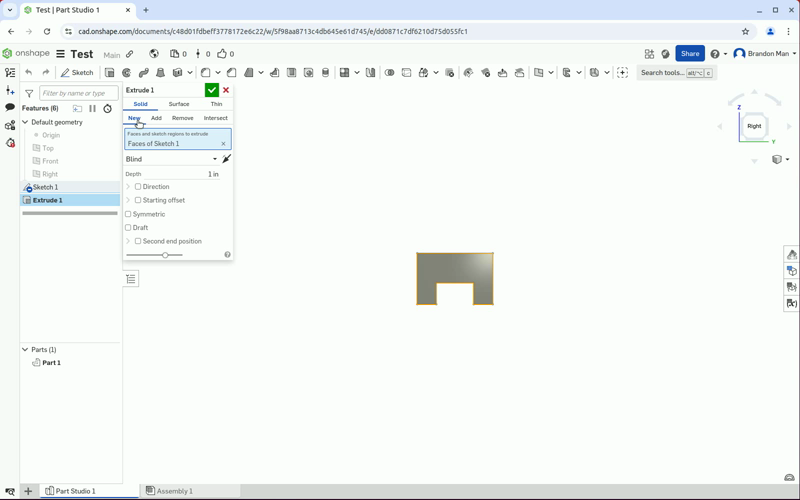
click(137, 120)
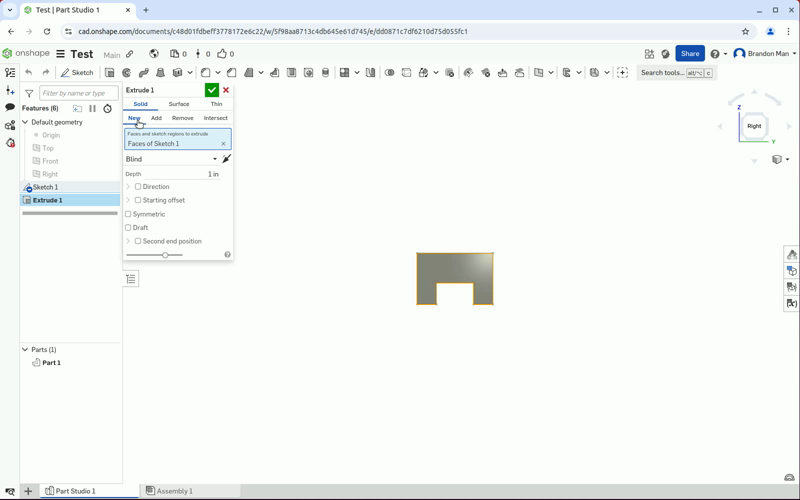
key(tab, 4)
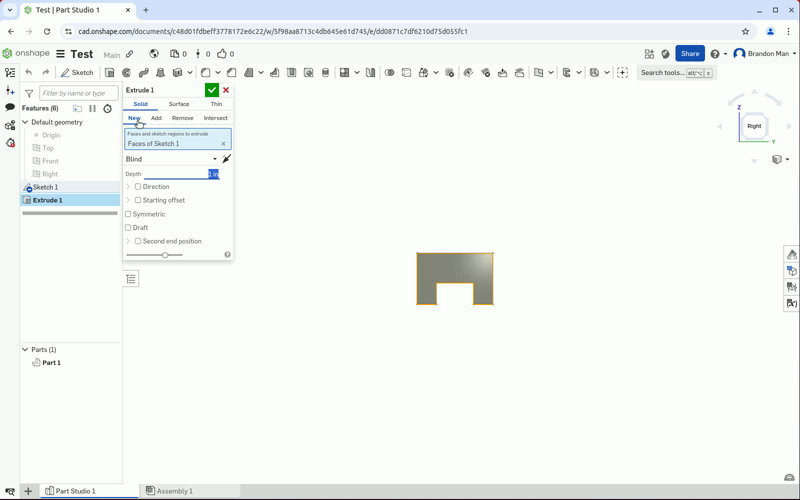
text(23.108)
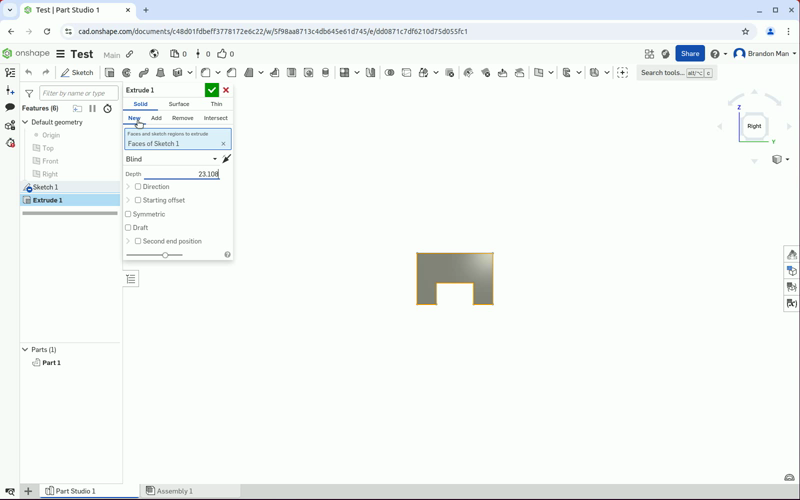
key(enter)
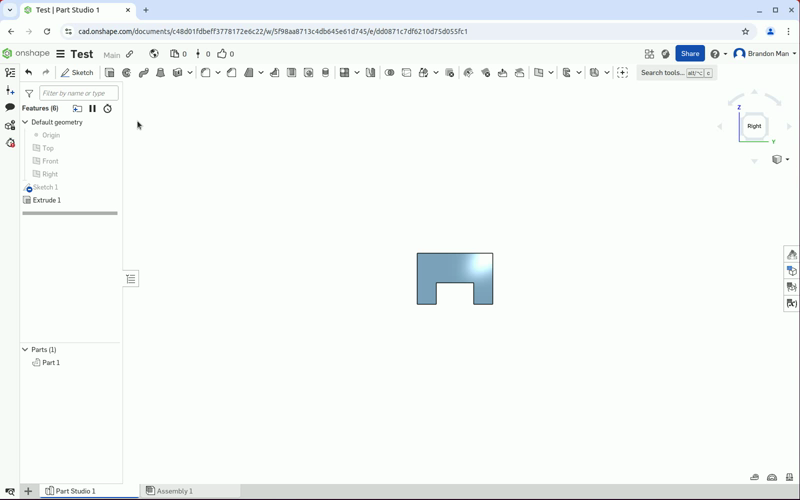
key(shift+h)
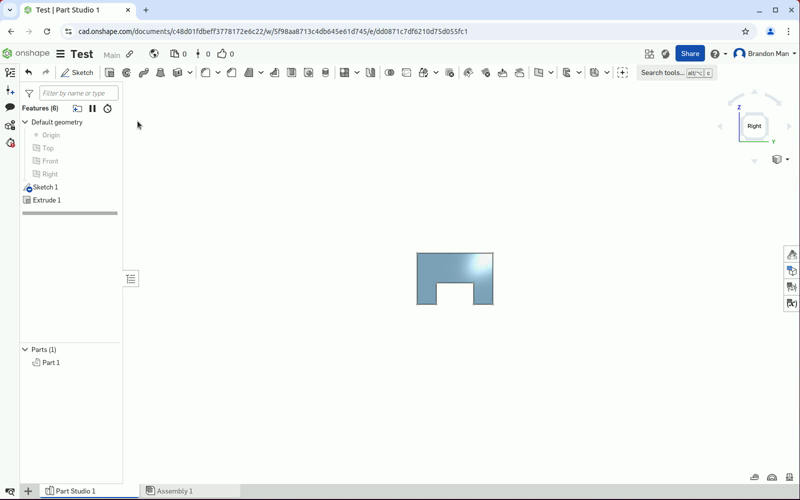
key(shift+h)
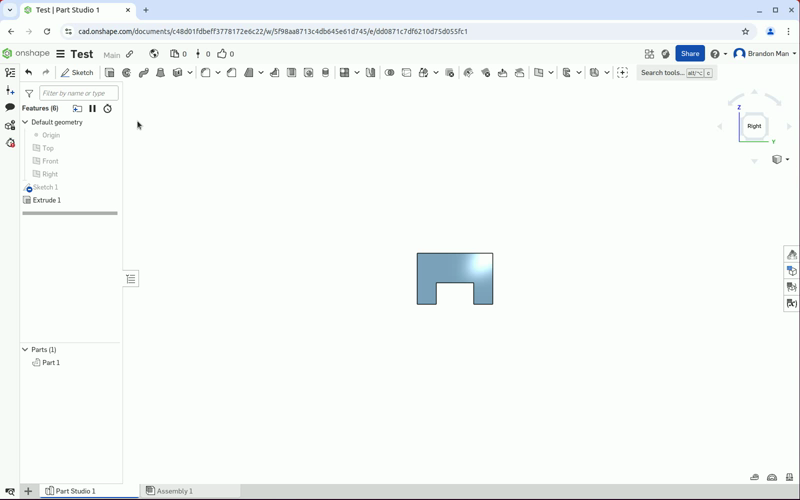
mouse_move(73, 189)
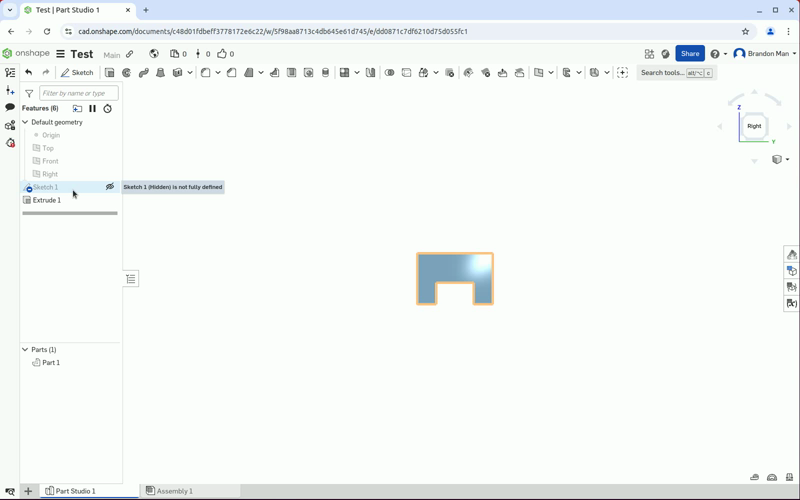
click(73, 189)
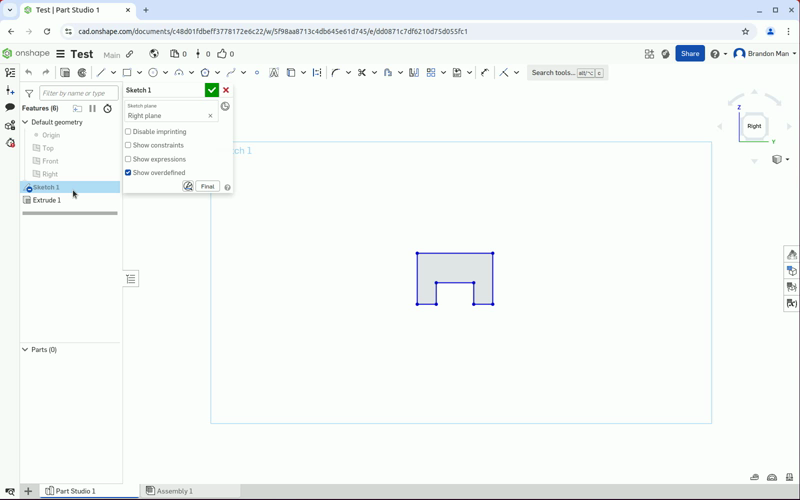
mouse_move(229, 92)
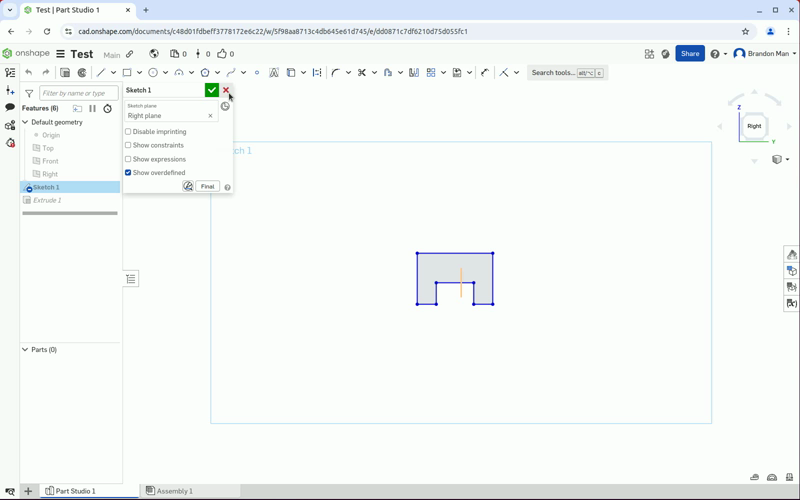
click(229, 92)
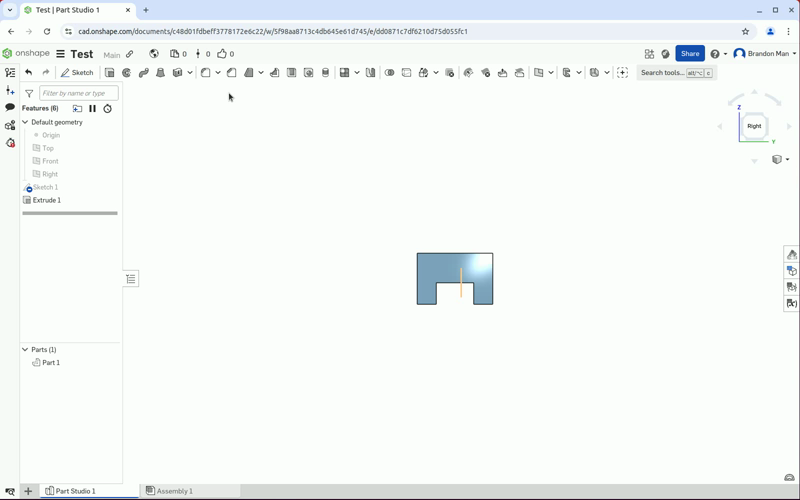
mouse_move(73, 352)
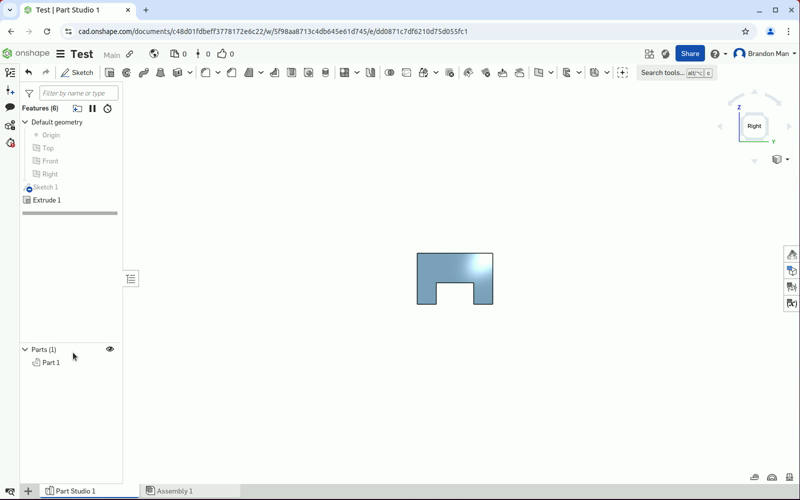
key(y)
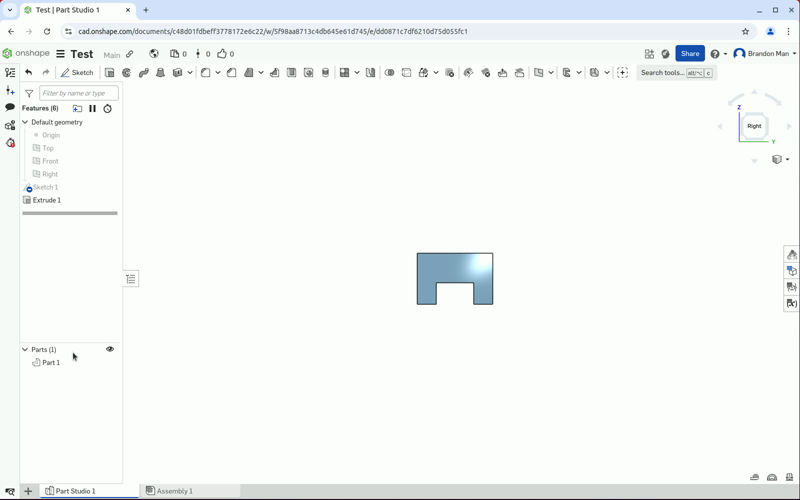
key(shift+p)
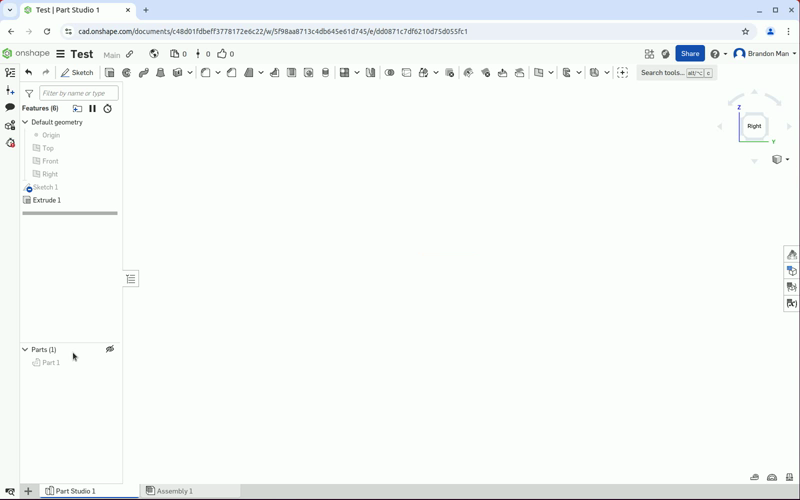
key(space)
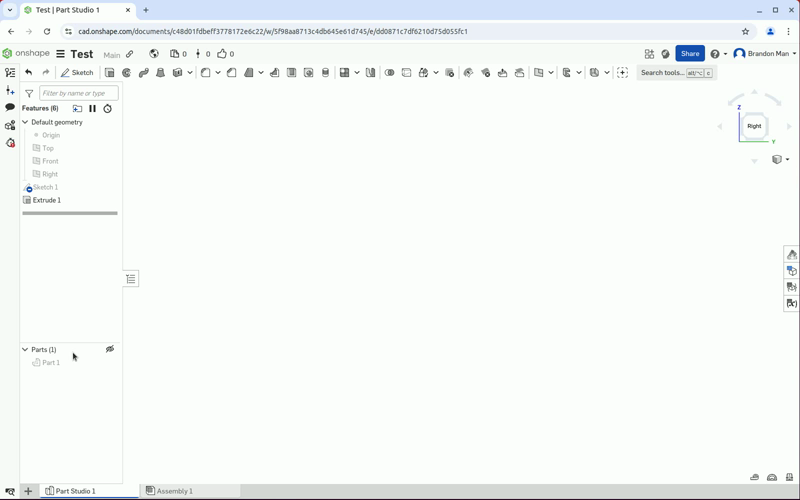
key_down(shift)
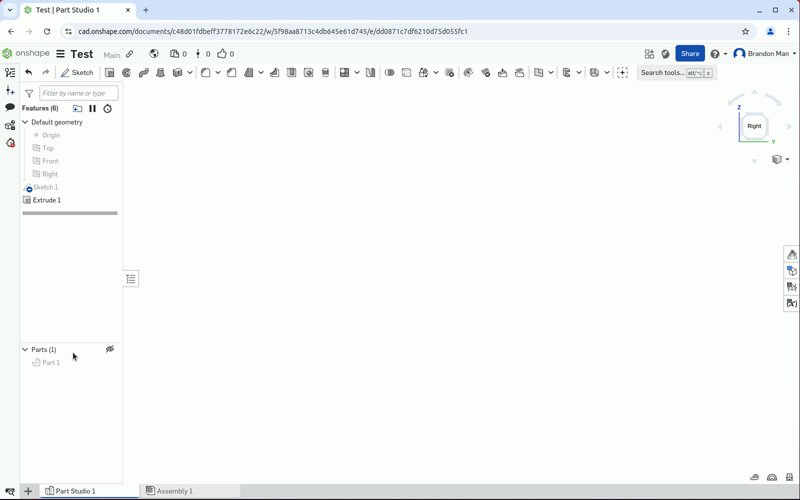
key(right)
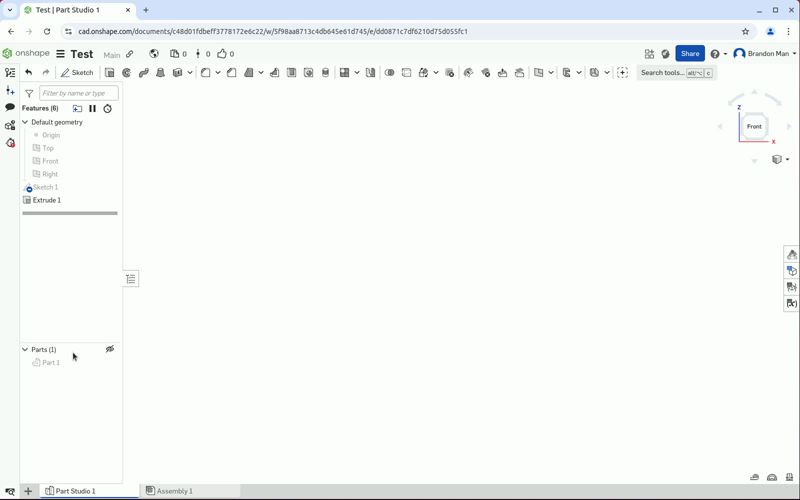
key_up(shift)
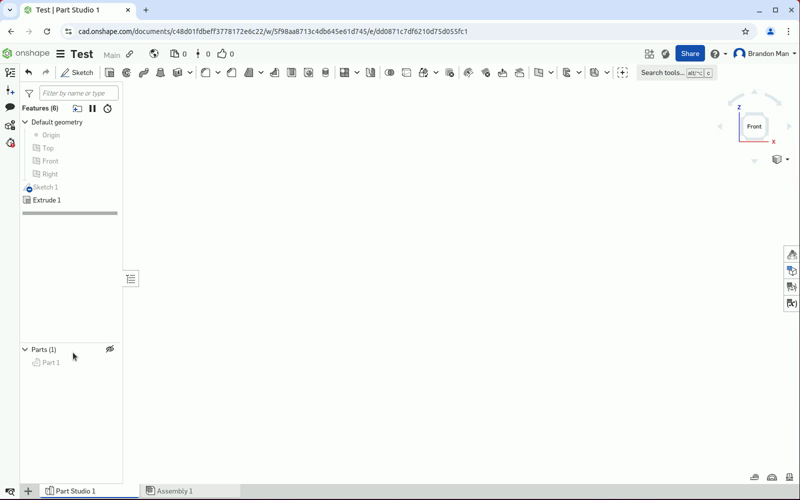
mouse_move(73, 352)
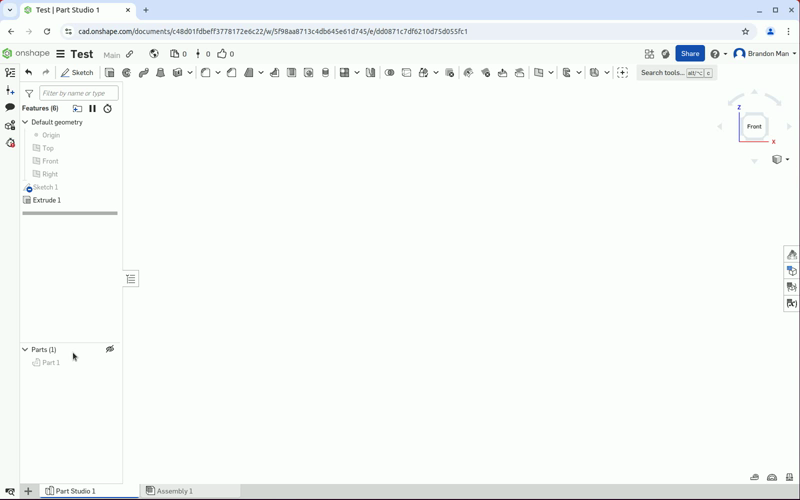
key(shift+y)
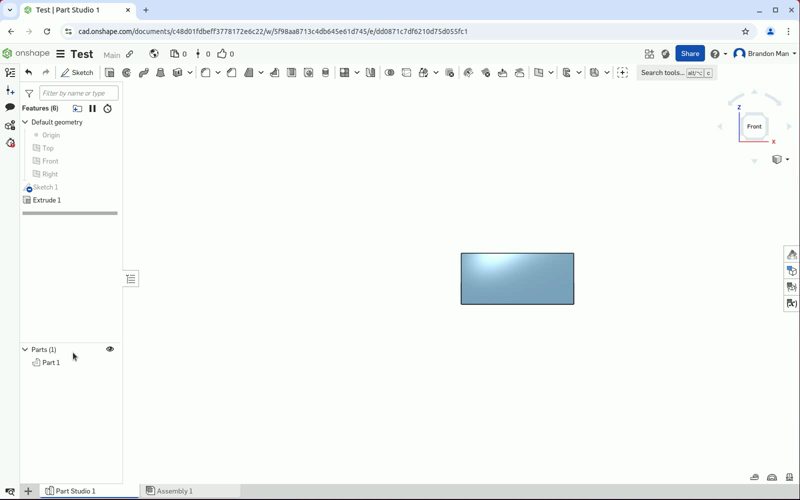
mouse_move(541, 75)
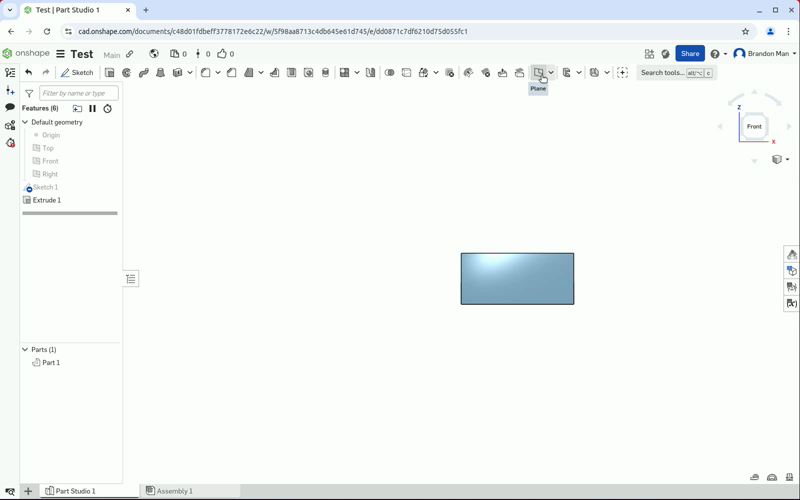
click(541, 75)
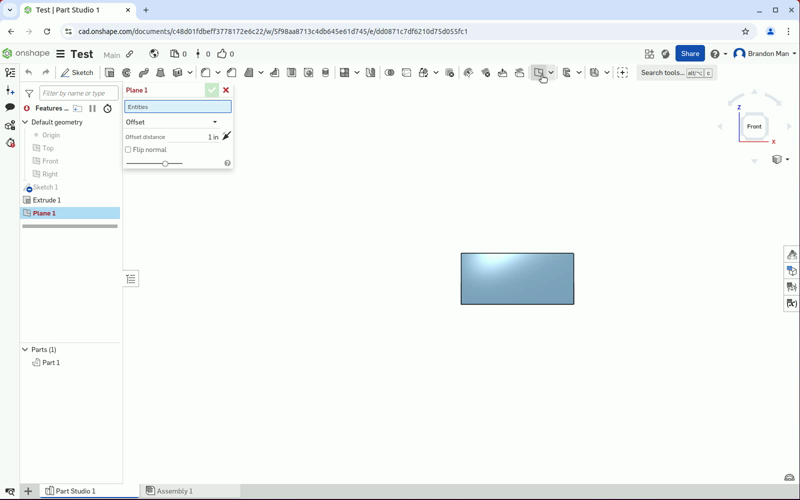
mouse_move(73, 163)
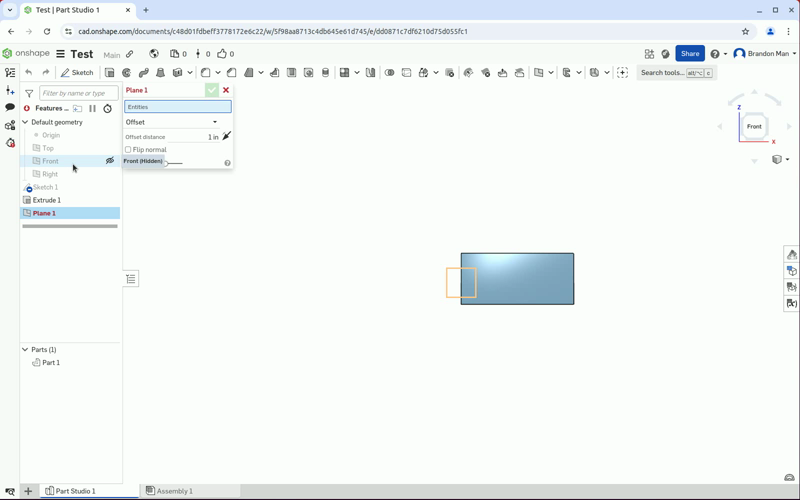
click(73, 163)
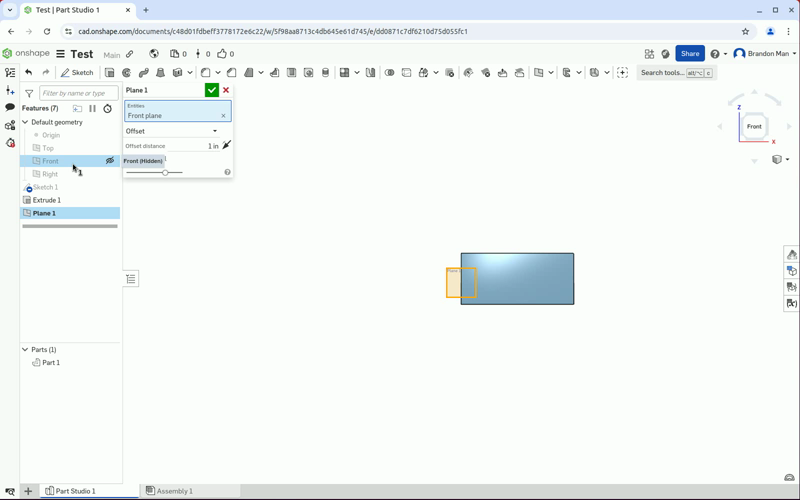
key(tab, 2)
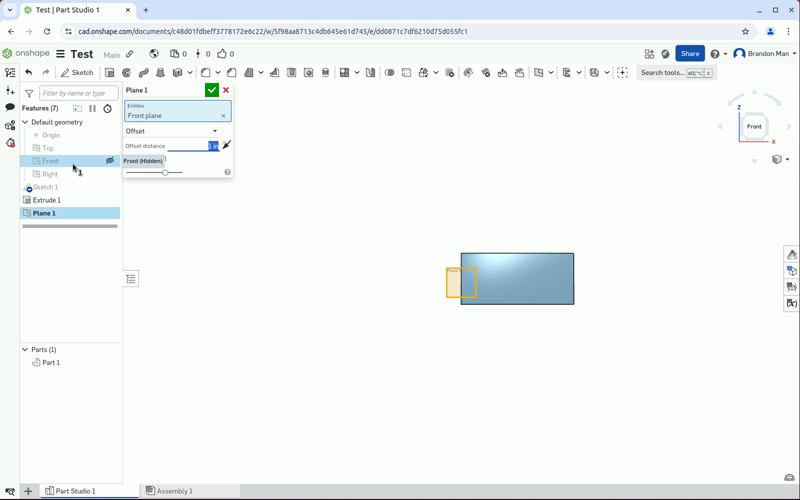
text(8.904)
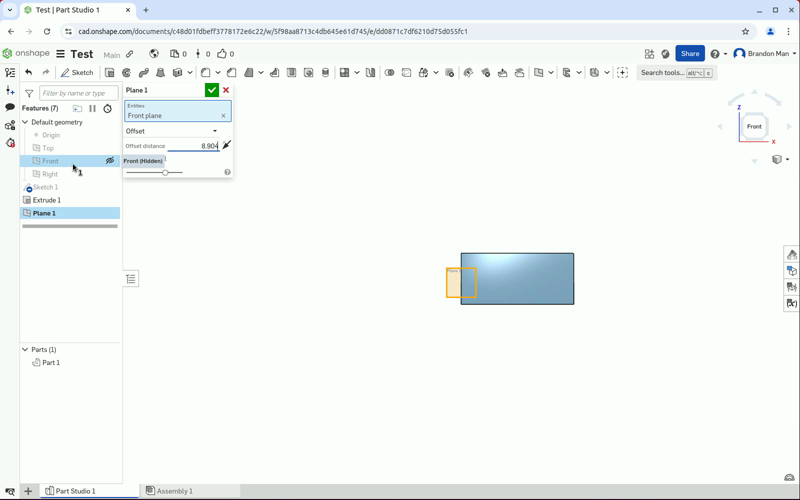
key(enter, 2)
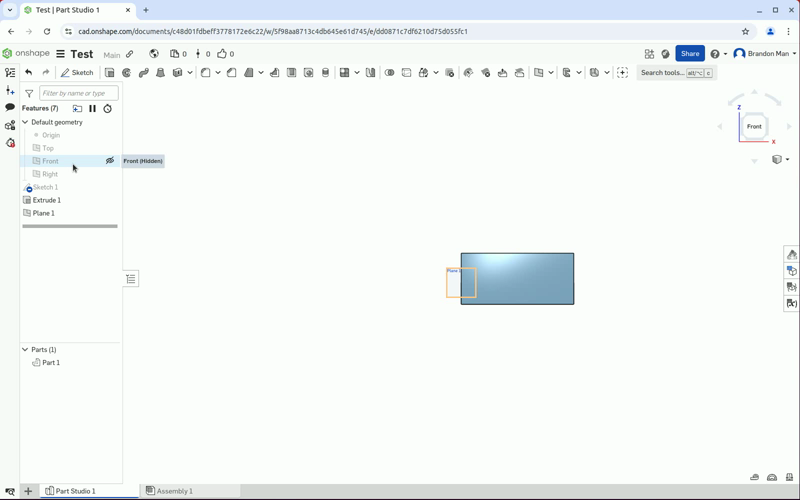
key(shift+s)
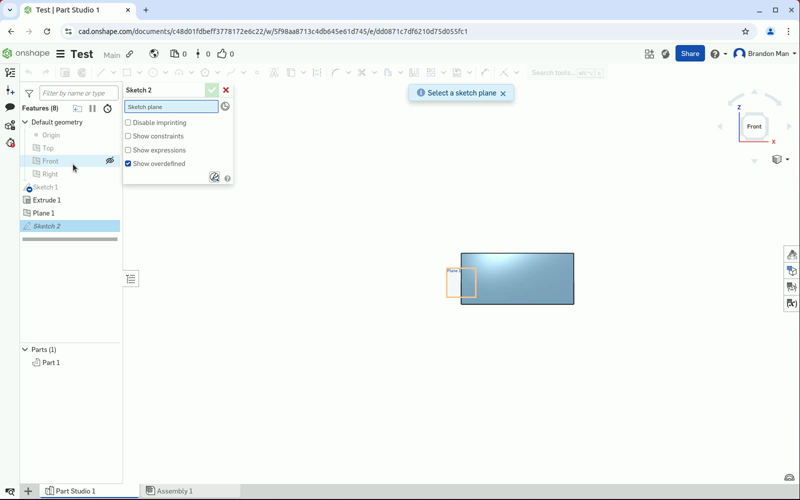
mouse_move(73, 215)
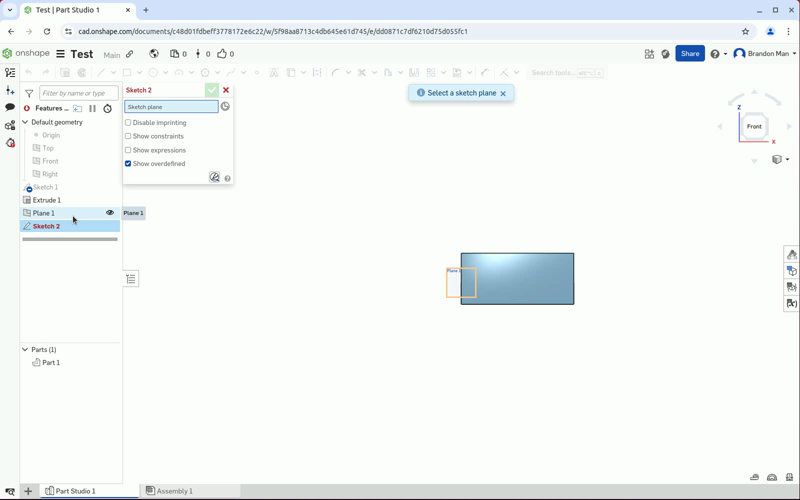
click(73, 215)
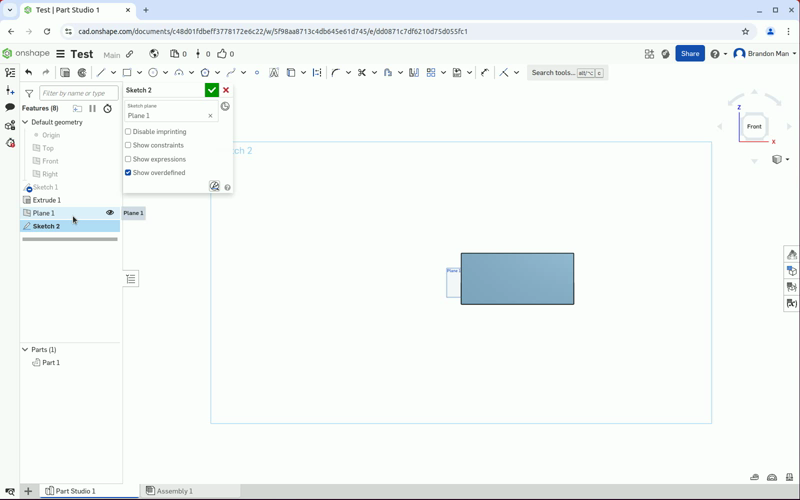
mouse_move(73, 352)
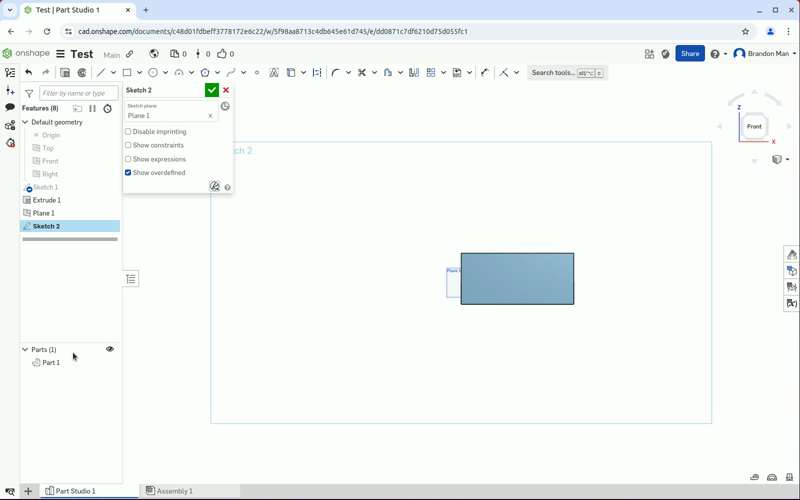
key(y)
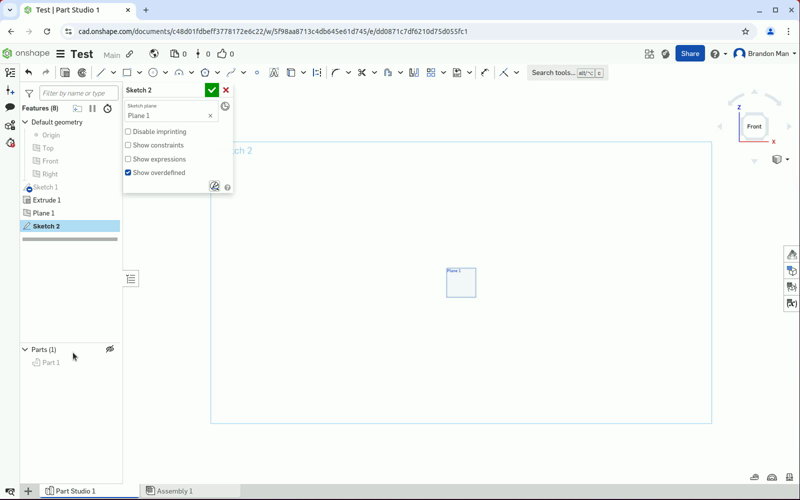
key(l)
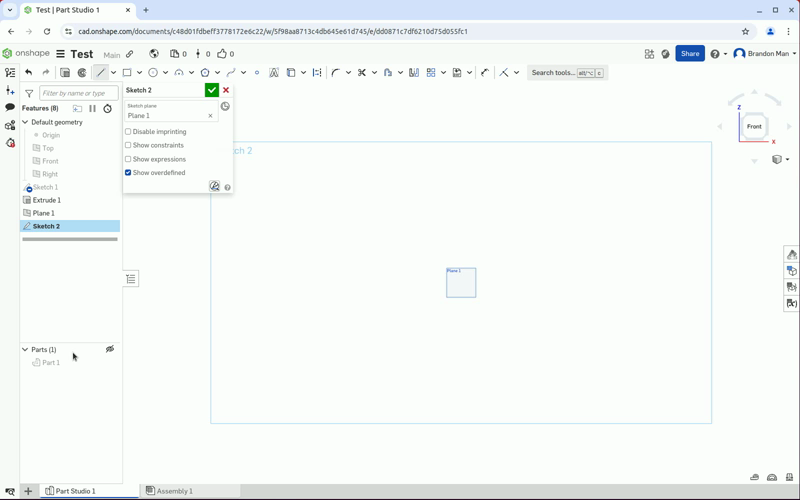
key_down(shift)
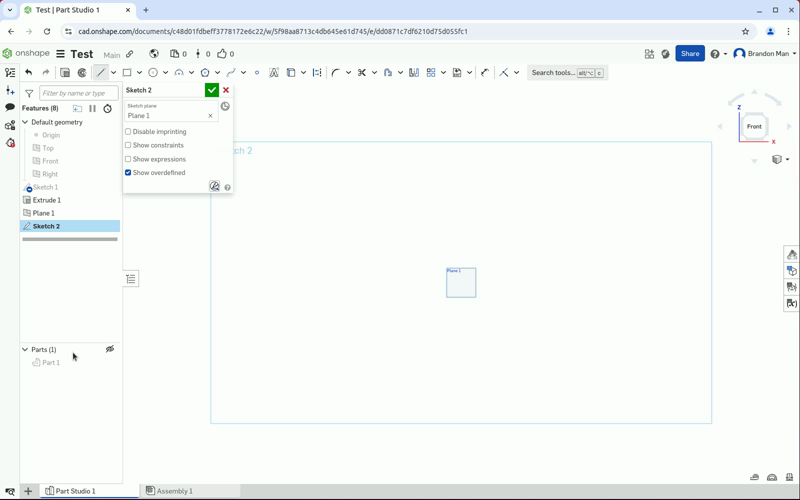
mouse_move(479, 272)
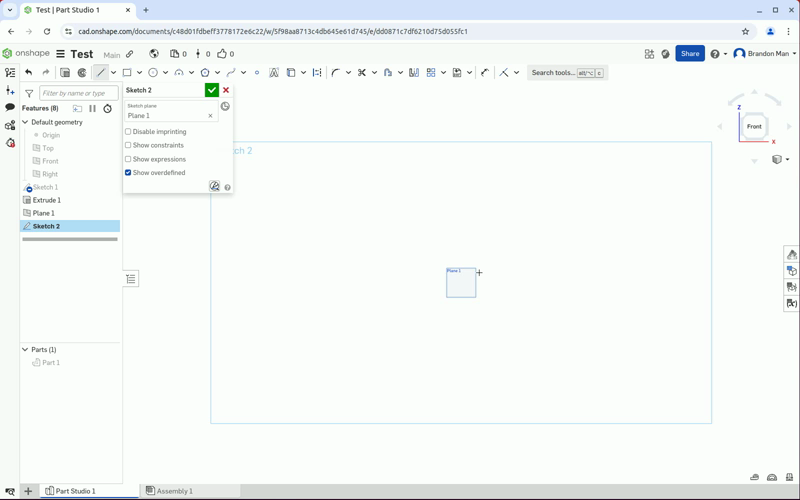
click(479, 272)
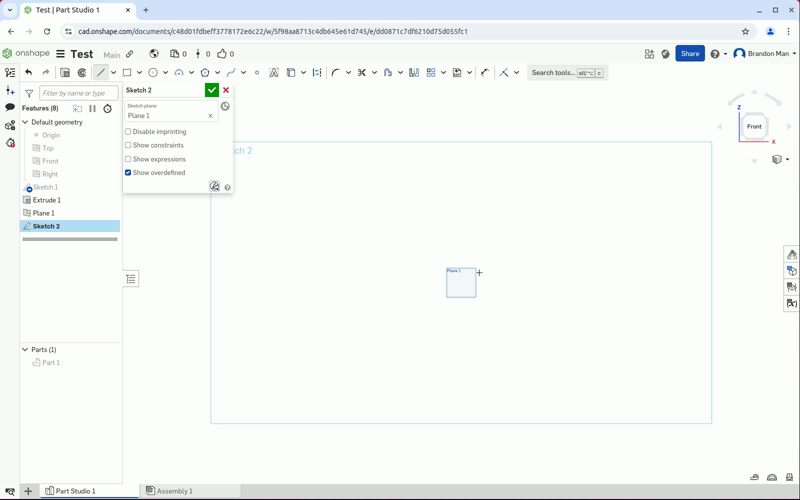
key_up(shift)
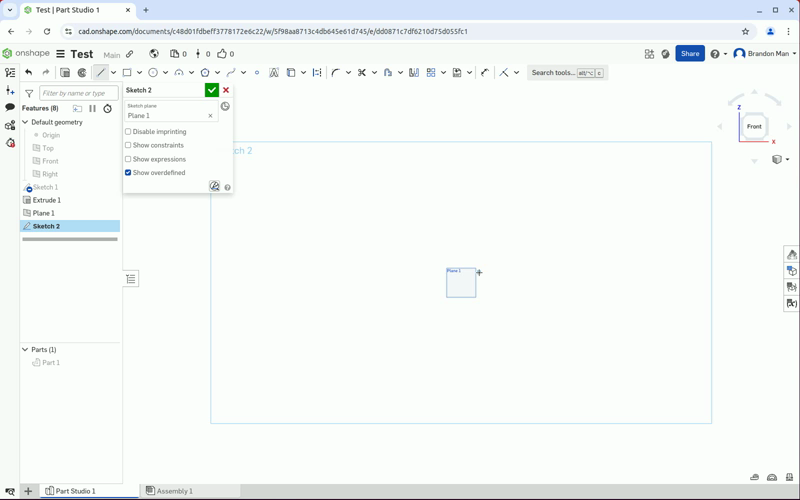
key_down(shift)
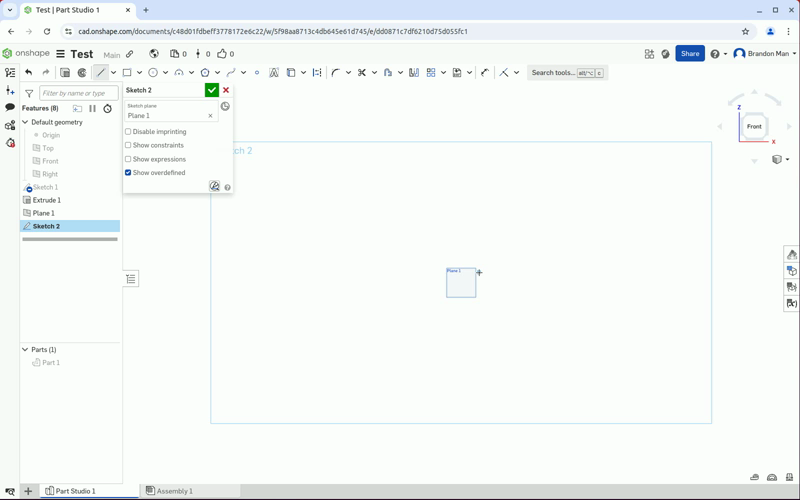
mouse_move(555, 272)
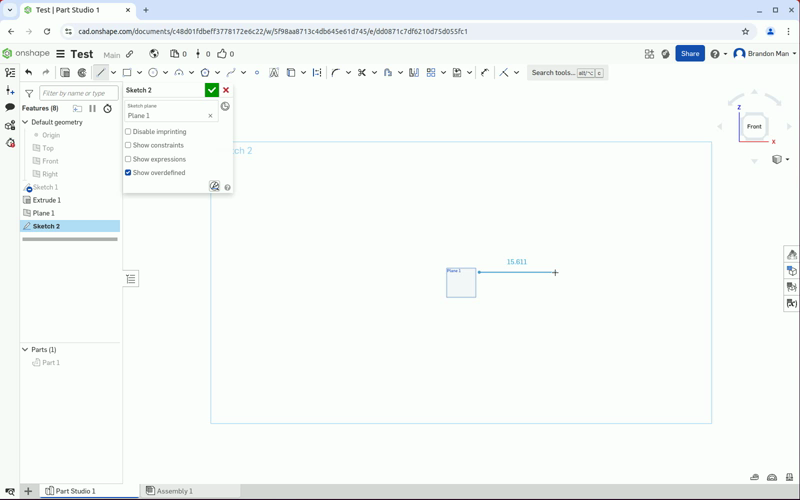
click(555, 272)
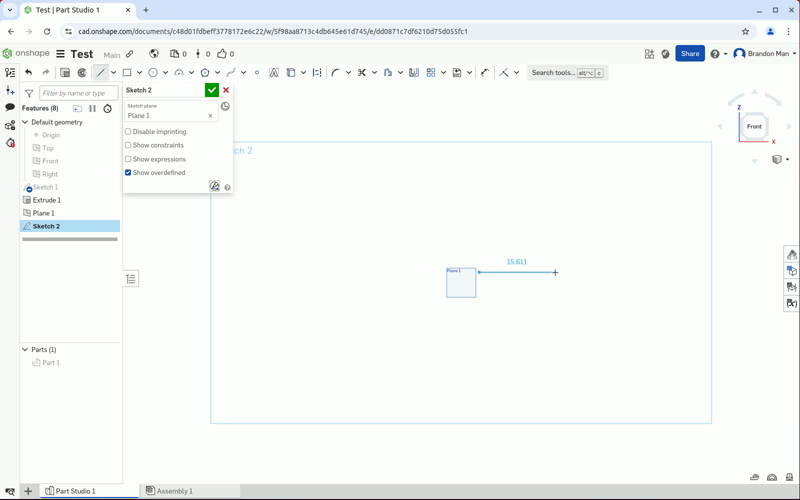
key_up(shift)
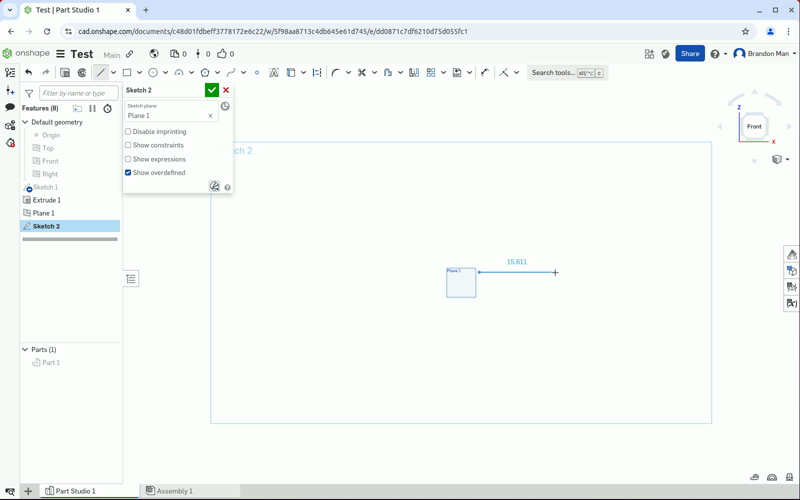
key_down(shift)
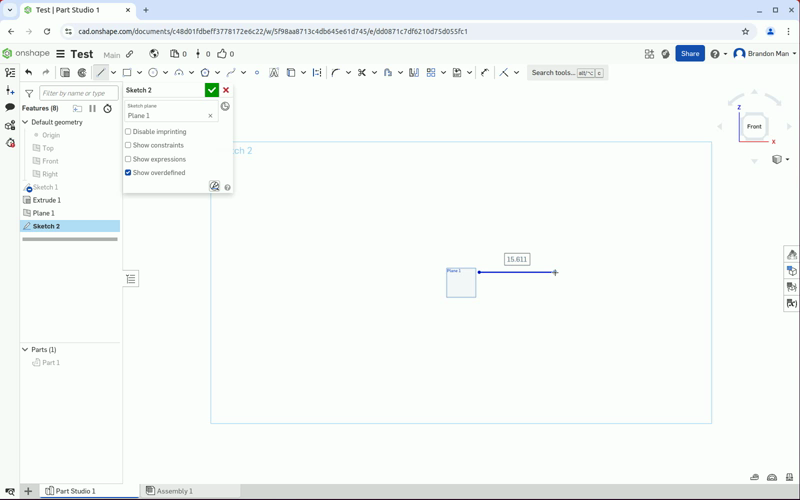
mouse_move(585, 272)
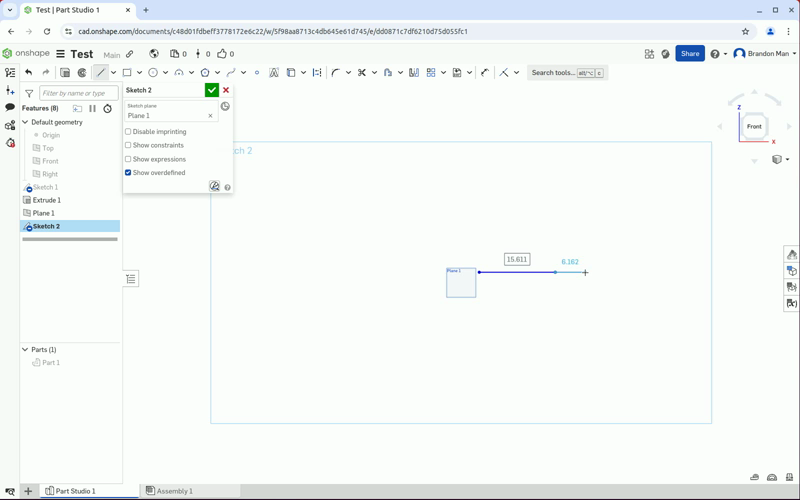
mouse_move(555, 253)
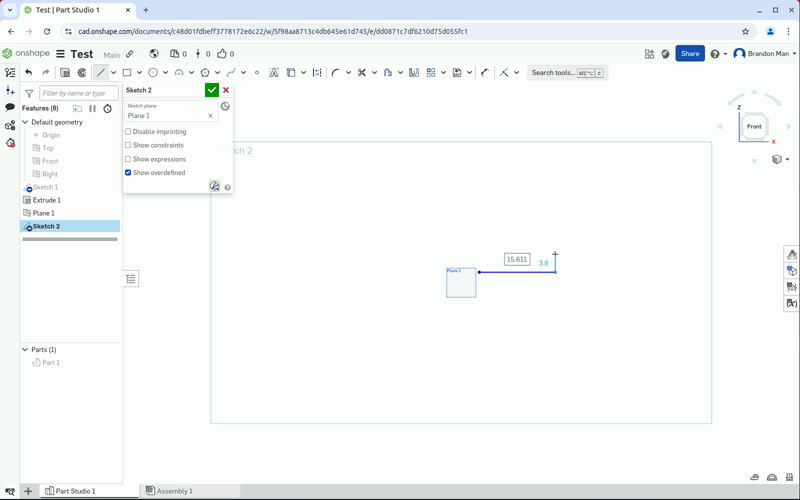
click(555, 253)
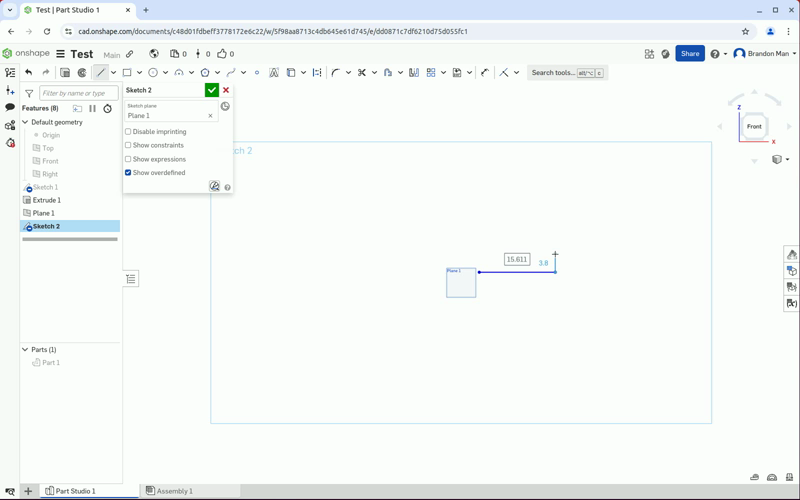
key_up(shift)
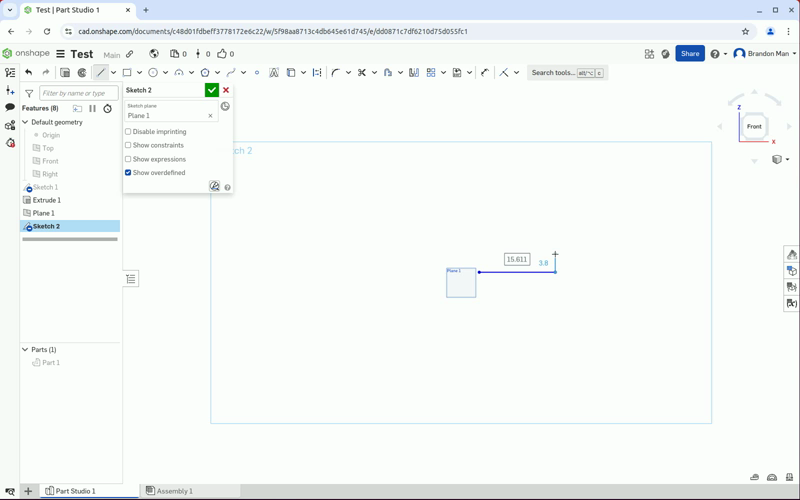
key_down(shift)
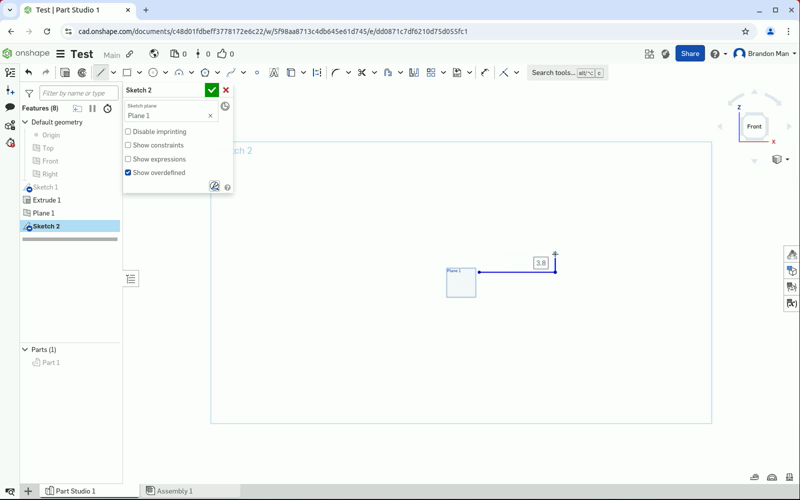
mouse_move(479, 253)
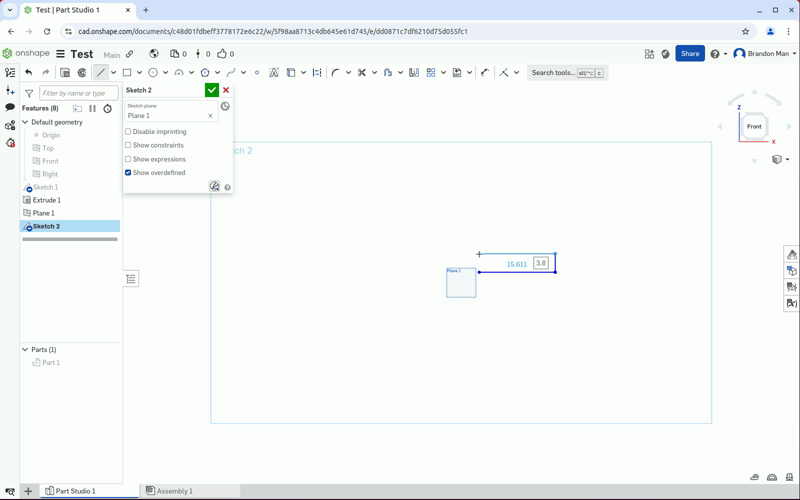
click(479, 253)
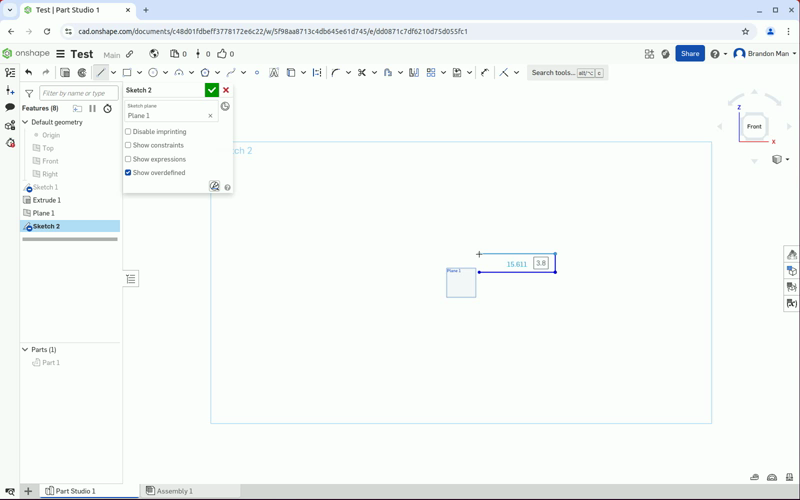
key_up(shift)
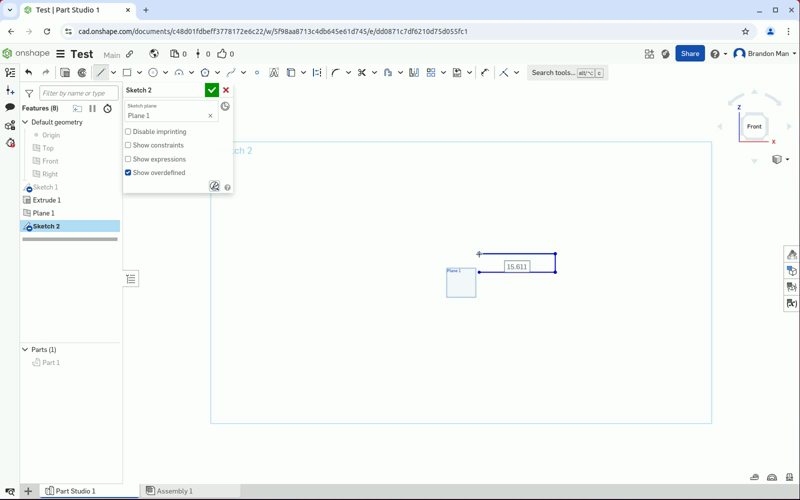
mouse_move(509, 253)
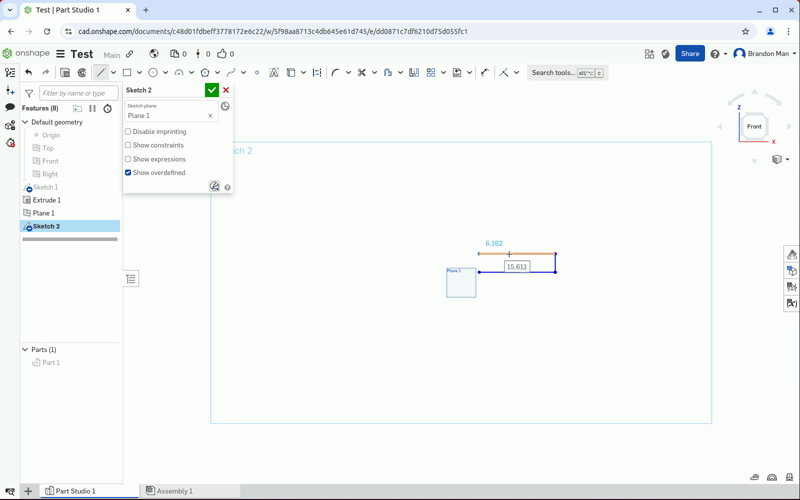
key_down(shift)
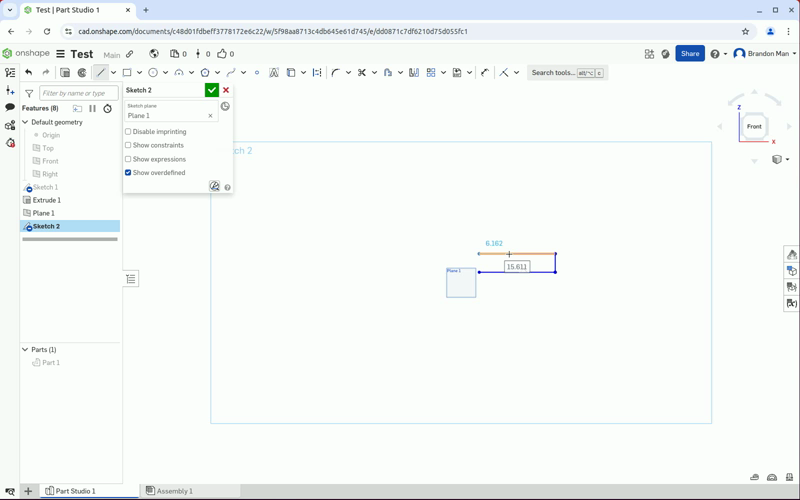
mouse_move(479, 272)
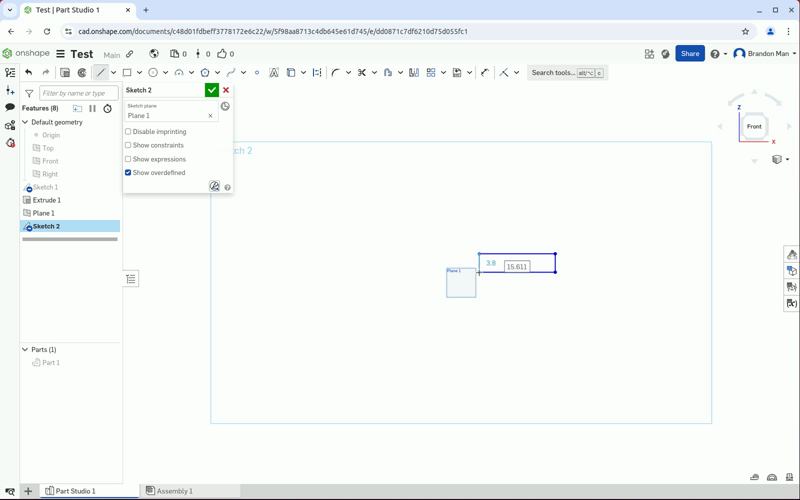
key_up(shift)
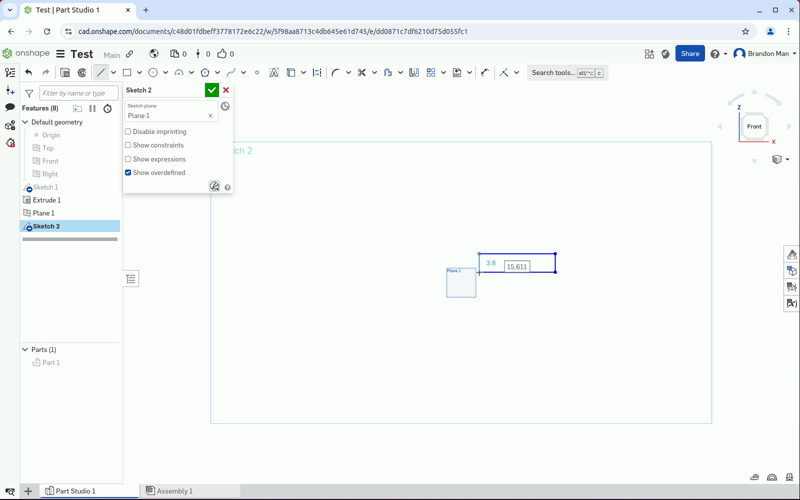
click(479, 272)
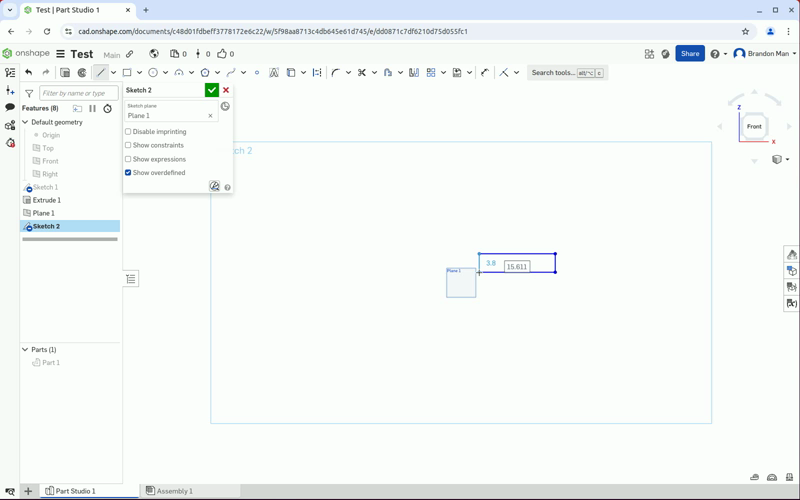
key(esc)
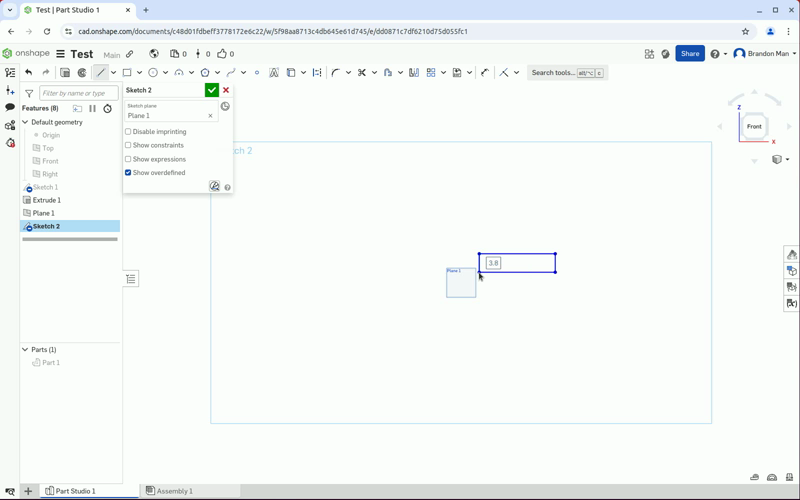
mouse_move(528, 265)
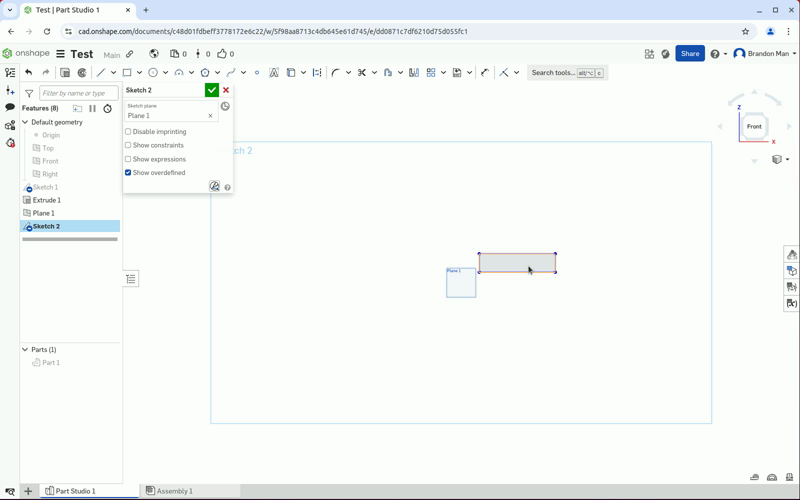
scroll(6)
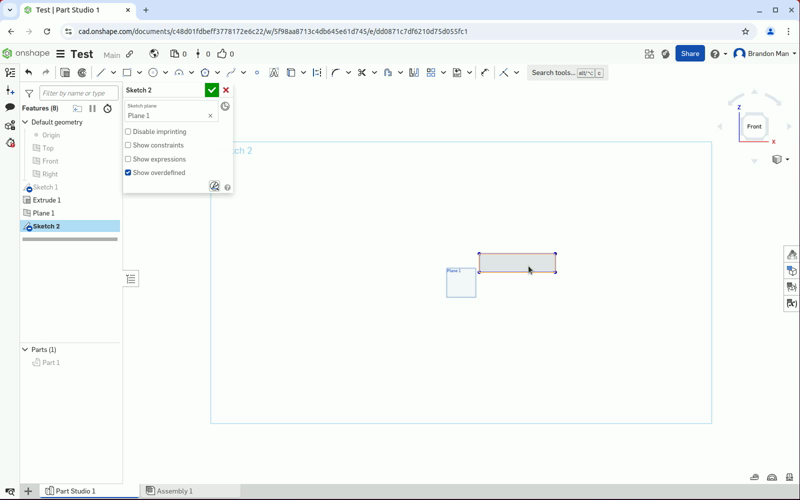
scroll(6)
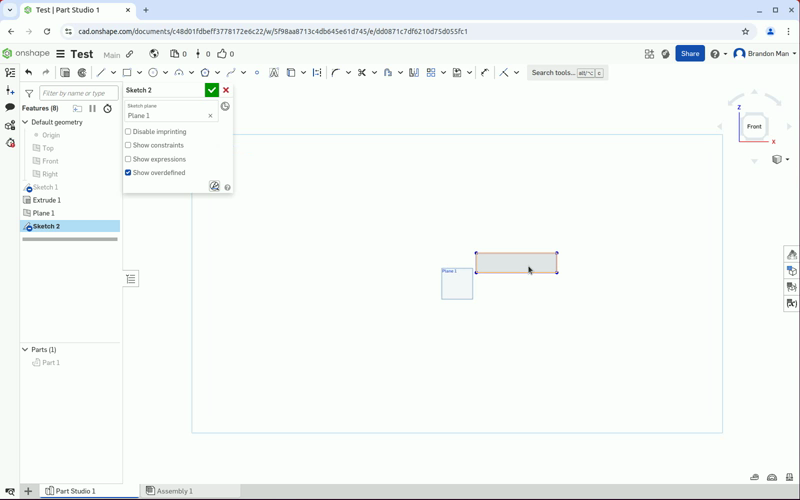
scroll(6)
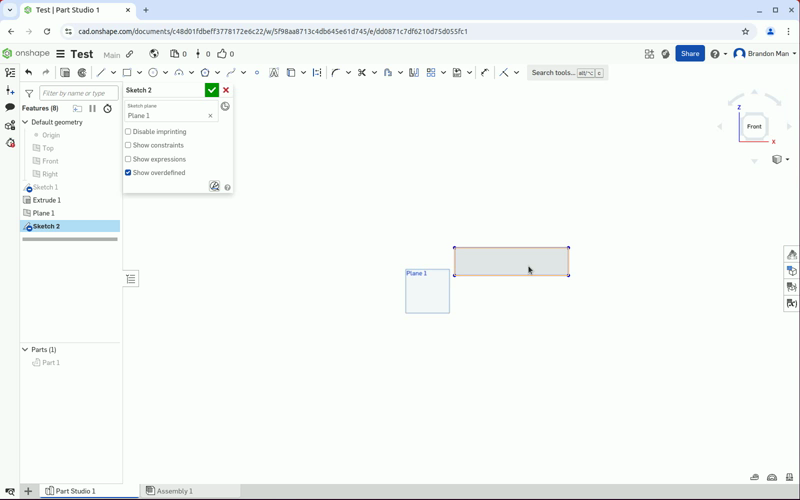
scroll(6)
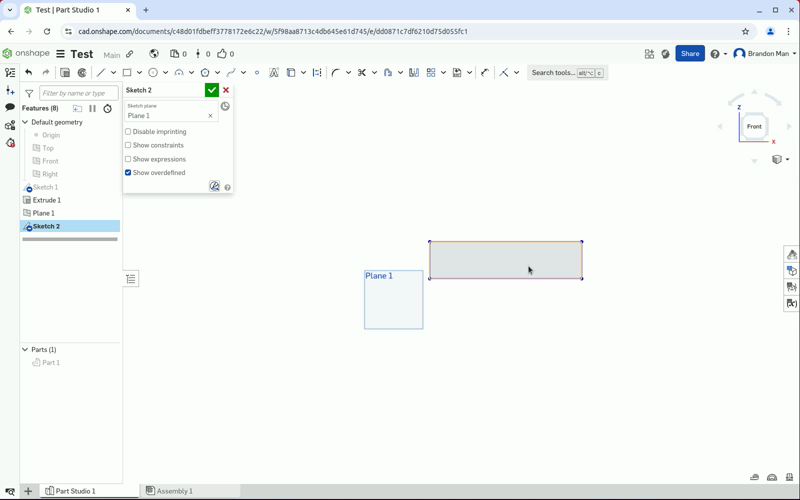
scroll(6)
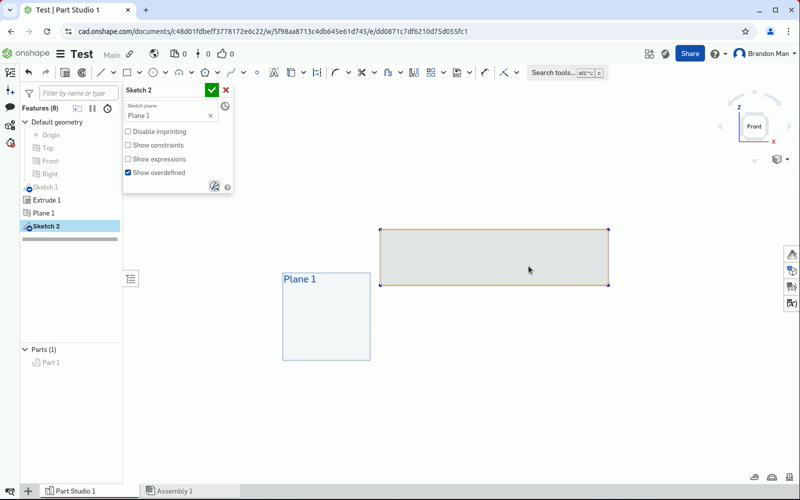
scroll(6)
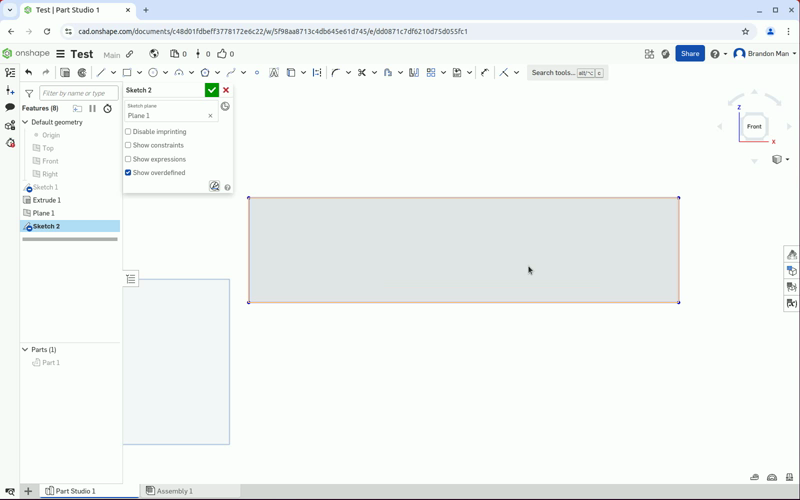
scroll(6)
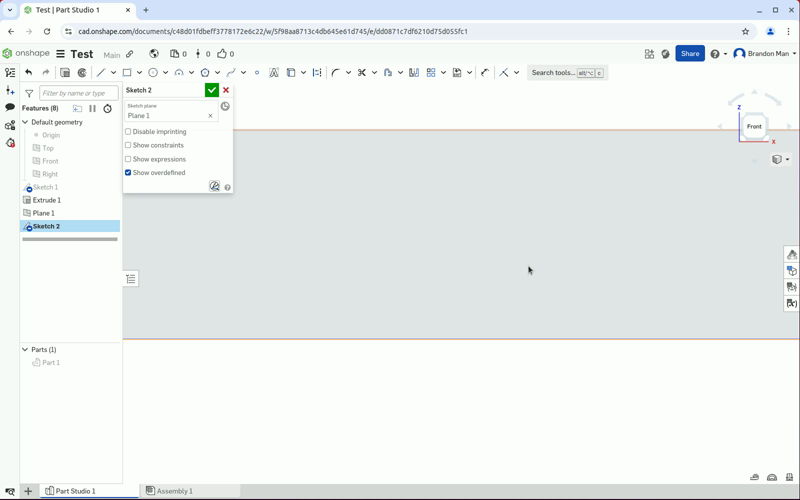
click(528, 265)
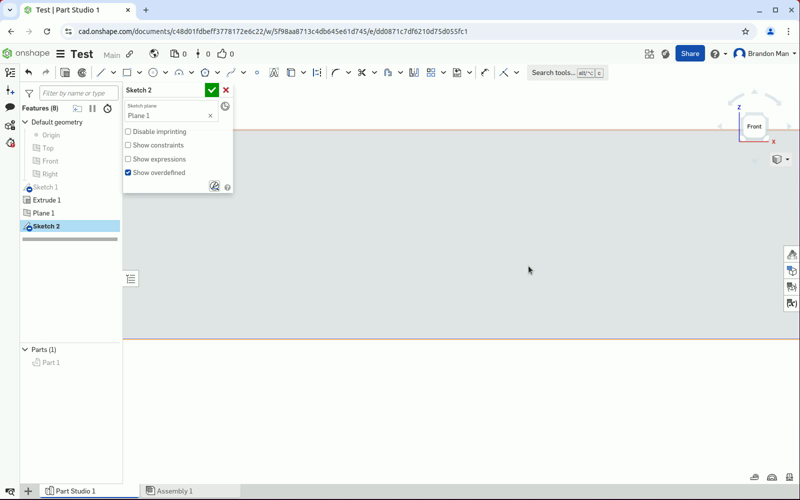
scroll(-6)
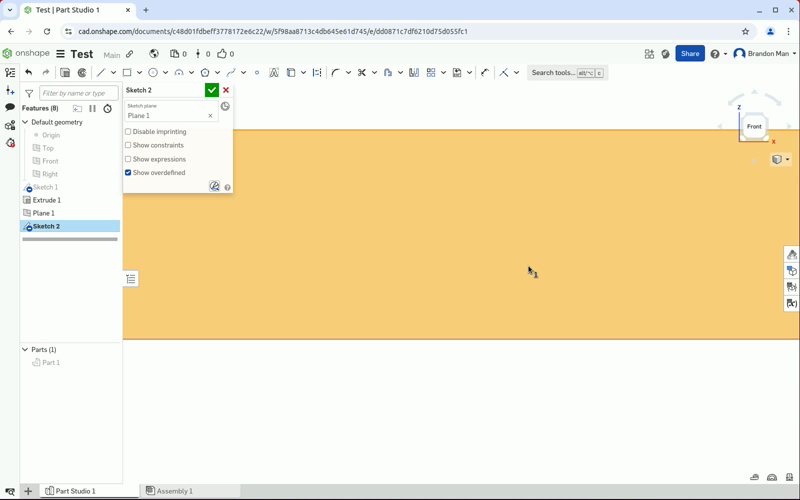
scroll(-6)
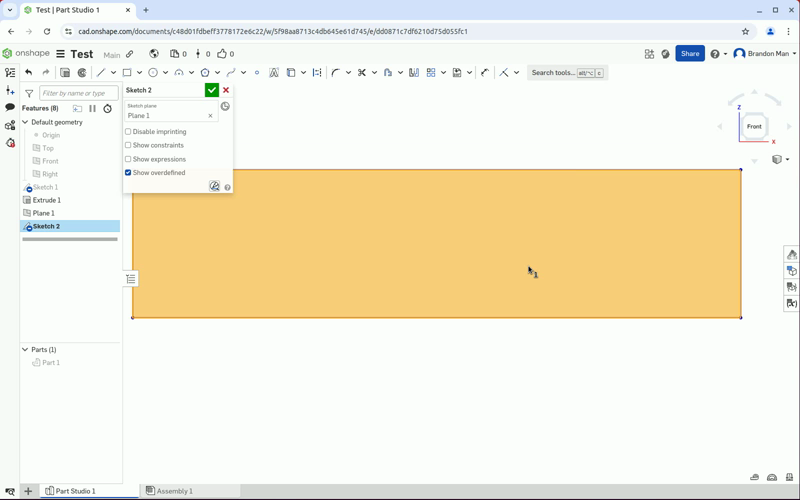
scroll(-6)
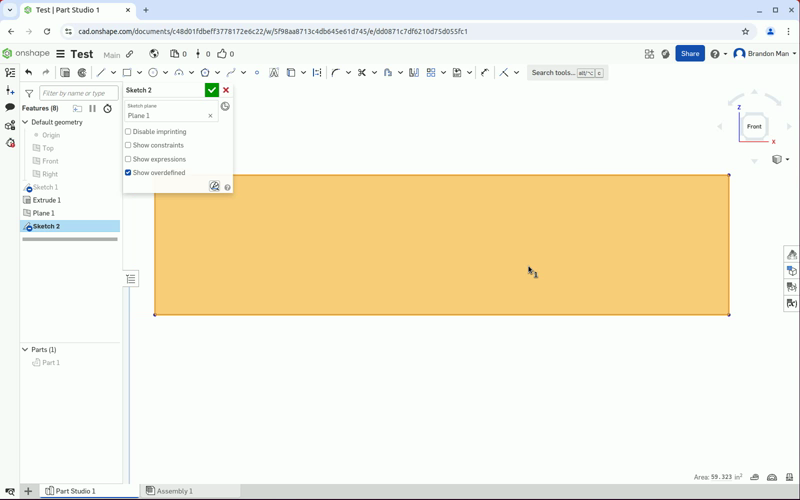
scroll(-6)
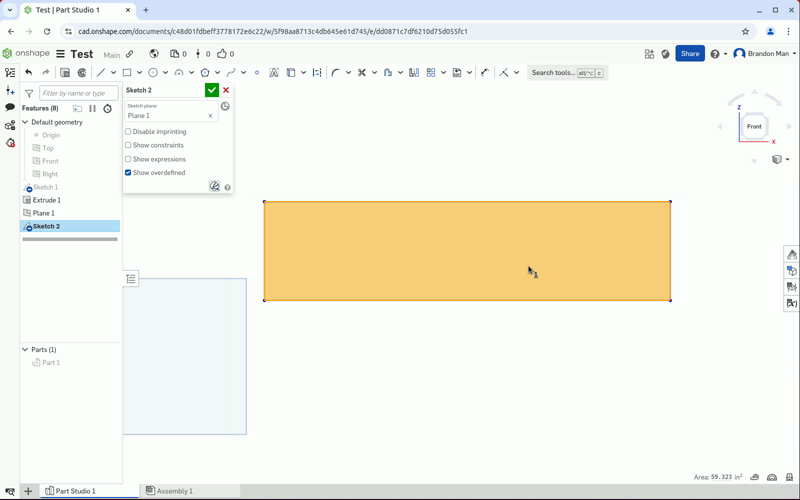
scroll(-6)
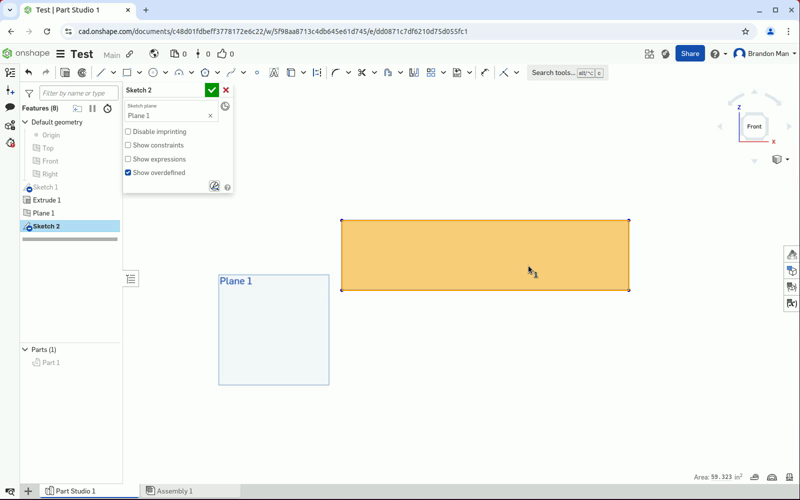
scroll(-6)
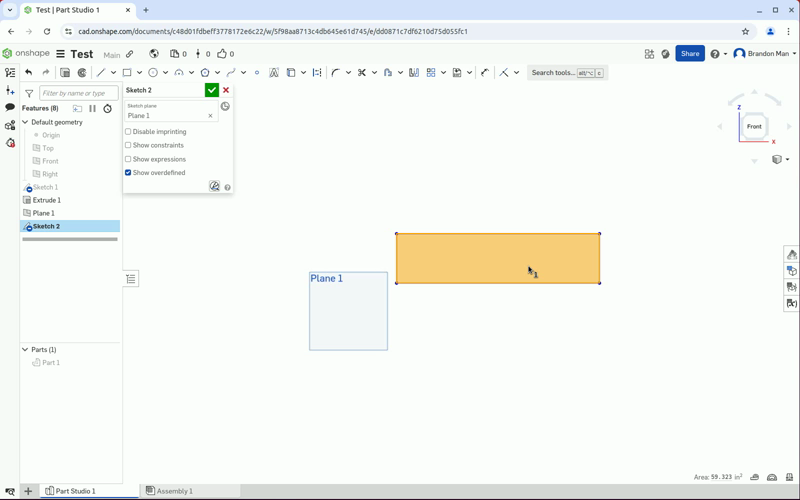
scroll(-6)
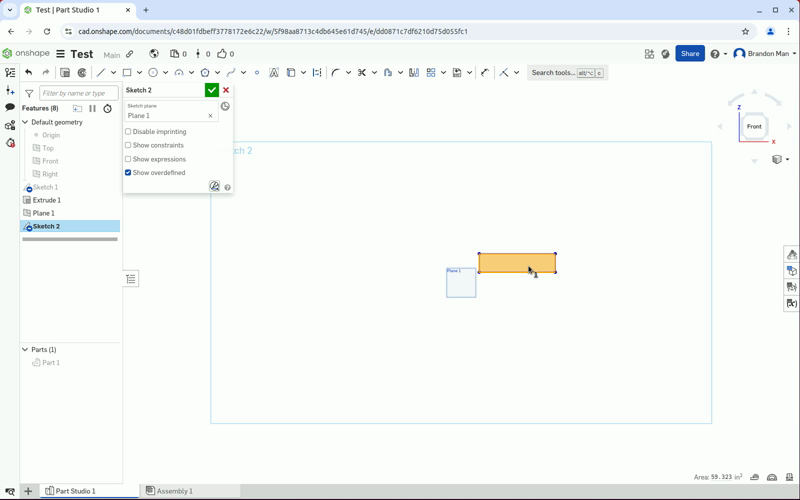
mouse_move(73, 352)
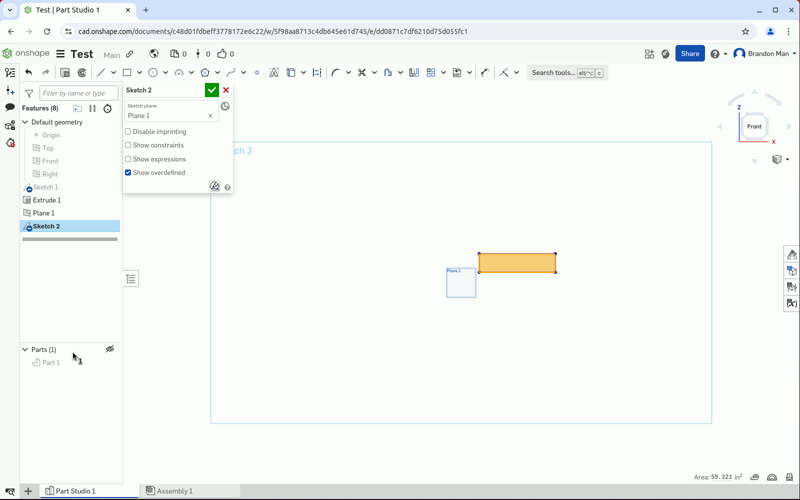
key(shift+y)
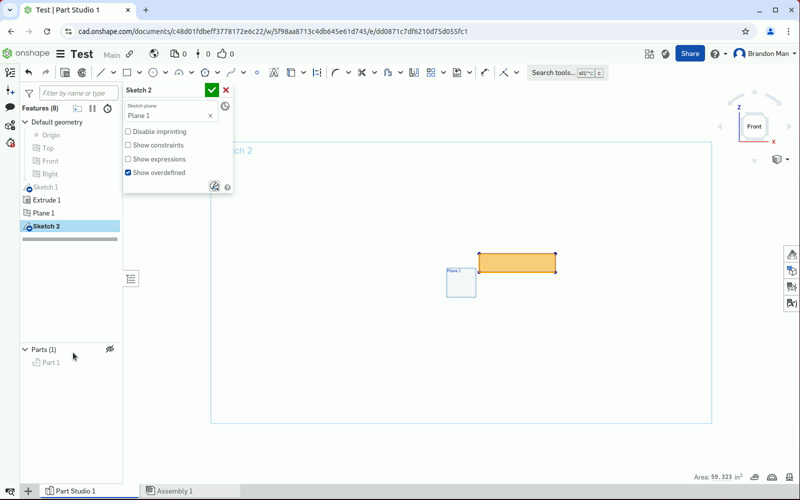
key(shift+e)
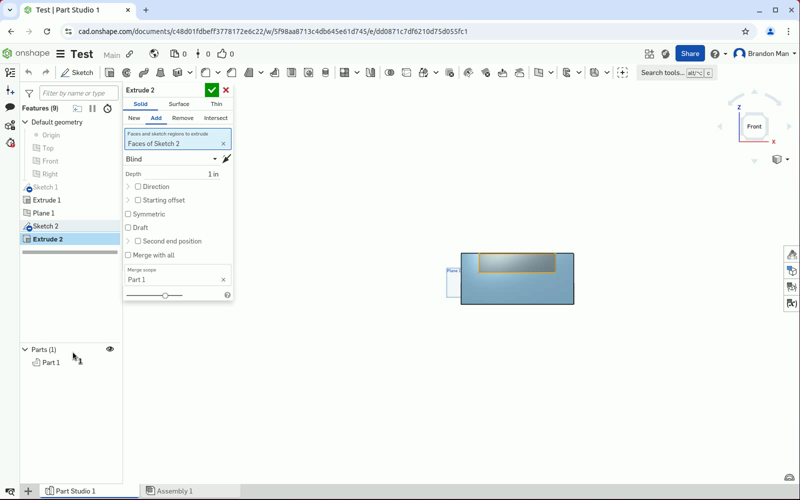
mouse_move(143, 106)
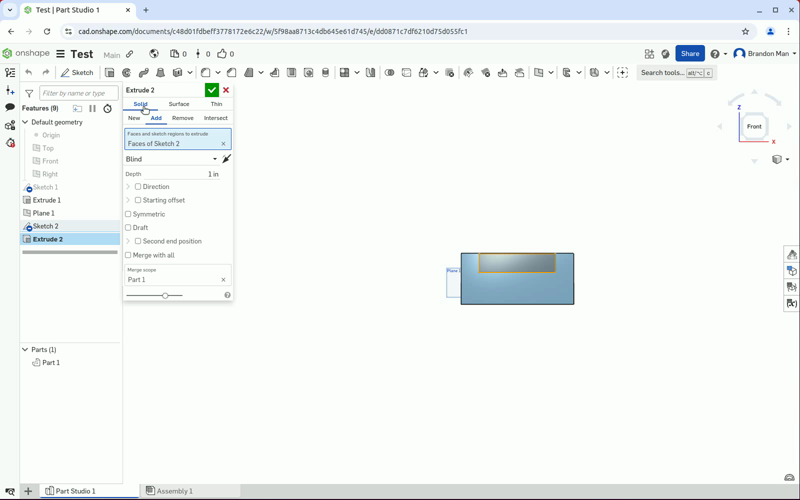
click(143, 106)
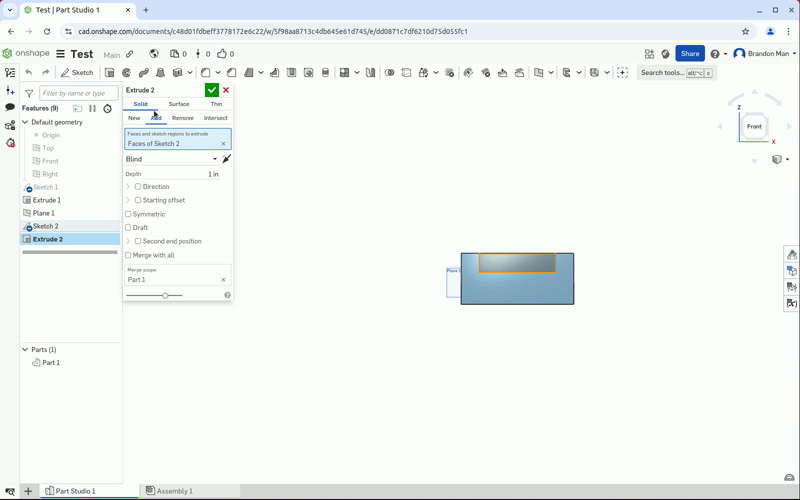
mouse_move(186, 120)
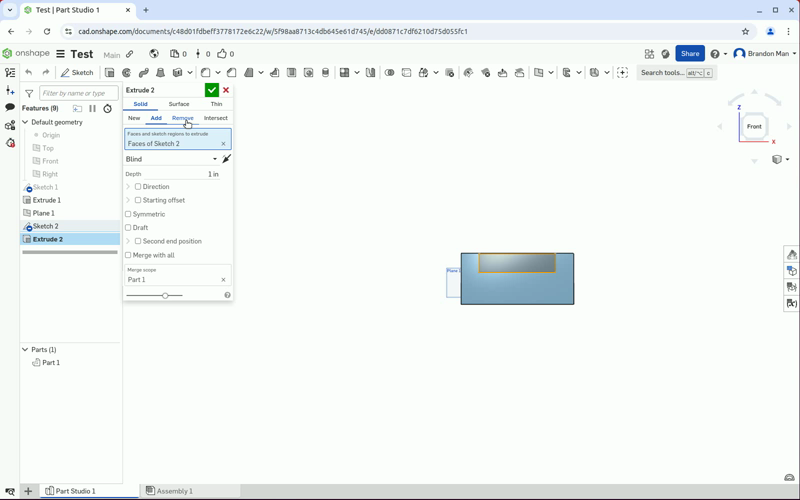
click(186, 120)
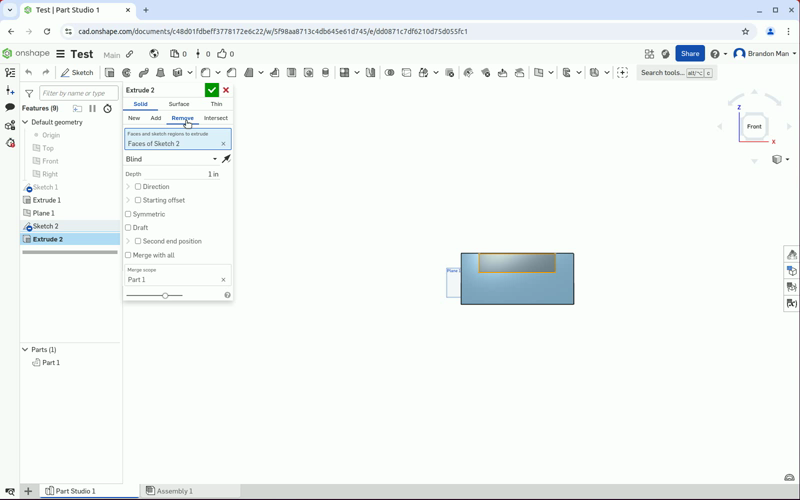
key(tab, 4)
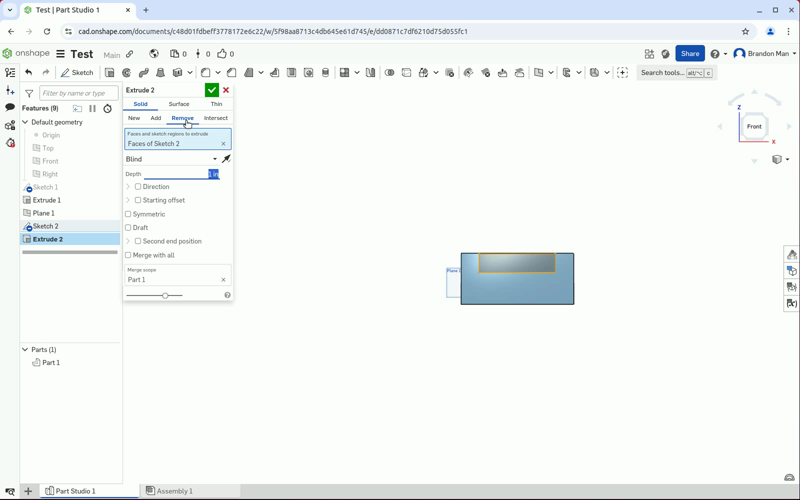
text(19.257)
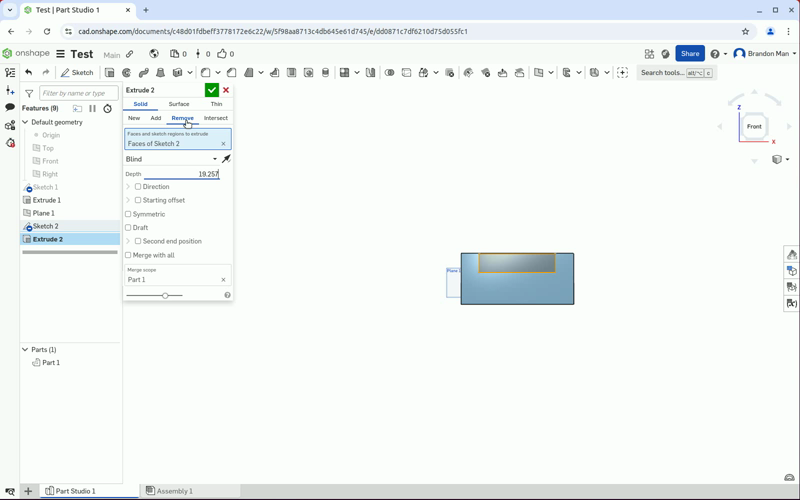
key(tab, 6)
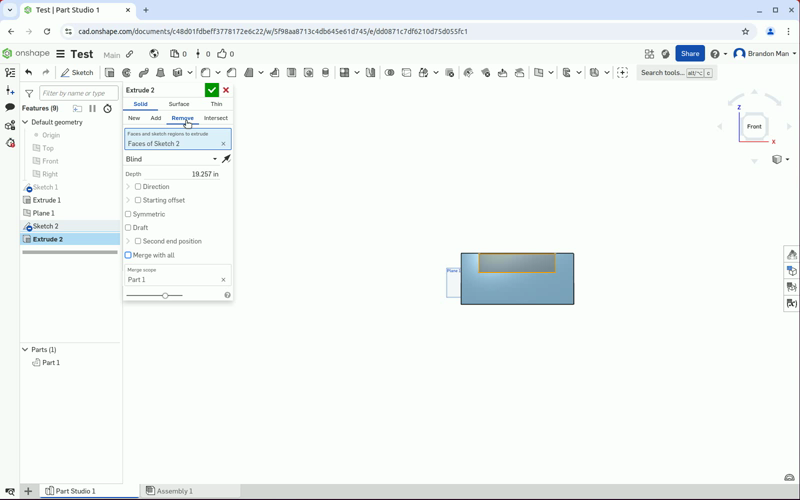
key(space)
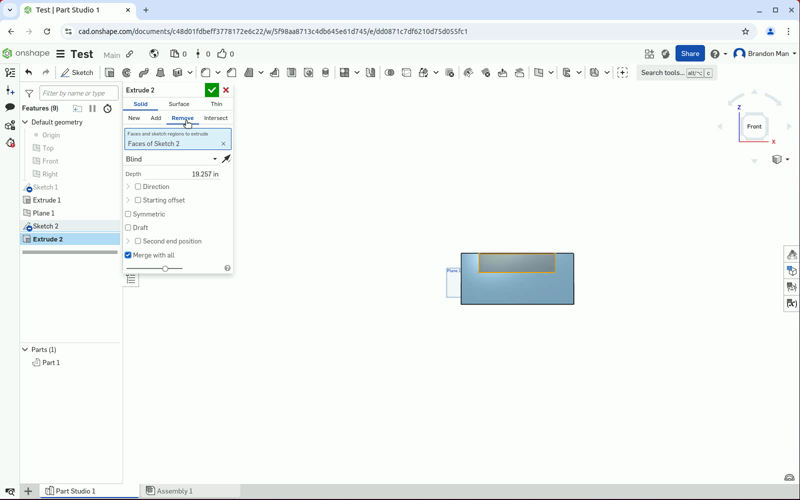
key(enter)
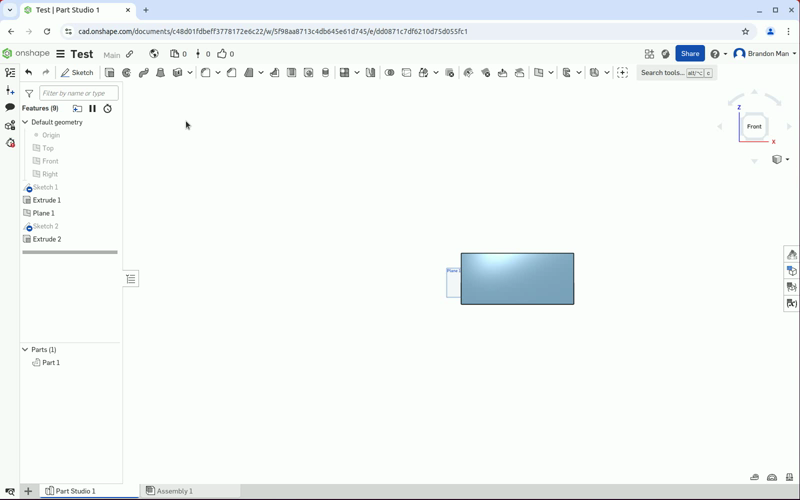
key(shift+h)
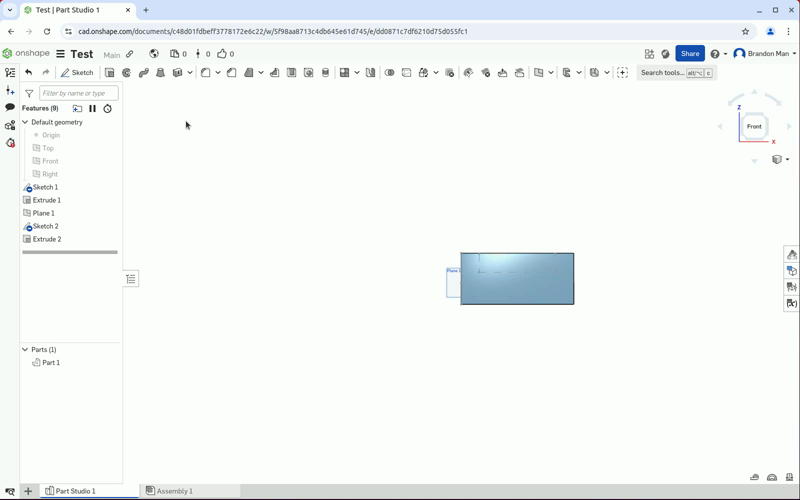
key(shift+h)
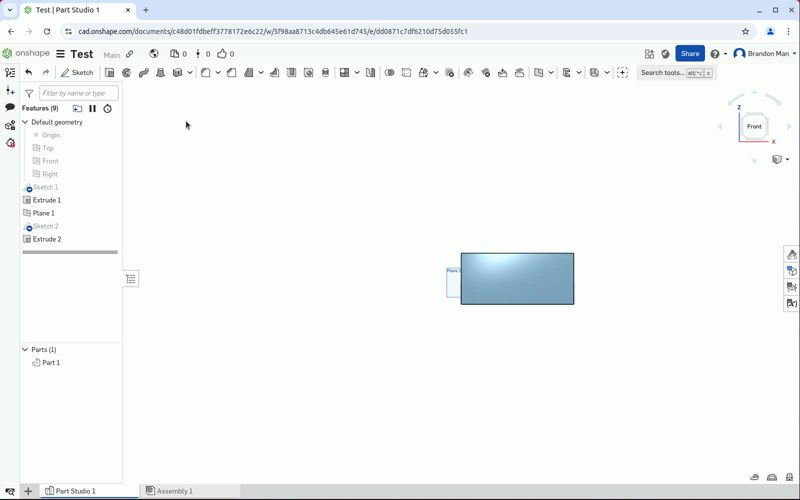
mouse_move(73, 189)
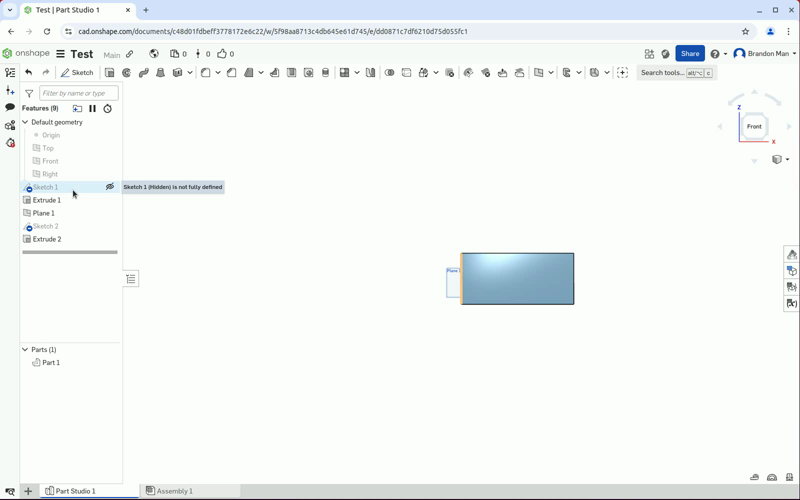
click(73, 189)
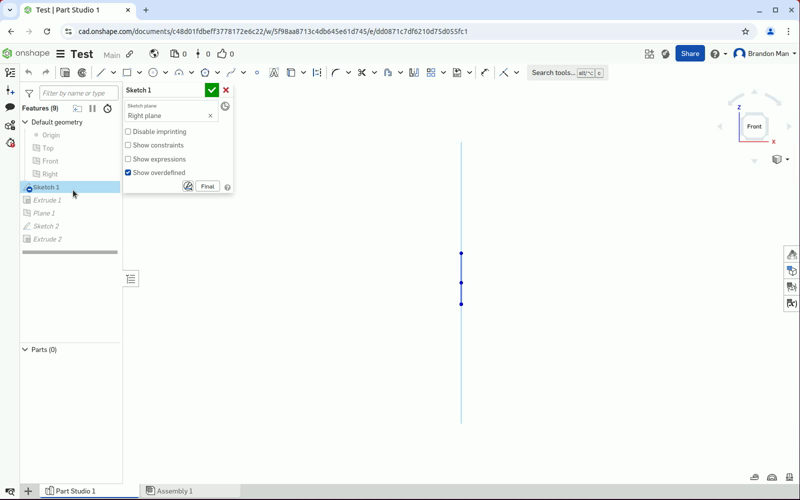
mouse_move(229, 92)
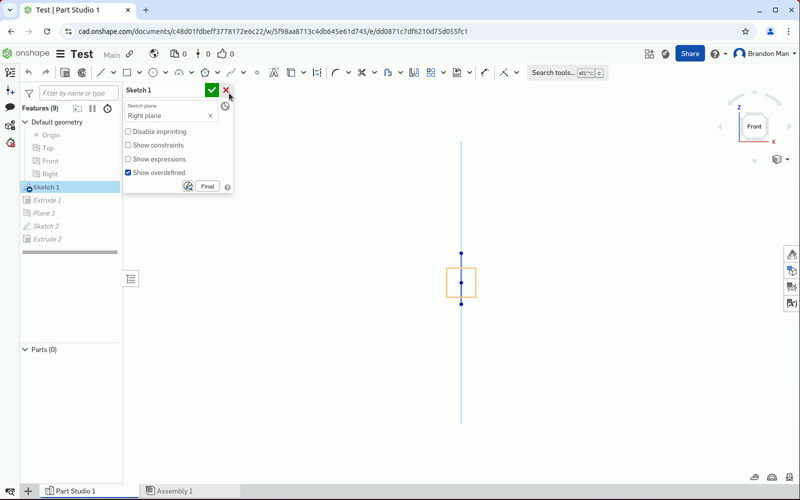
click(229, 92)
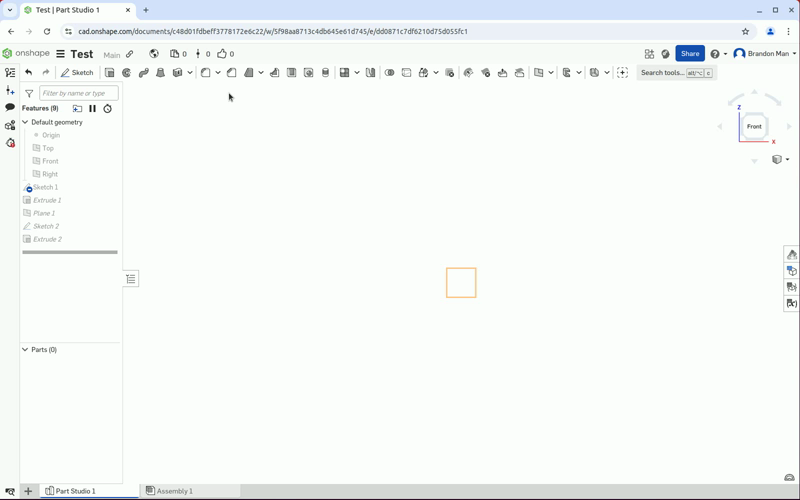
mouse_move(73, 352)
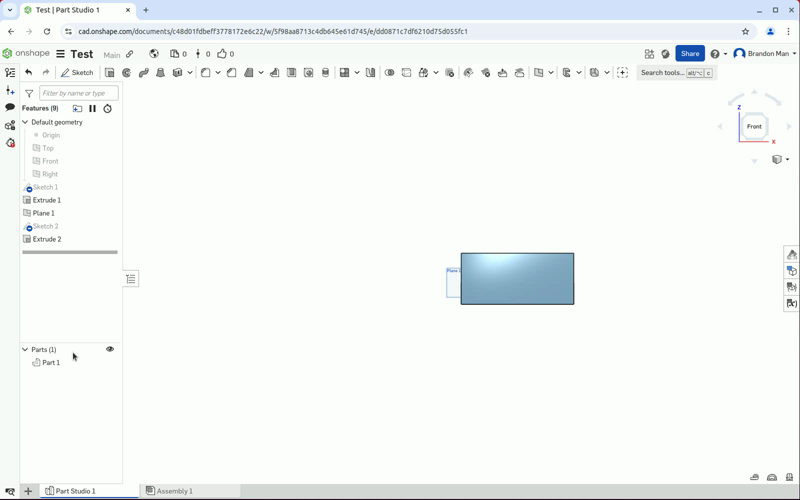
key(y)
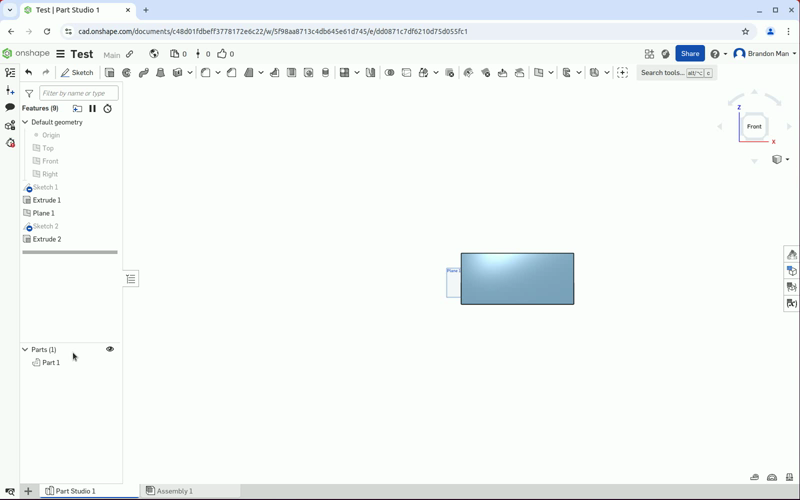
key(shift+p)
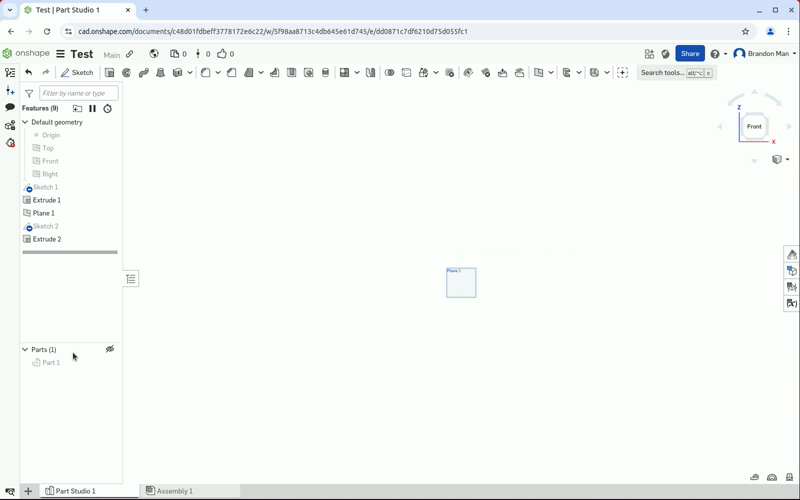
key(space)
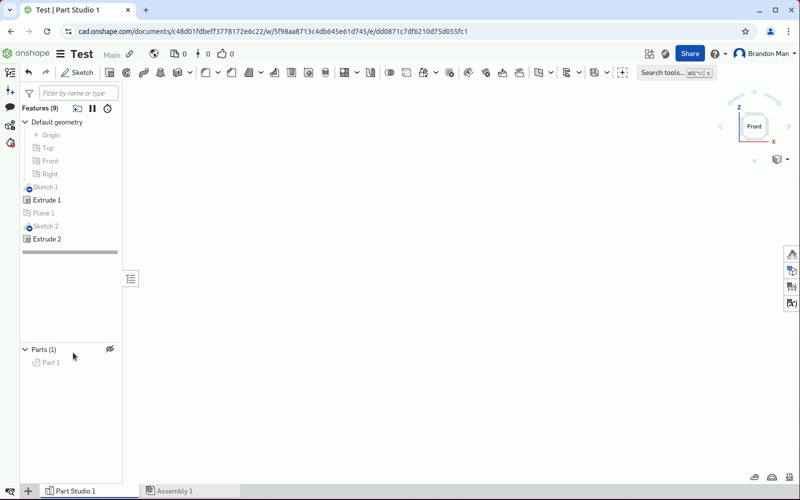
key_down(shift)
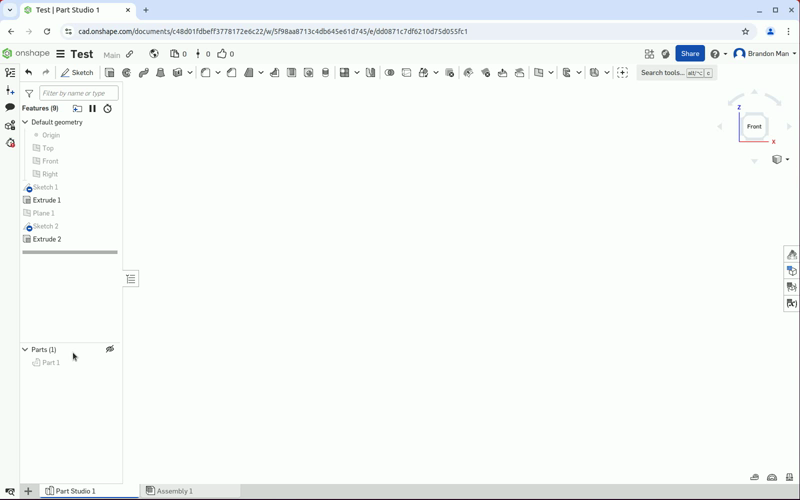
key(down)
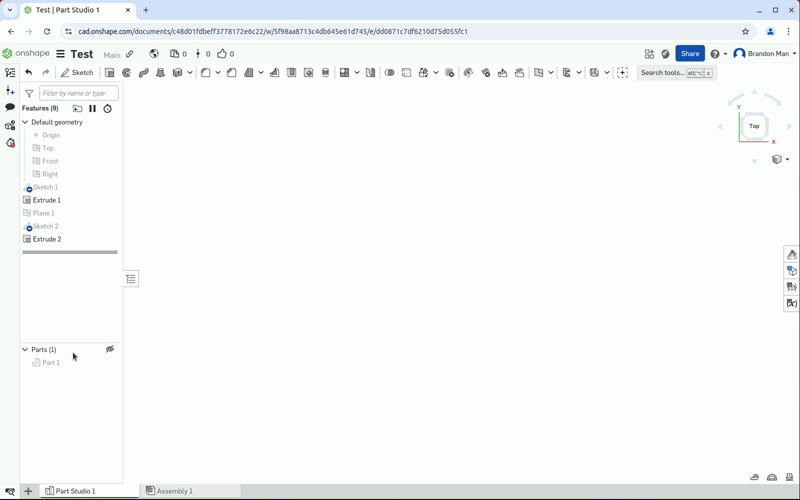
key_up(shift)
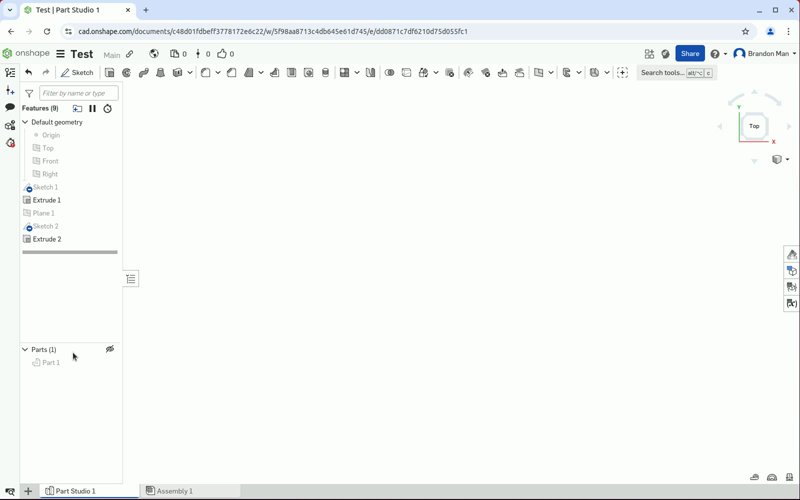
mouse_move(73, 352)
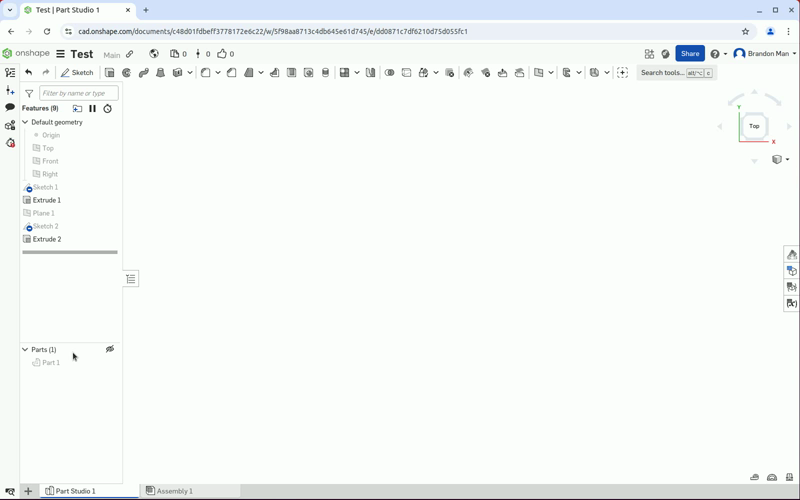
key(shift+y)
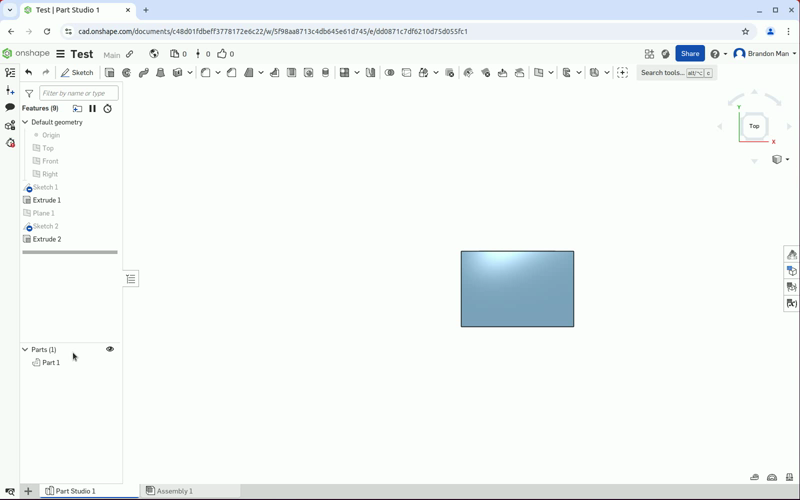
mouse_move(541, 75)
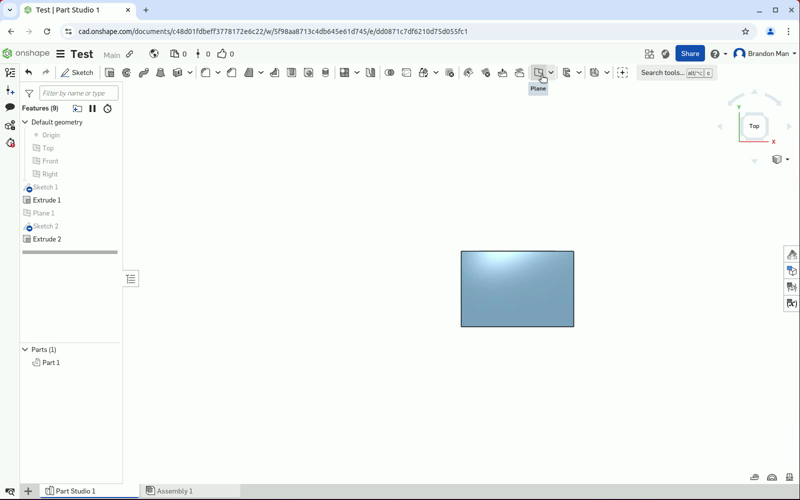
click(541, 75)
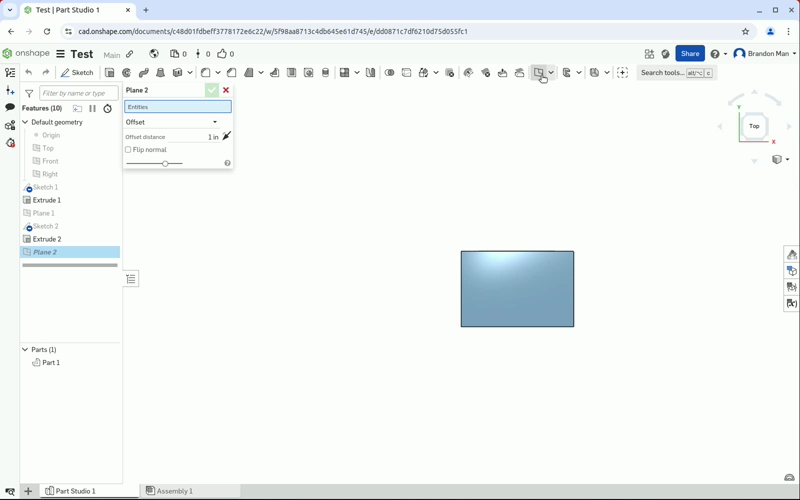
mouse_move(73, 150)
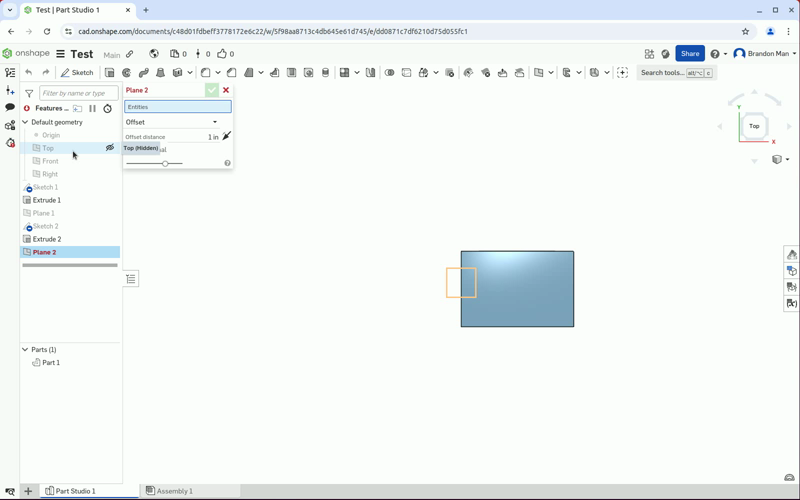
click(73, 150)
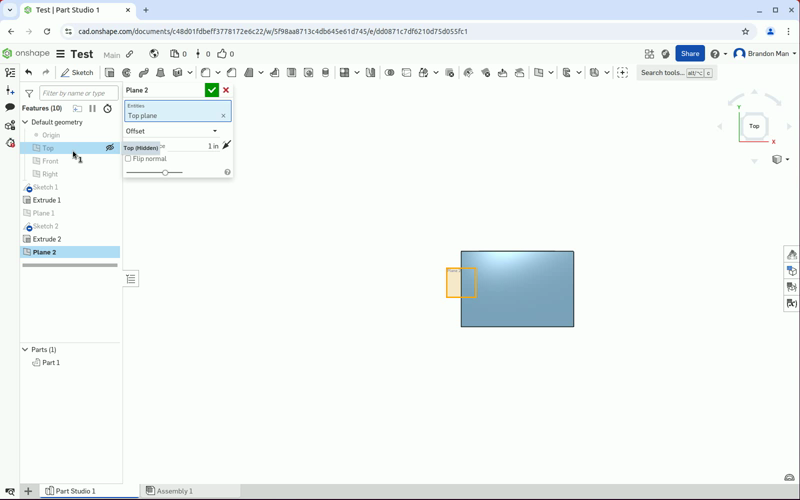
key(tab, 2)
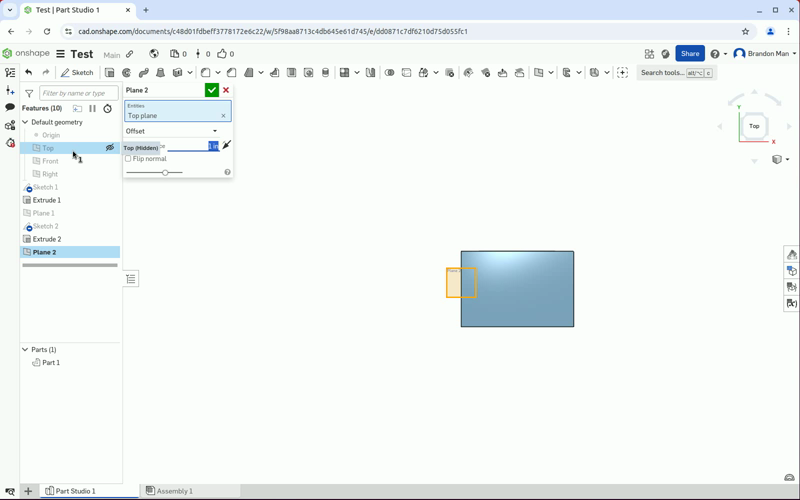
text(2.157)
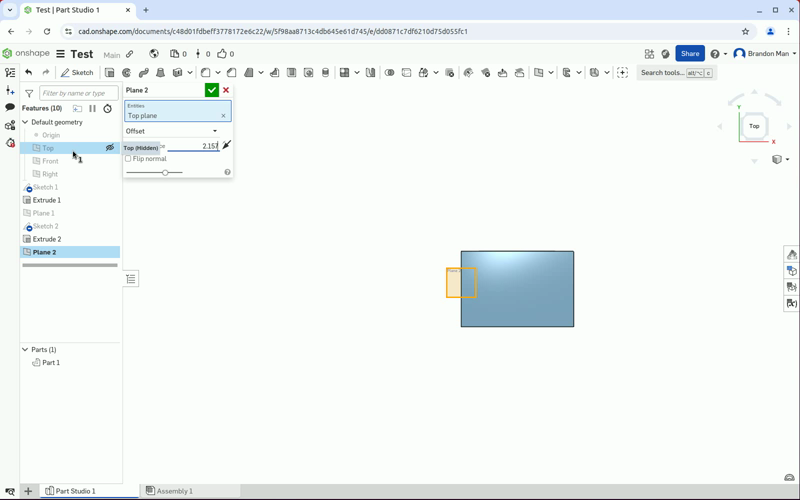
key(enter, 2)
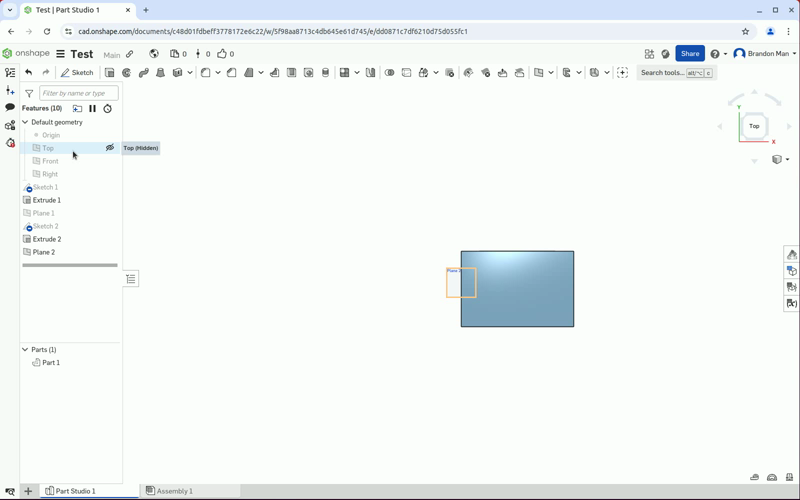
key(shift+s)
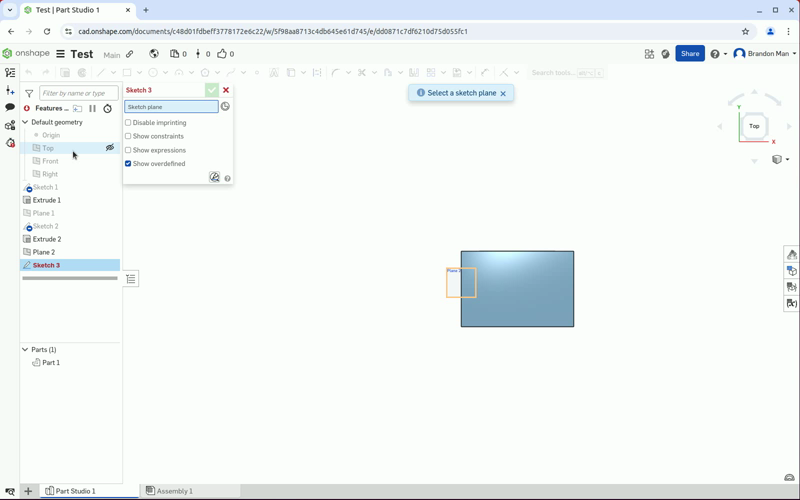
mouse_move(73, 254)
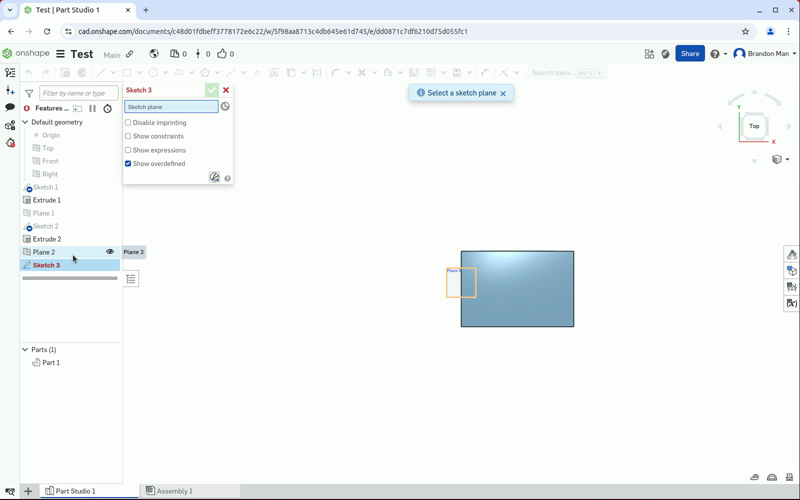
click(73, 254)
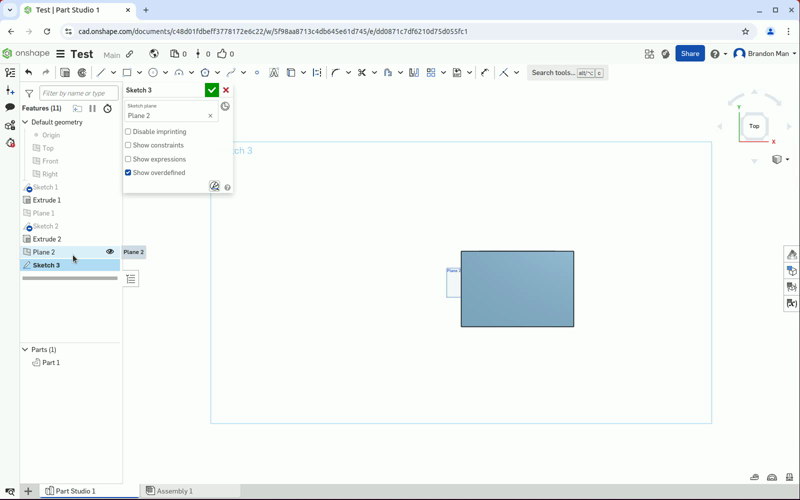
mouse_move(73, 352)
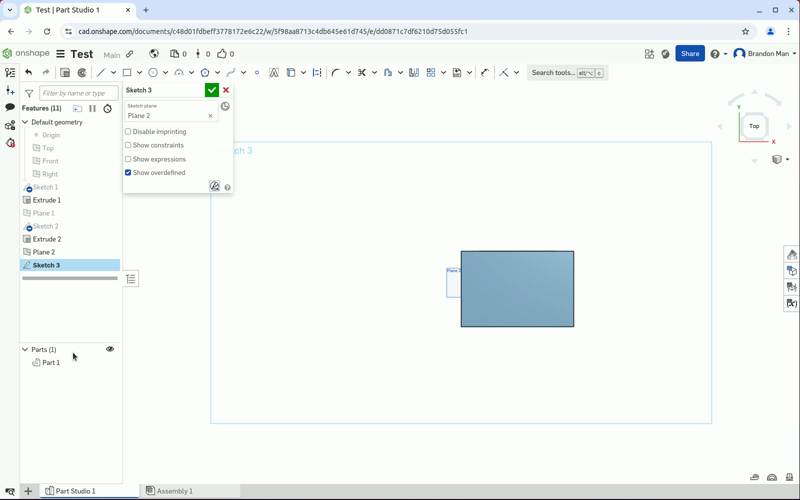
key(y)
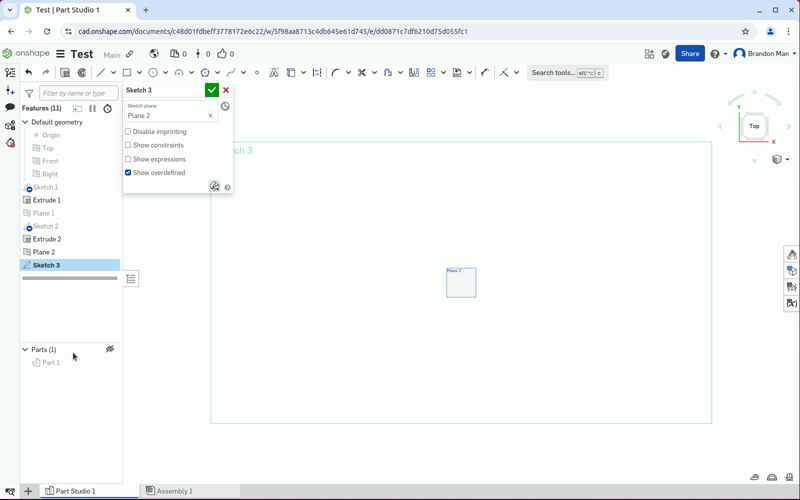
key(c)
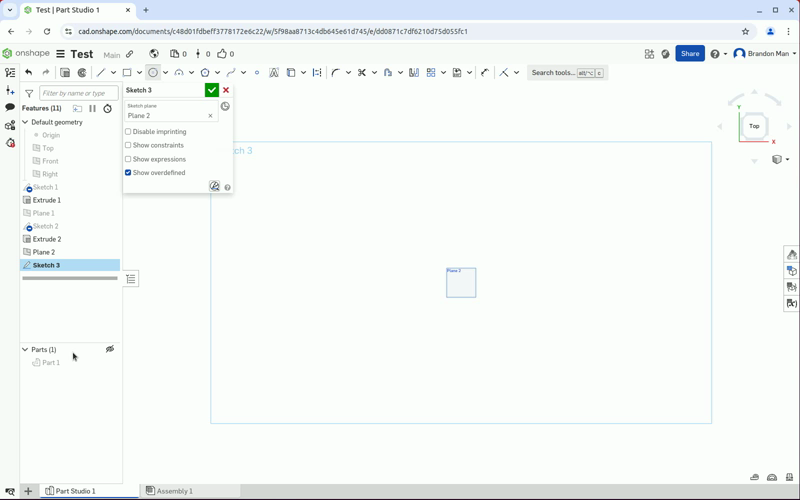
key_down(shift)
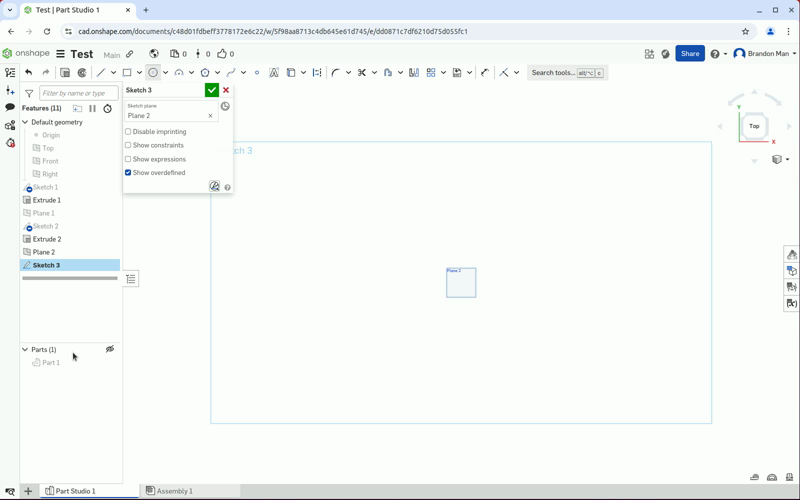
mouse_move(497, 288)
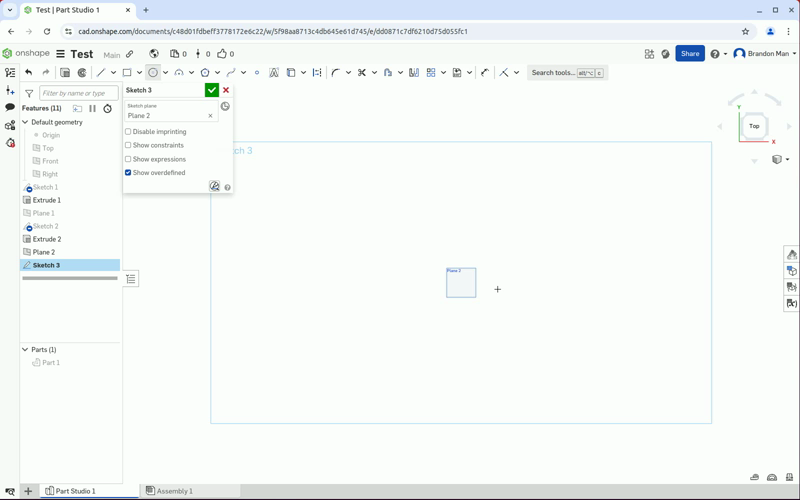
click(497, 288)
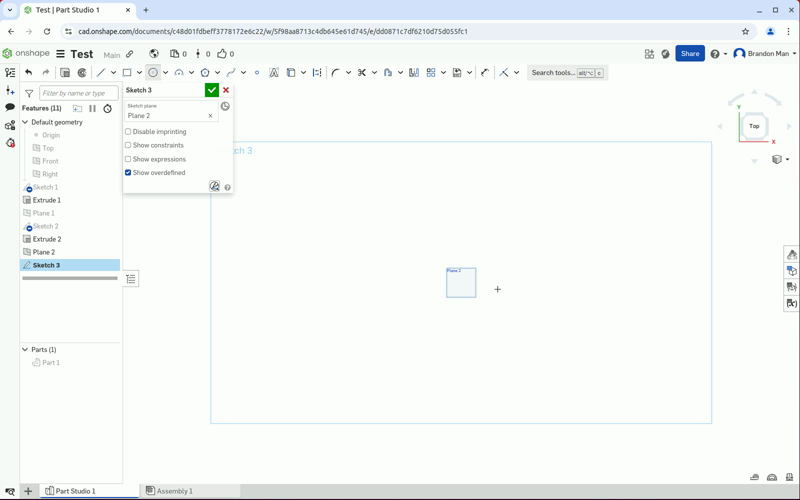
key_up(shift)
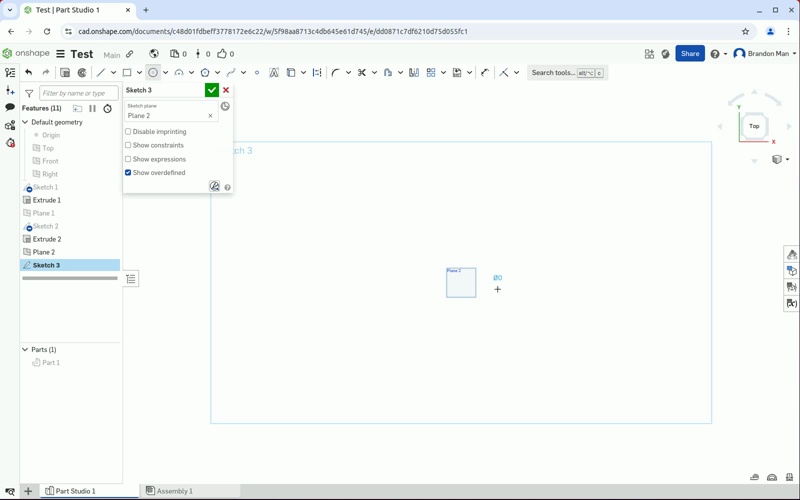
mouse_move(507, 288)
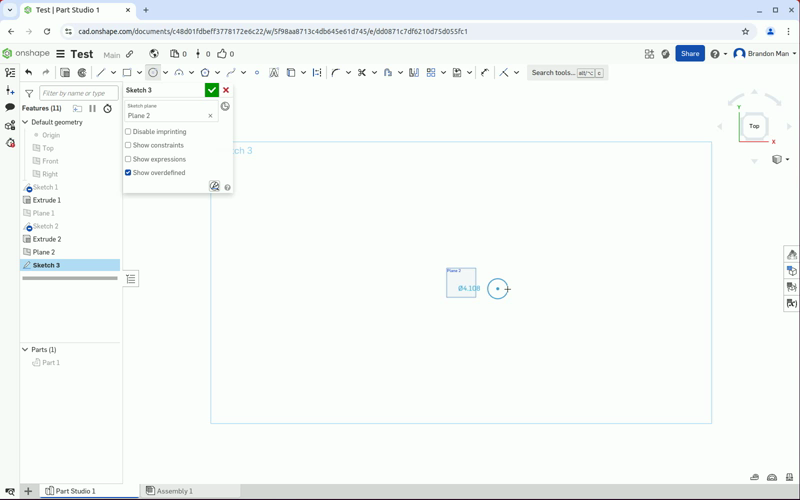
click(507, 288)
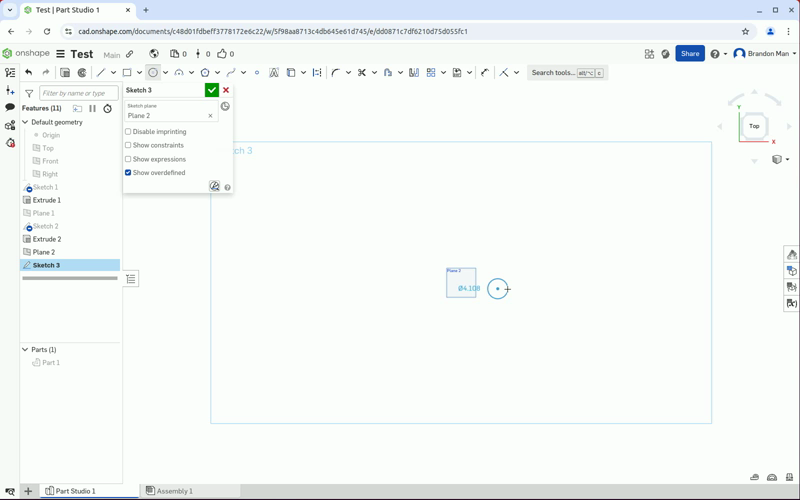
key(esc)
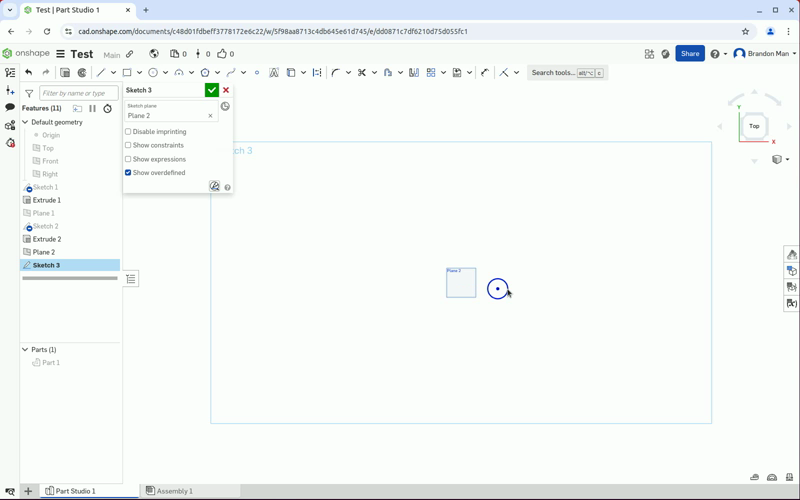
mouse_move(488, 288)
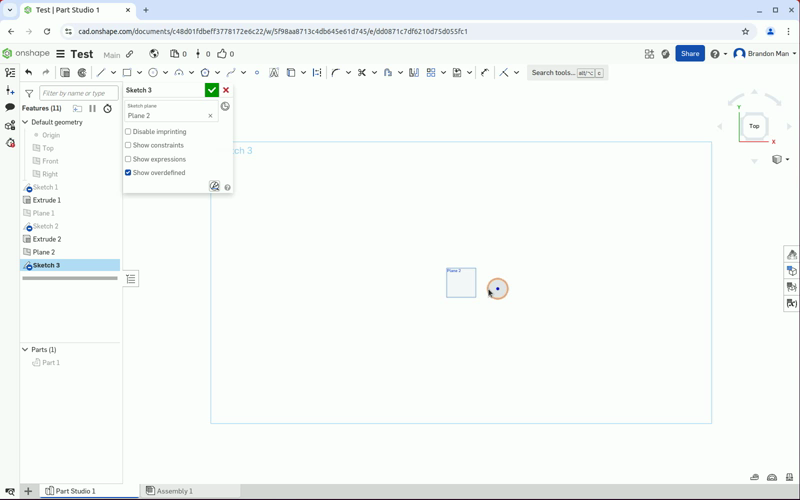
scroll(6)
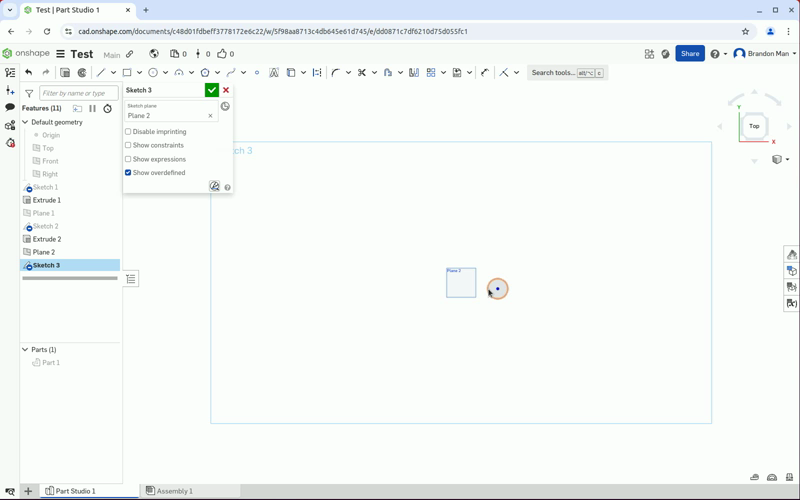
scroll(6)
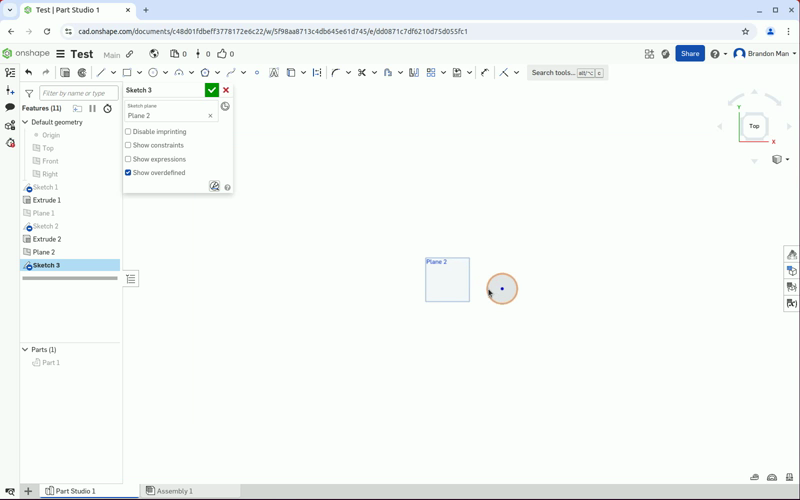
scroll(6)
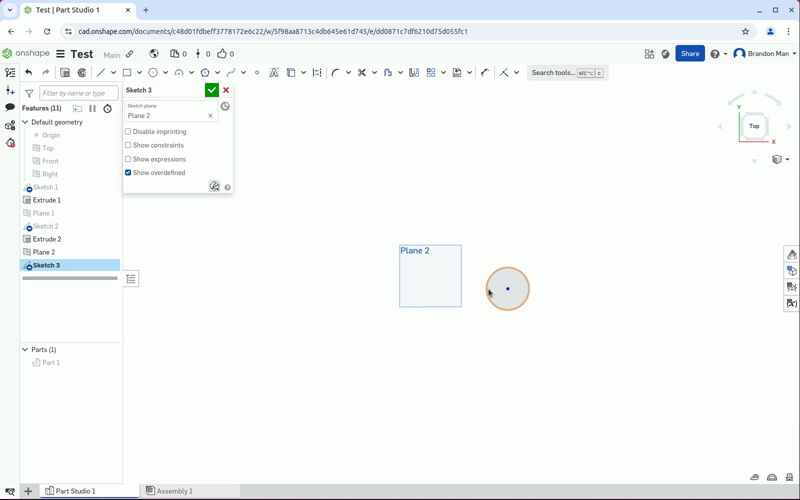
scroll(6)
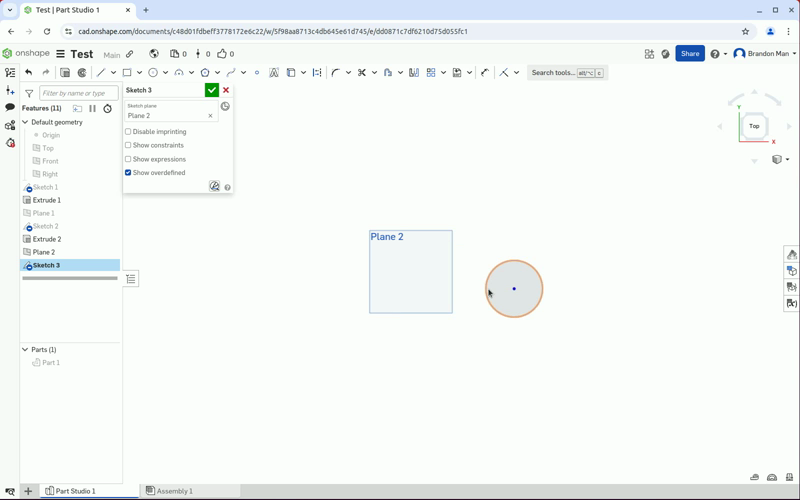
scroll(6)
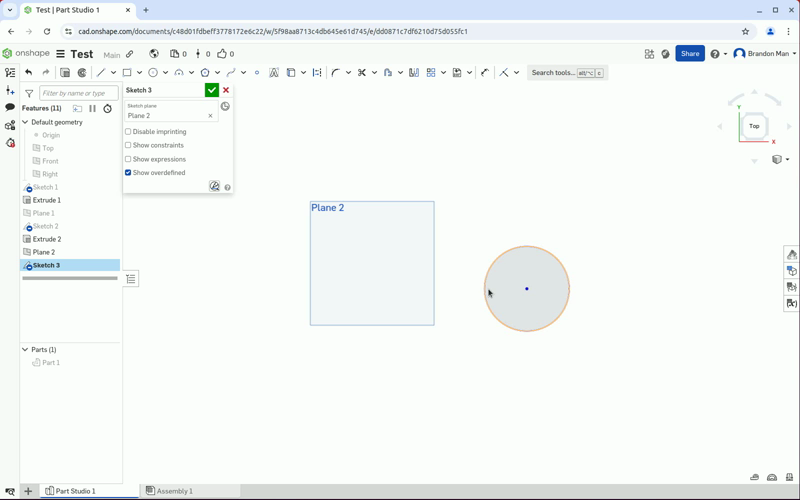
scroll(6)
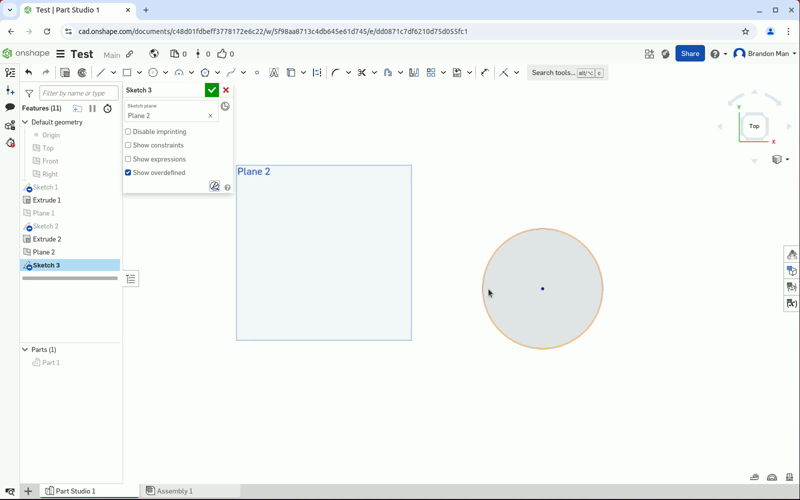
scroll(6)
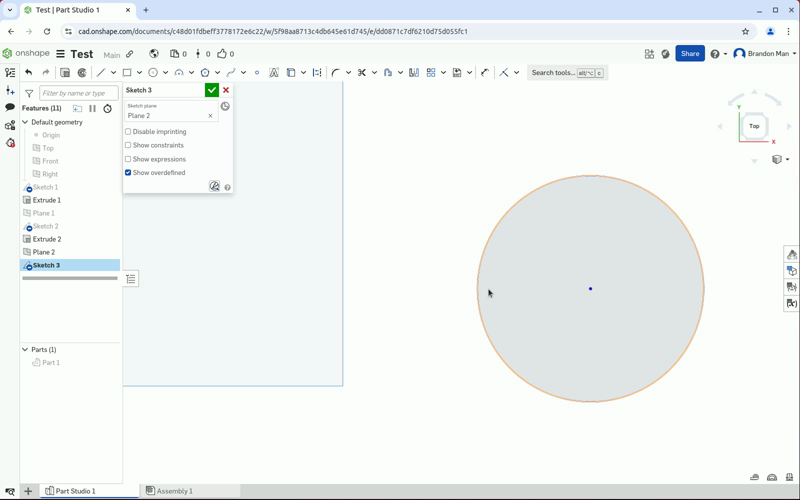
click(488, 288)
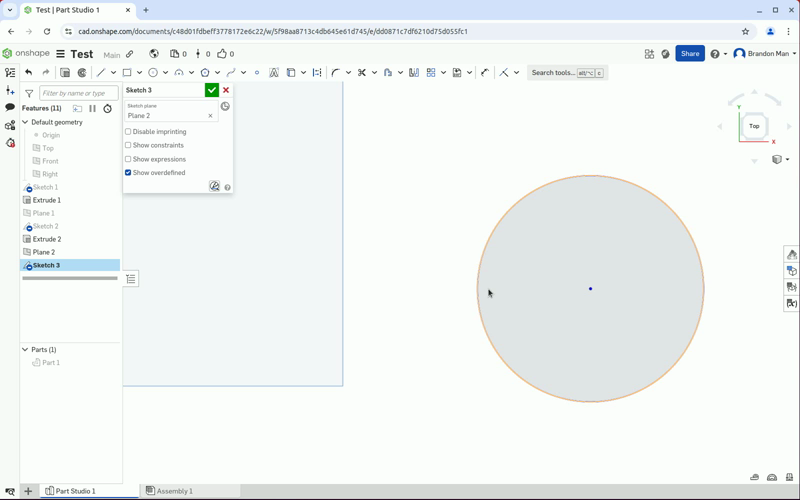
scroll(-6)
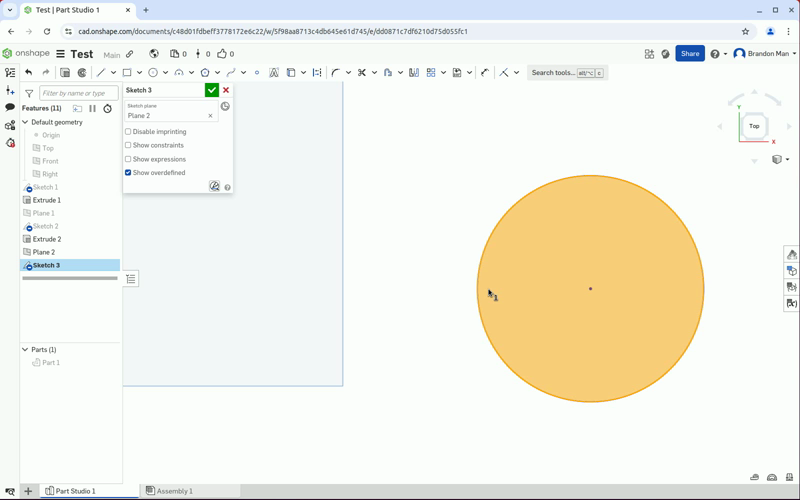
scroll(-6)
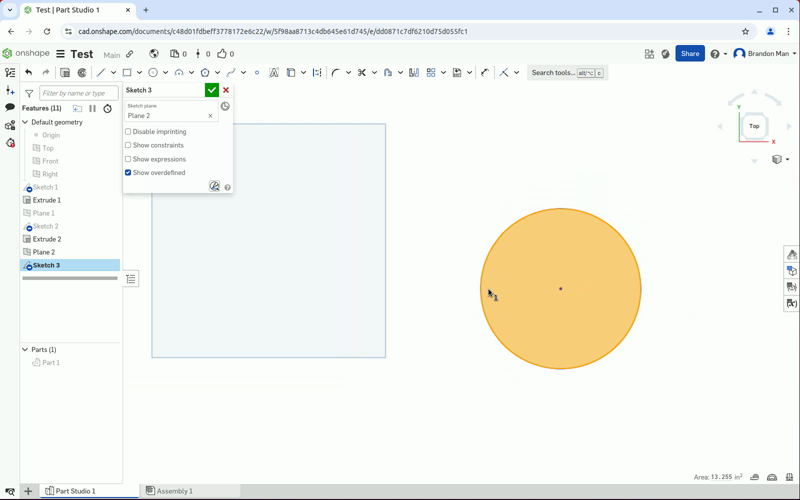
scroll(-6)
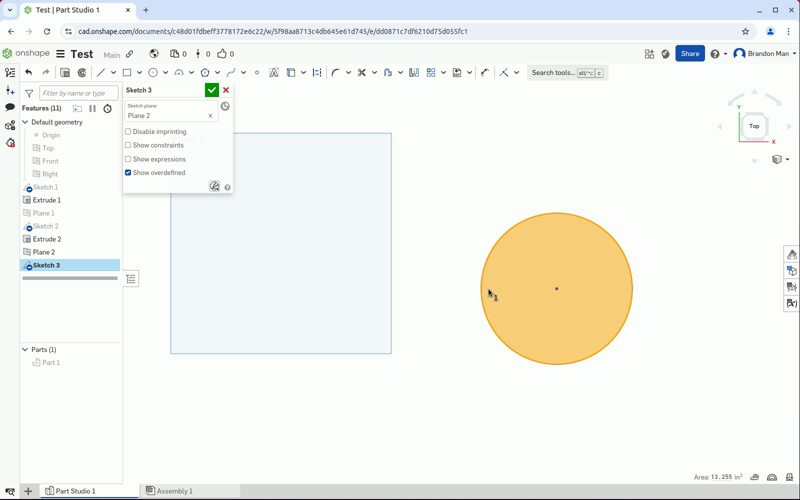
scroll(-6)
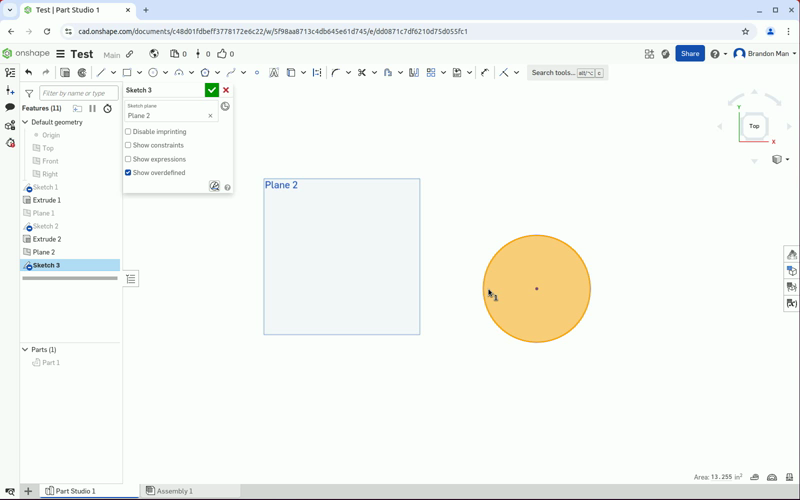
scroll(-6)
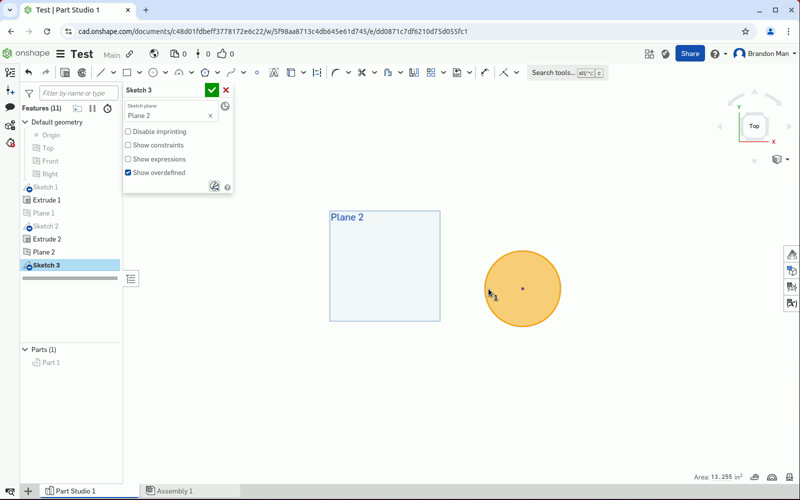
scroll(-6)
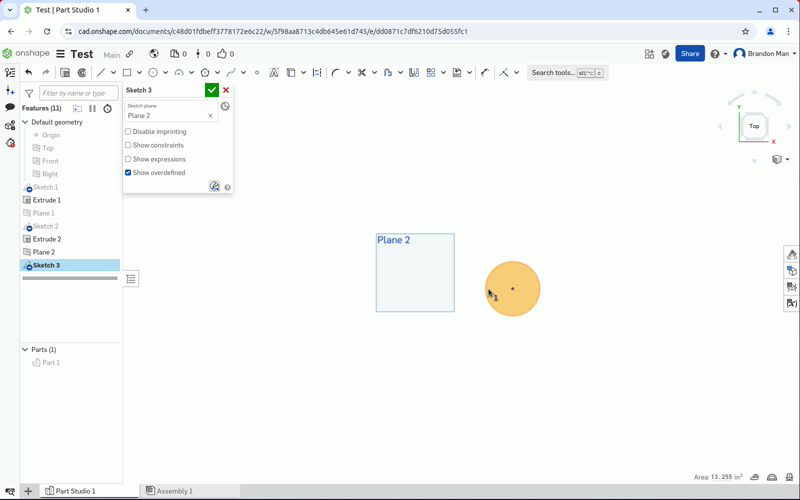
scroll(-6)
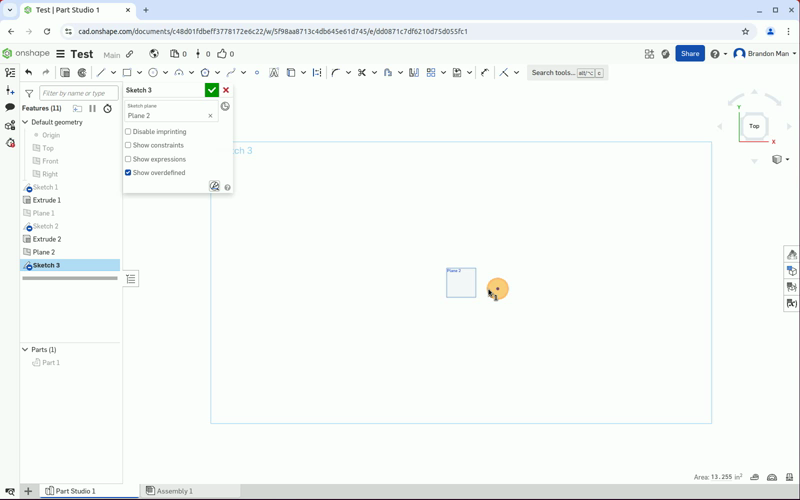
mouse_move(73, 352)
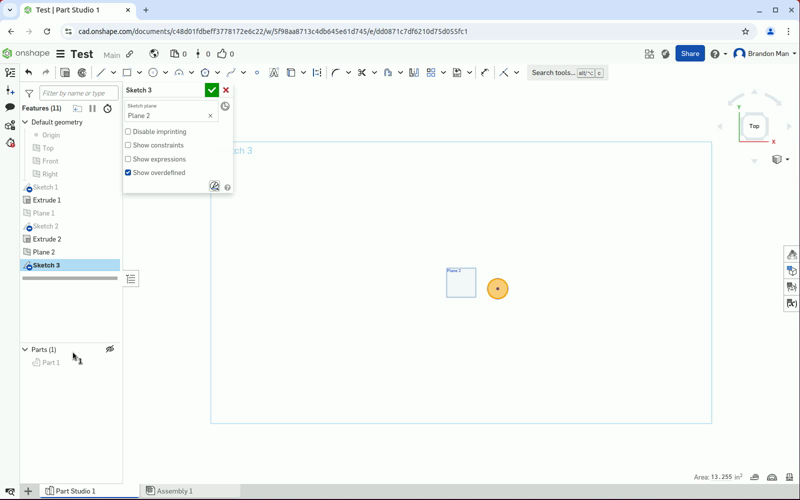
key(shift+y)
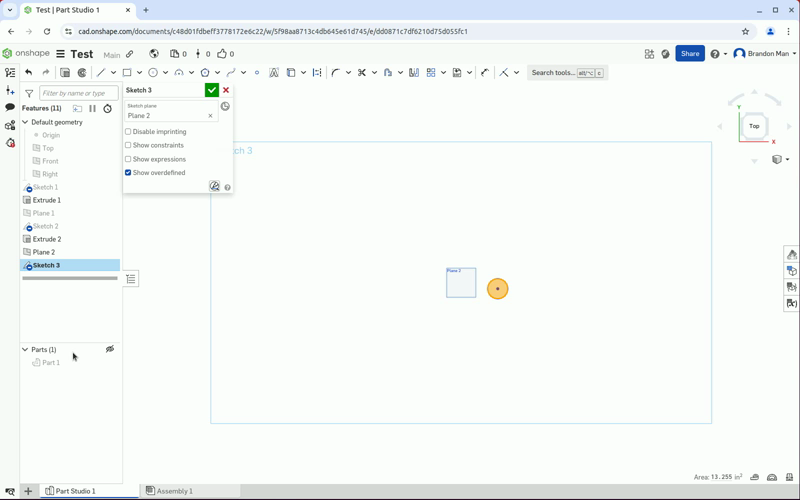
key(shift+e)
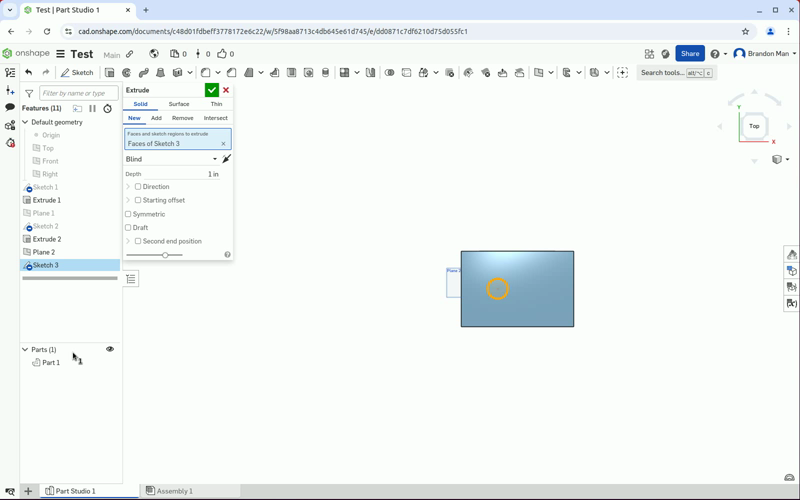
mouse_move(143, 106)
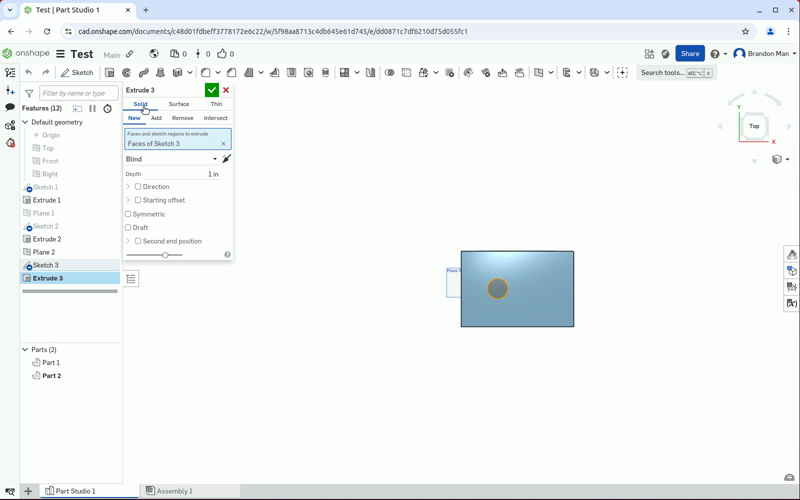
click(143, 106)
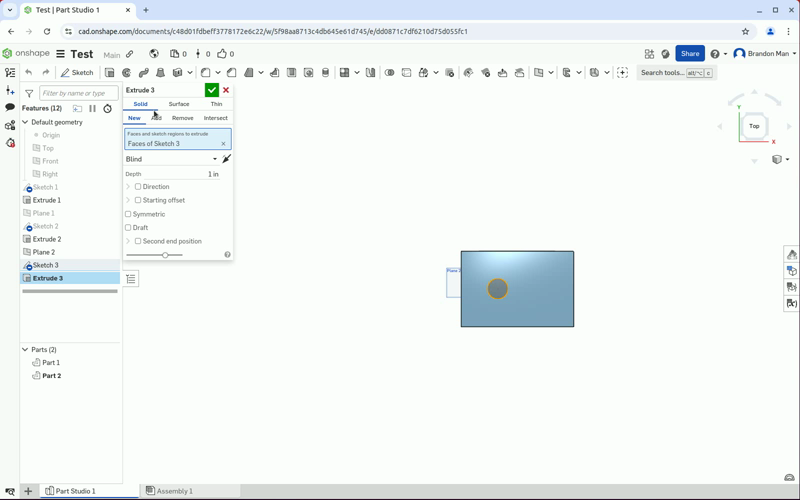
mouse_move(186, 120)
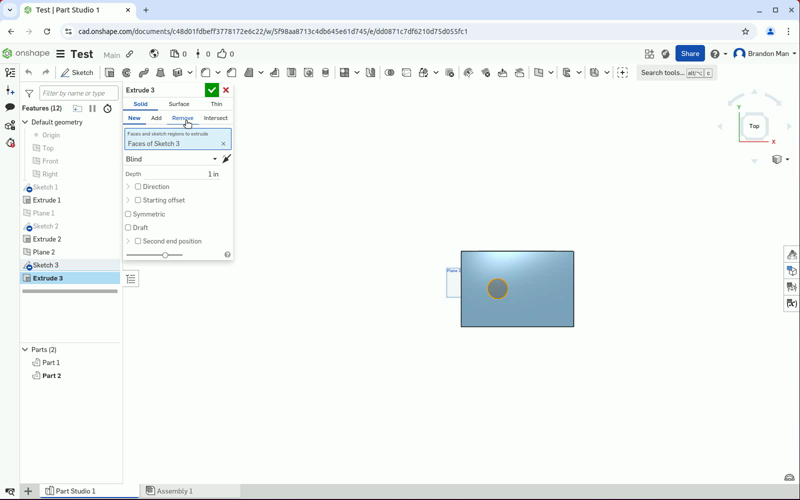
click(186, 120)
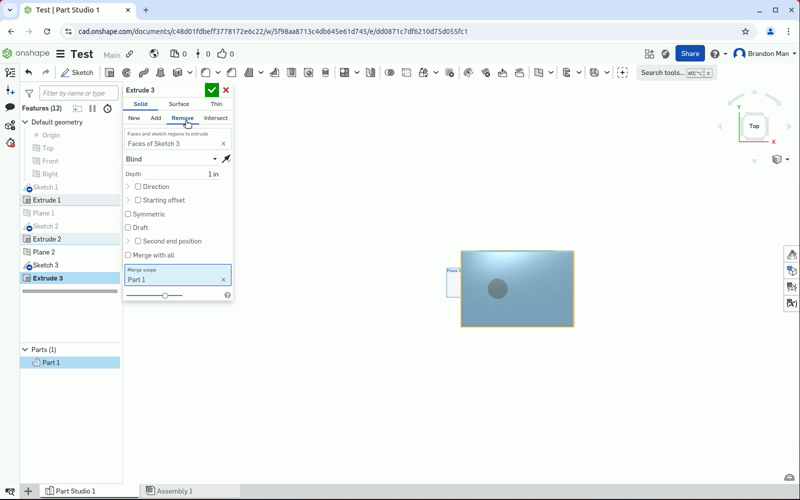
key(tab, 4)
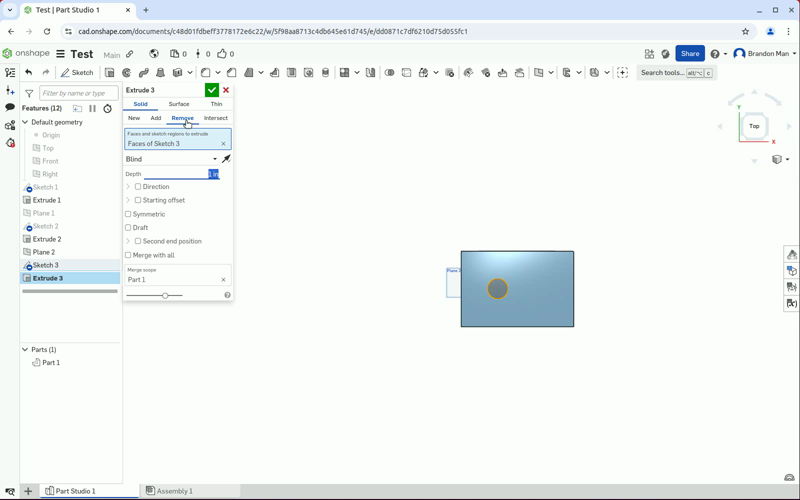
text(19.257)
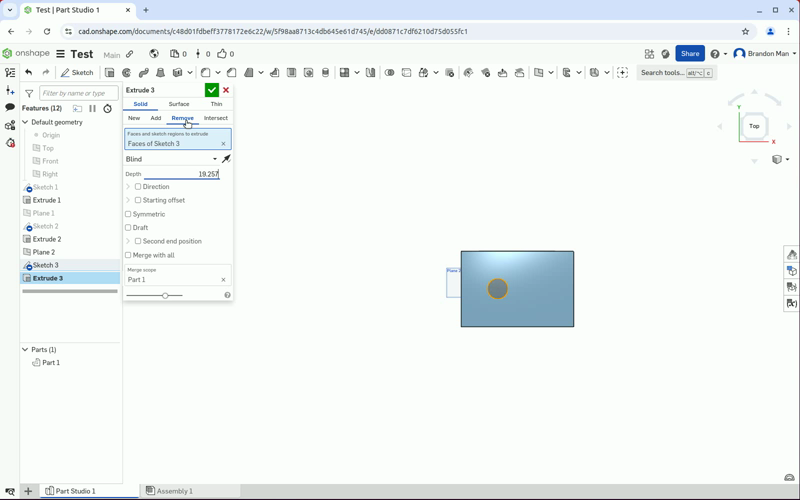
key(tab, 6)
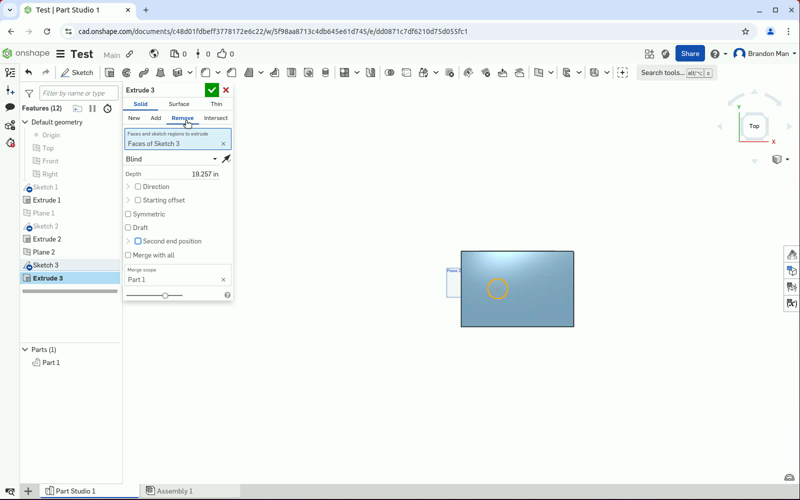
key(space)
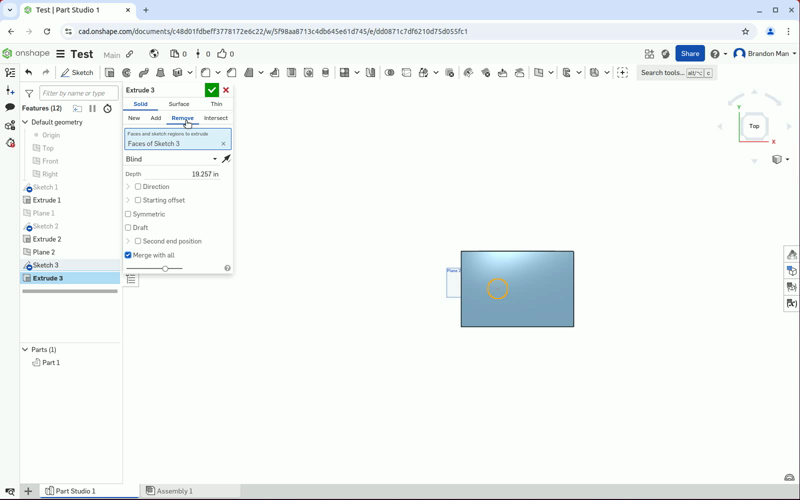
key(enter)
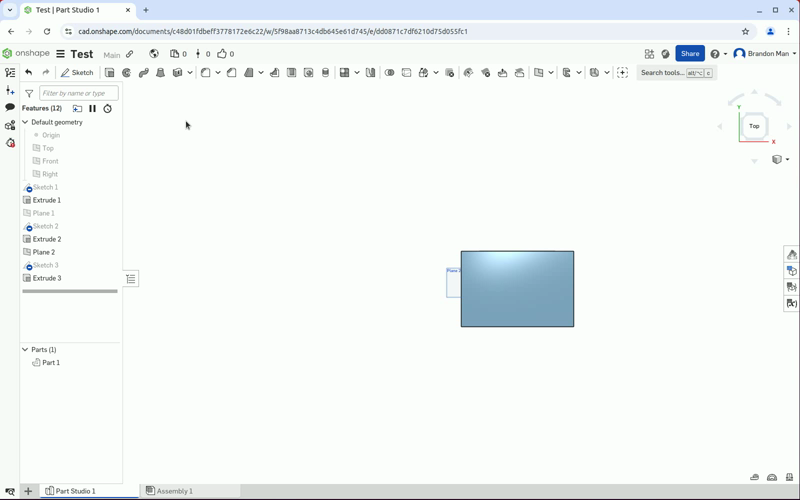
key(shift+h)
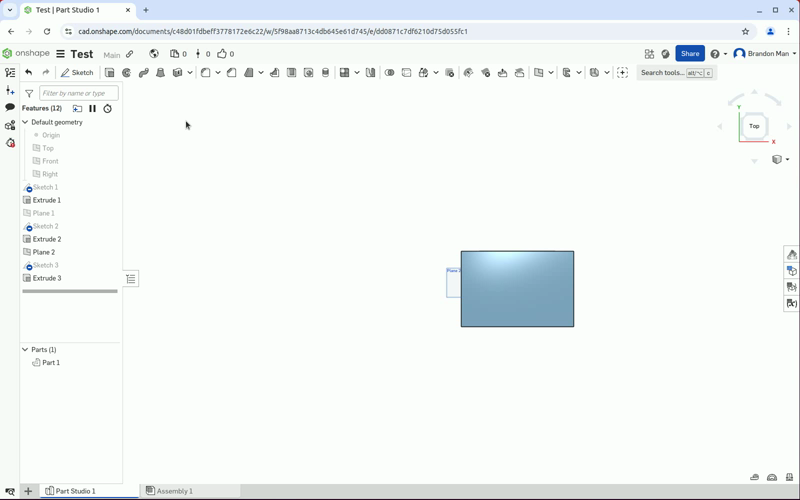
key(shift+h)
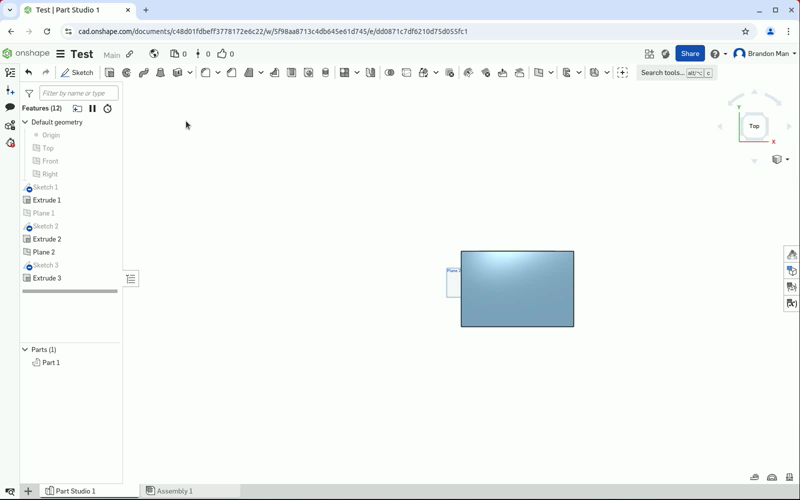
mouse_move(73, 189)
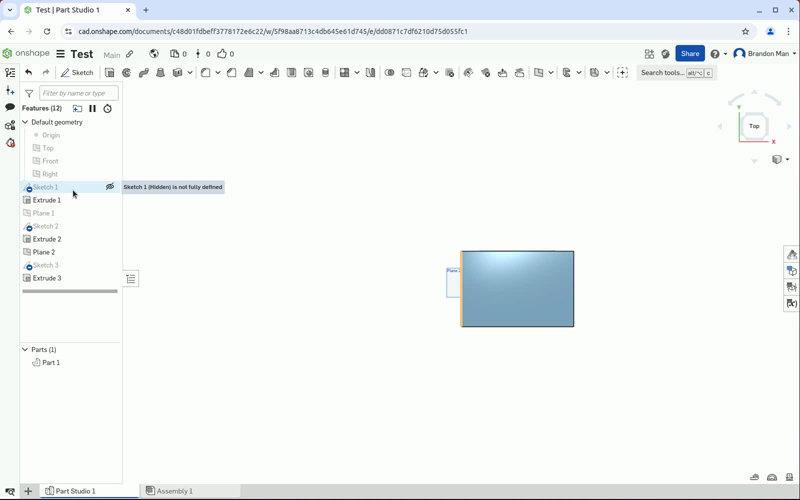
click(73, 189)
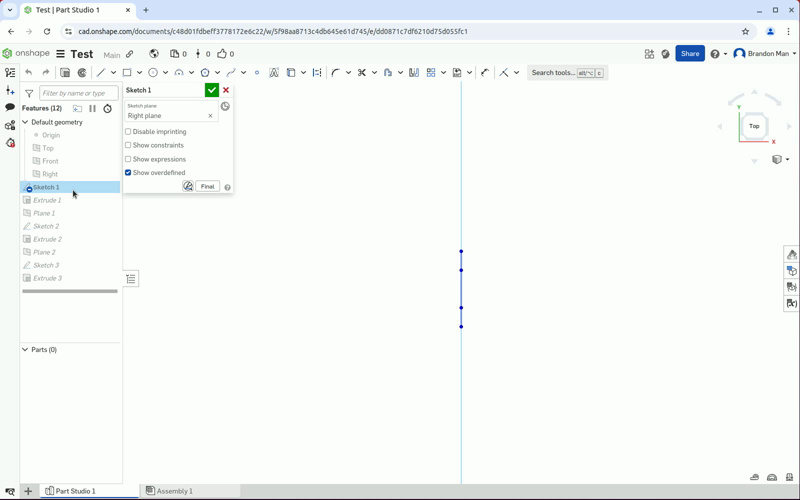
mouse_move(229, 92)
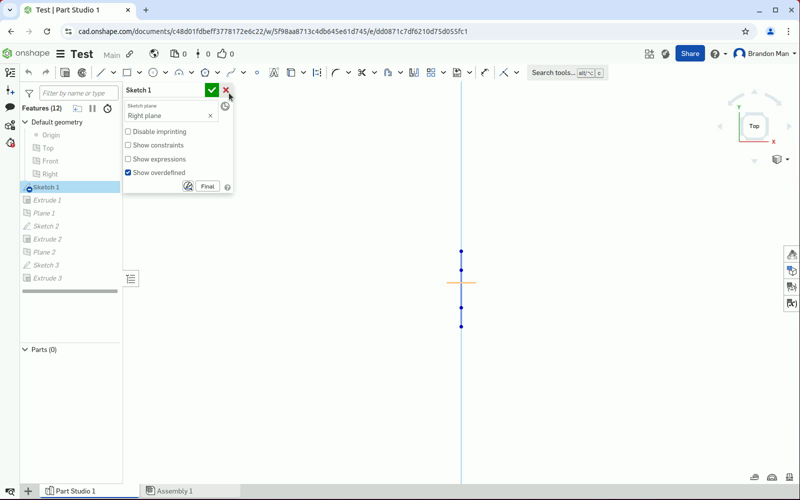
click(229, 92)
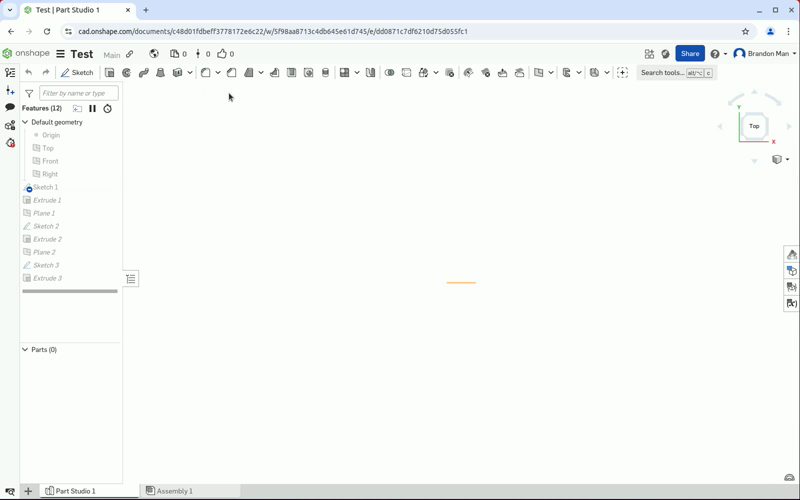
key(shift+s)
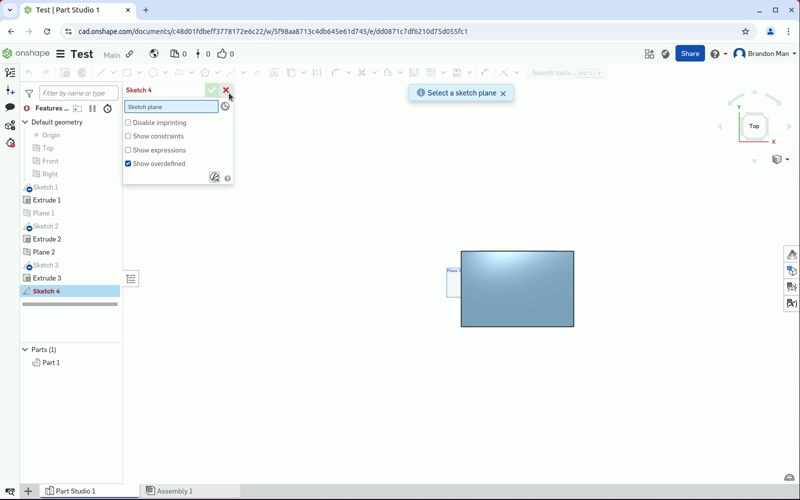
mouse_move(73, 254)
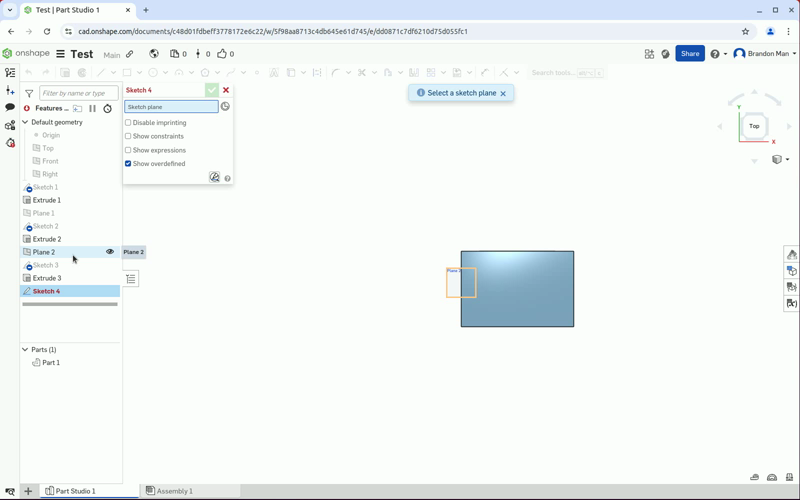
click(73, 254)
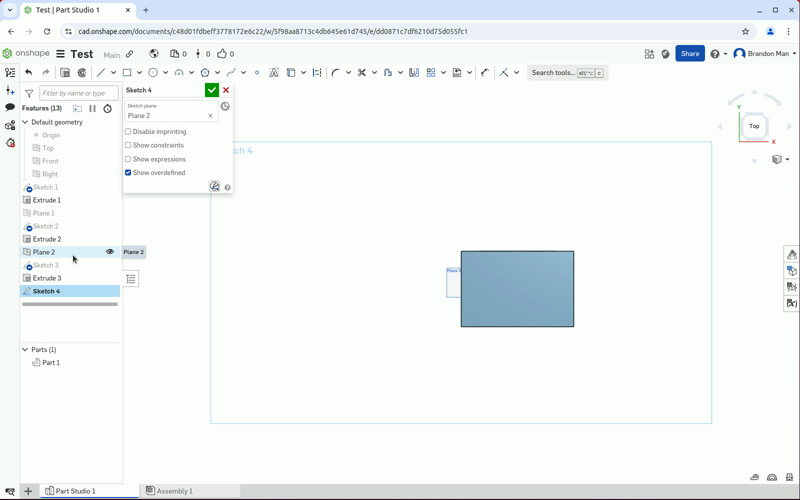
mouse_move(73, 352)
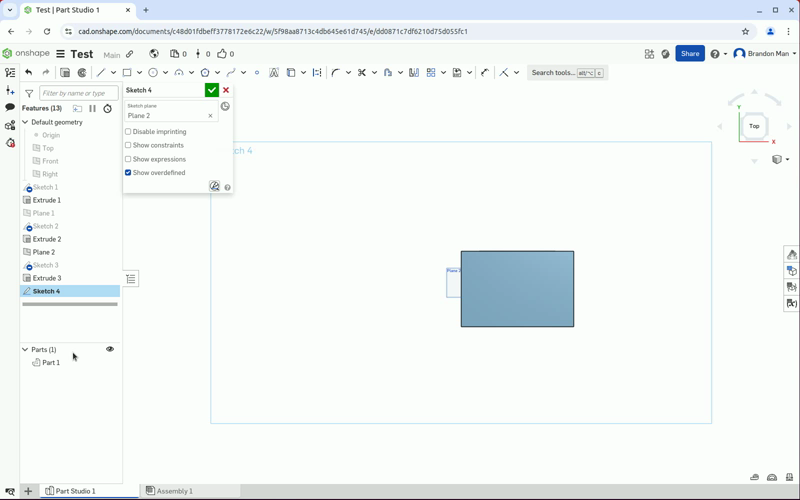
key(y)
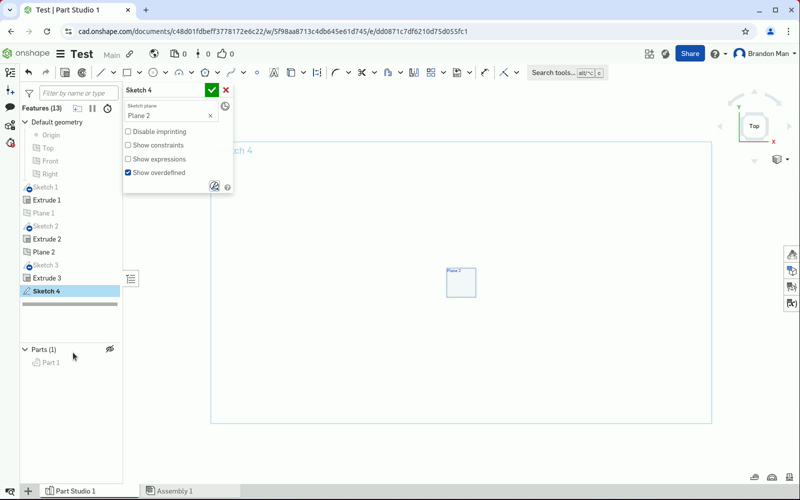
key(c)
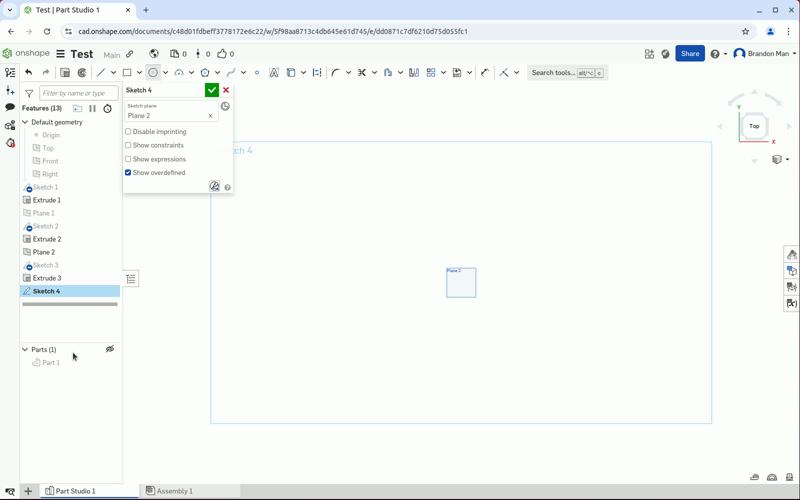
key_down(shift)
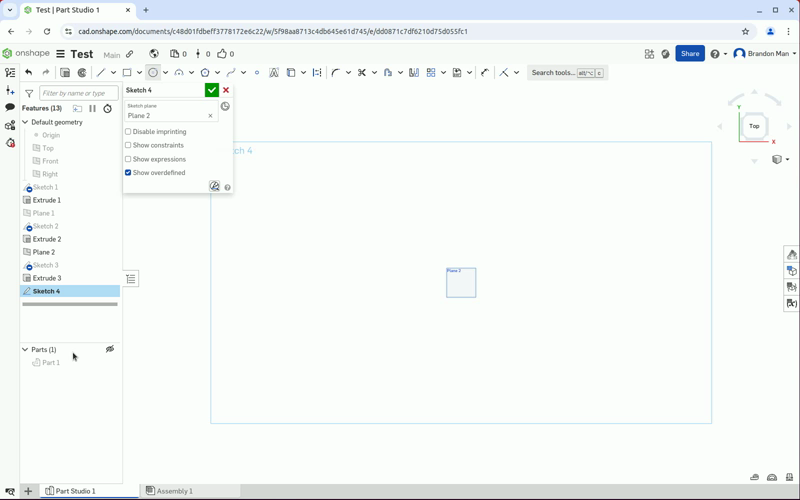
mouse_move(537, 288)
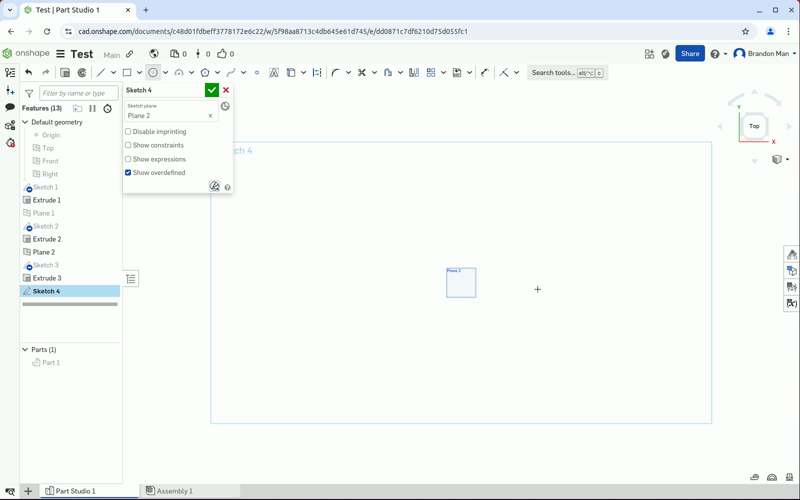
click(537, 288)
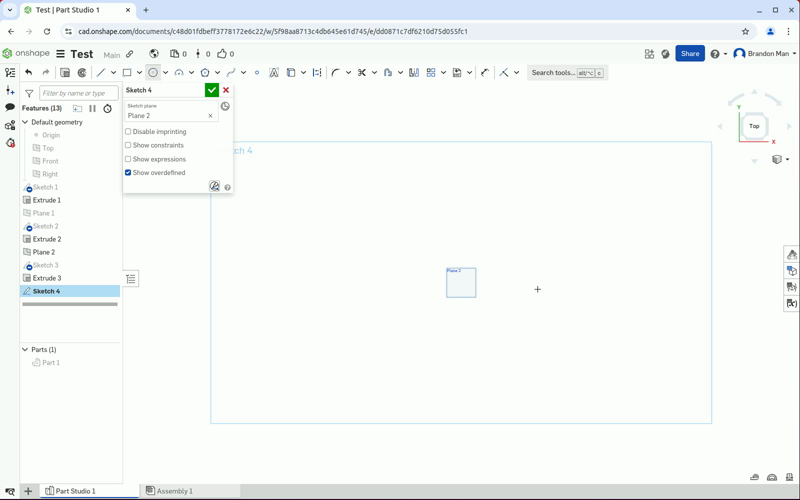
key_up(shift)
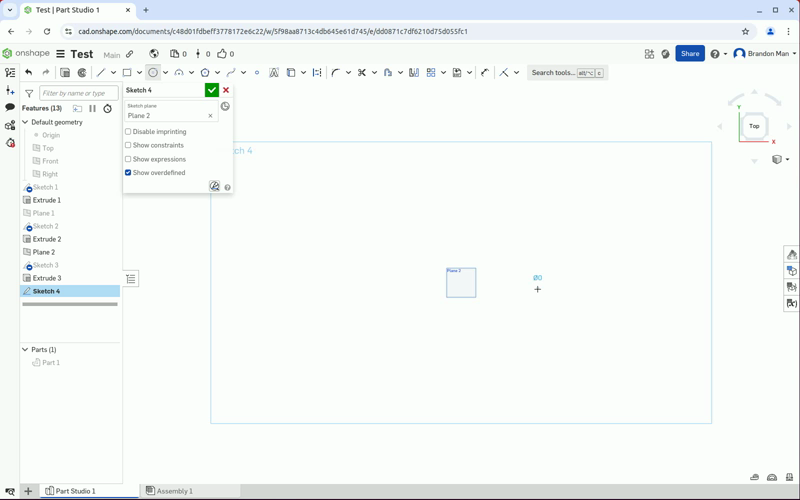
mouse_move(547, 288)
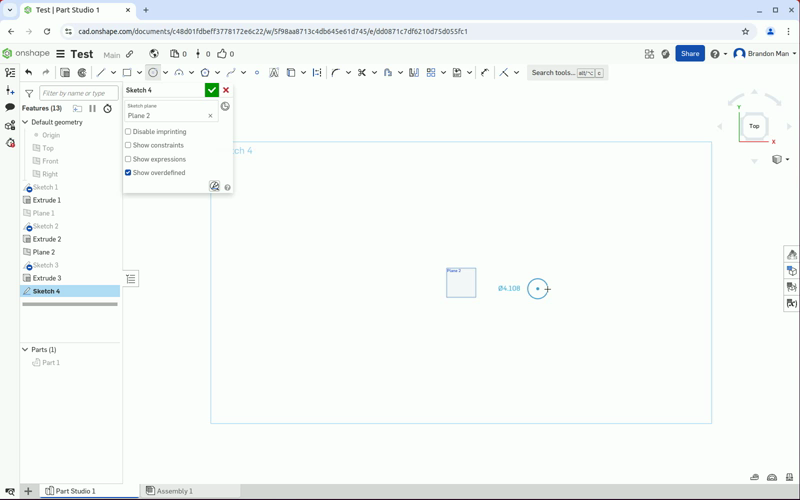
click(547, 288)
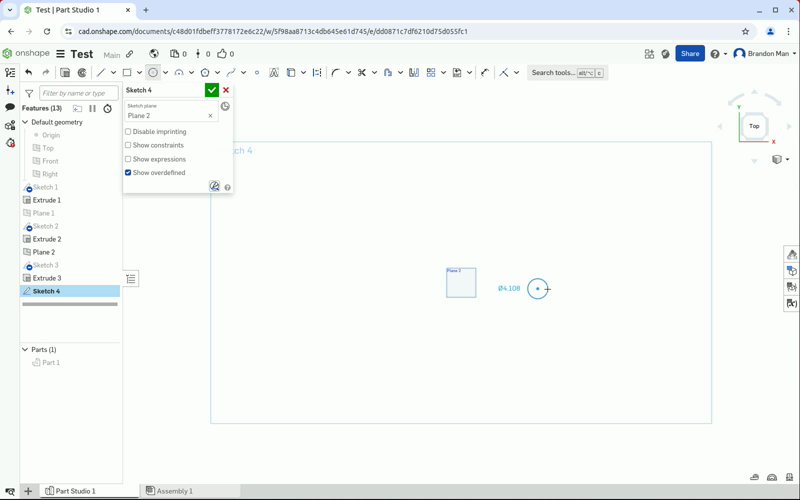
key(esc)
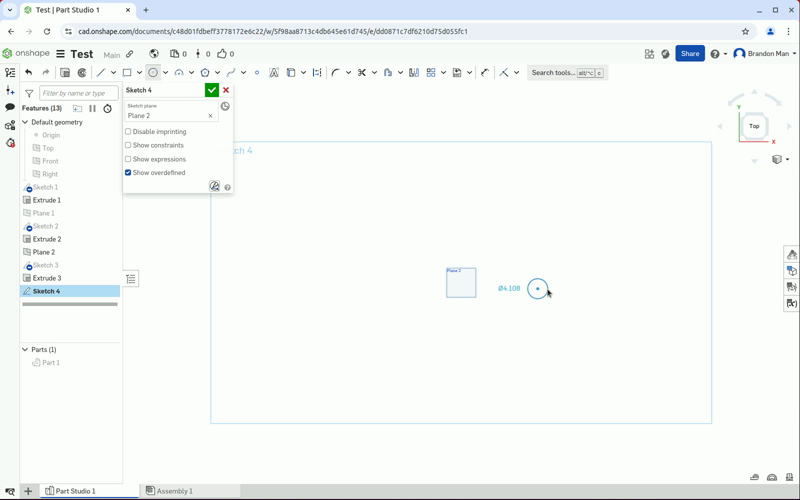
mouse_move(542, 285)
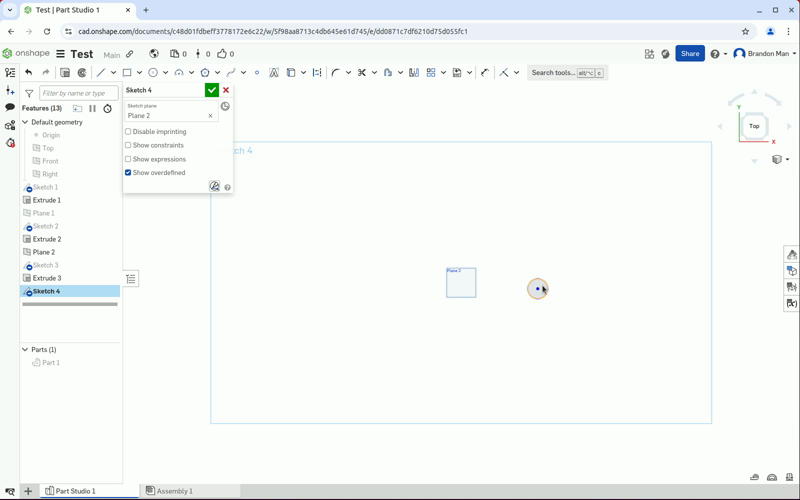
scroll(6)
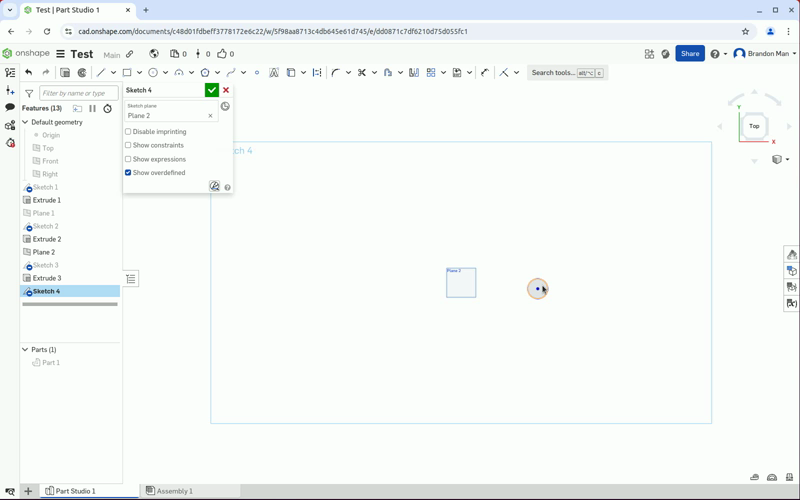
scroll(6)
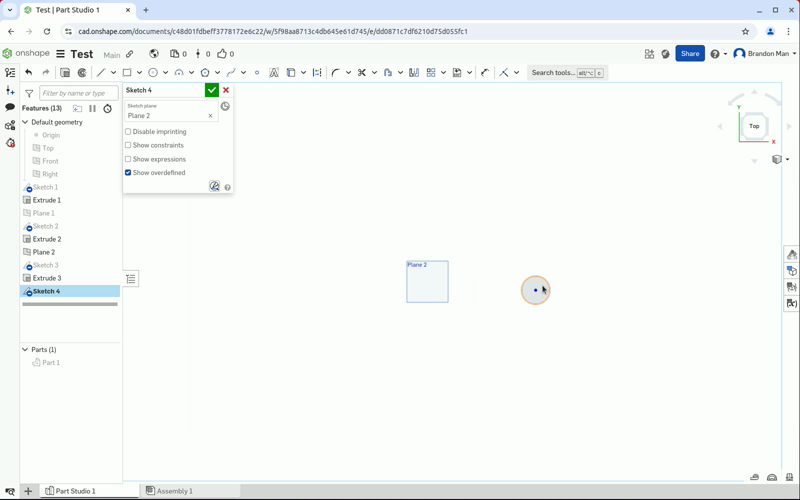
scroll(6)
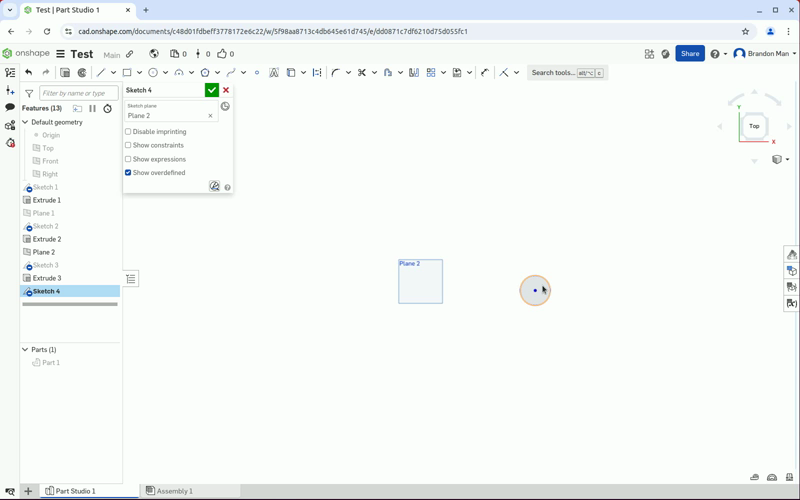
scroll(6)
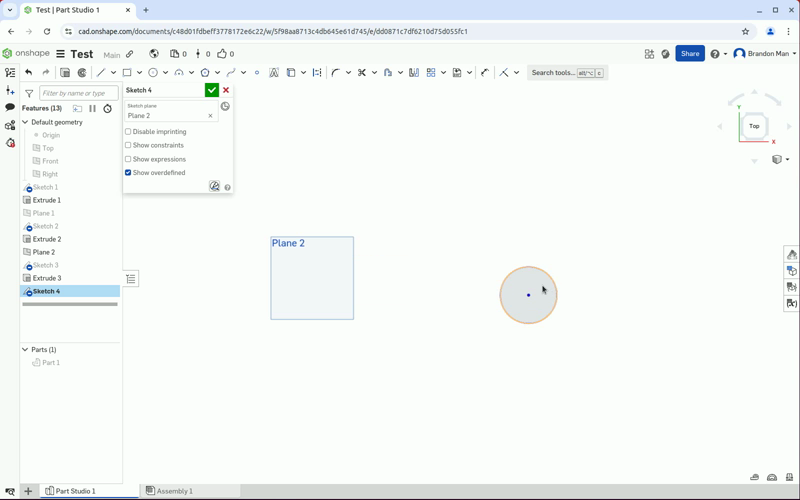
scroll(6)
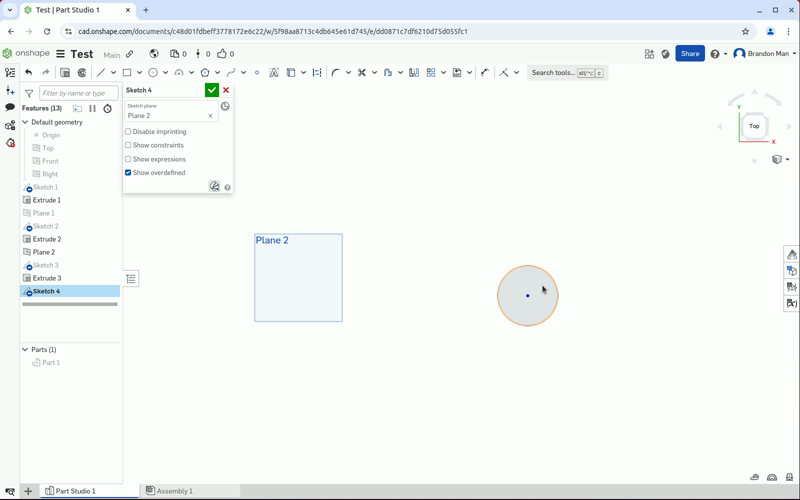
scroll(6)
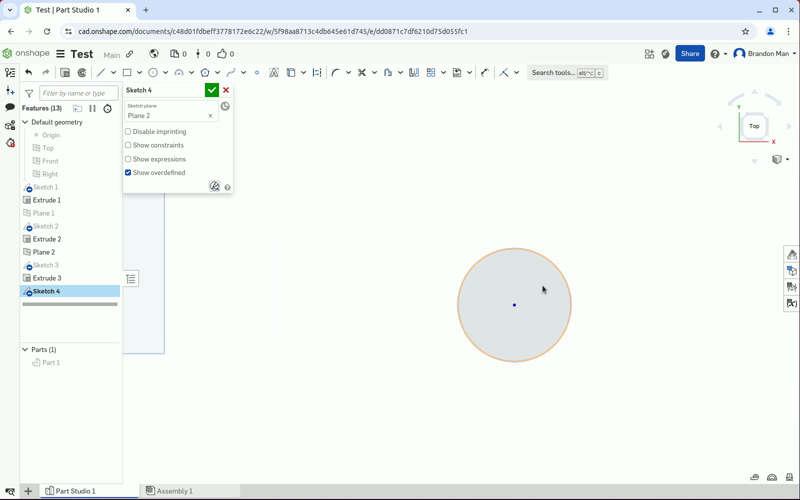
scroll(6)
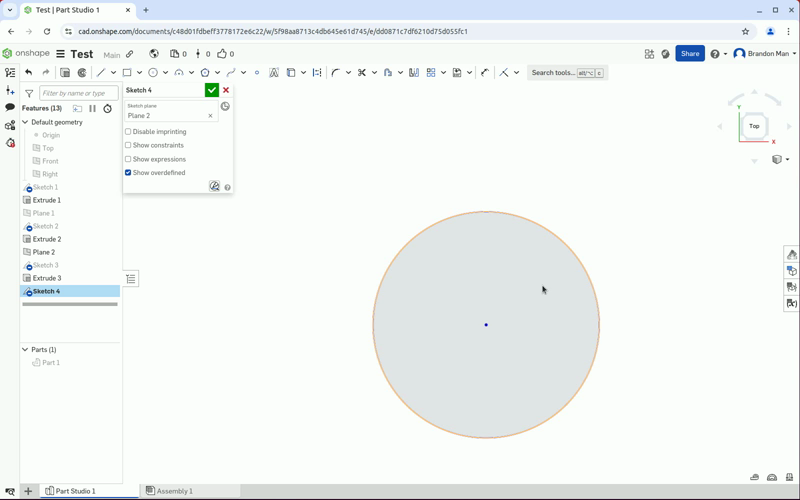
click(542, 285)
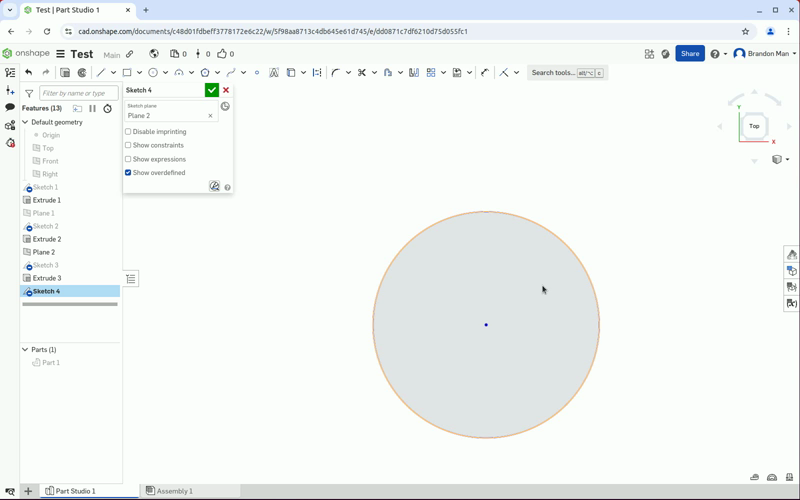
scroll(-6)
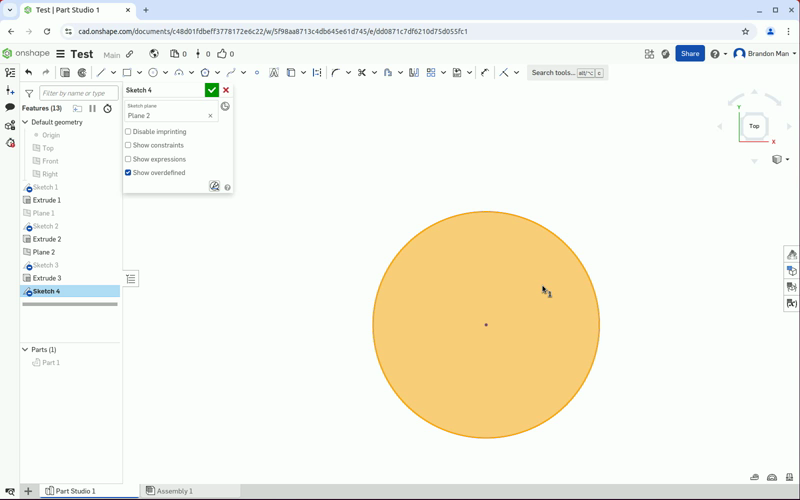
scroll(-6)
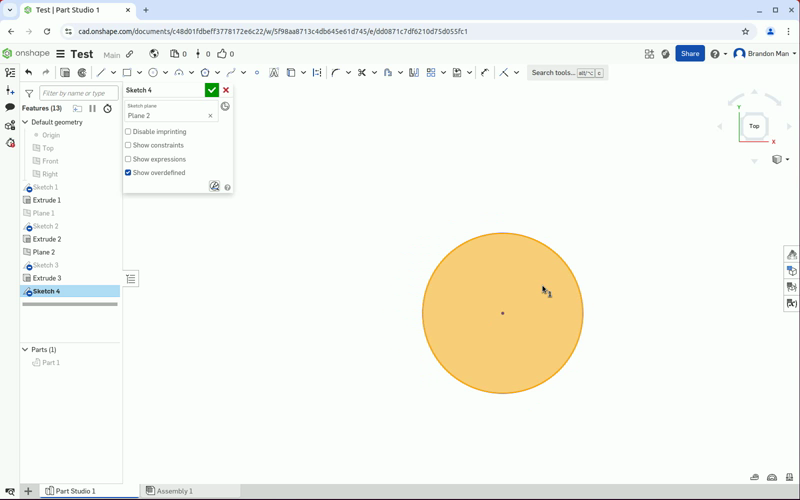
scroll(-6)
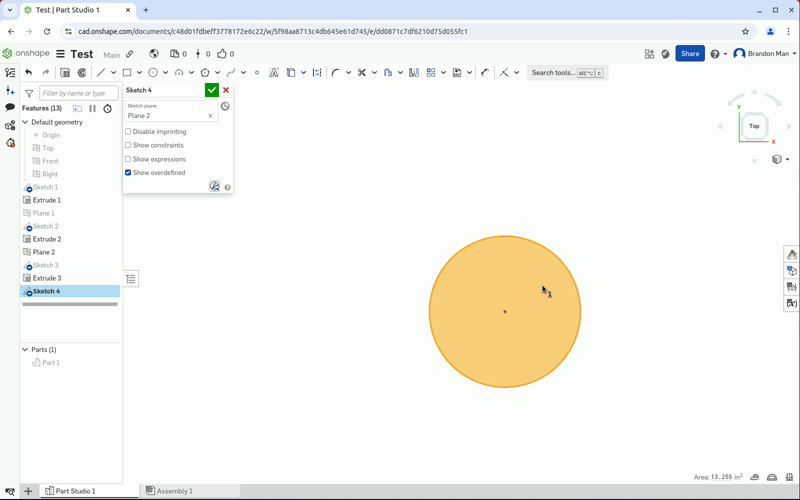
scroll(-6)
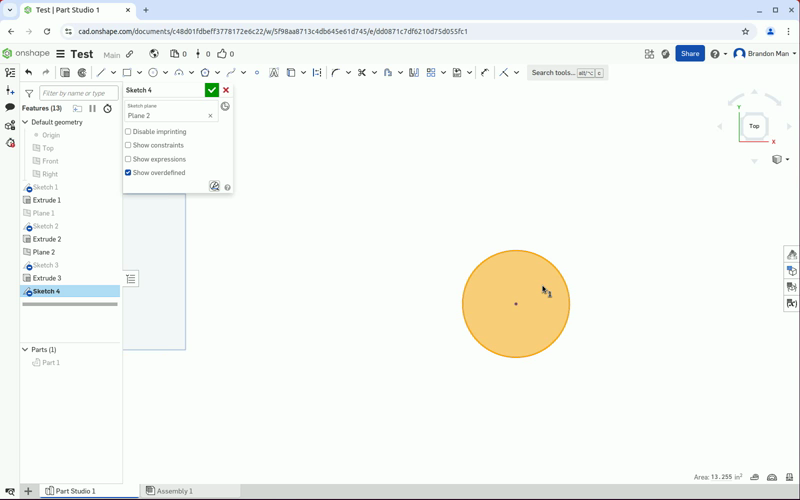
scroll(-6)
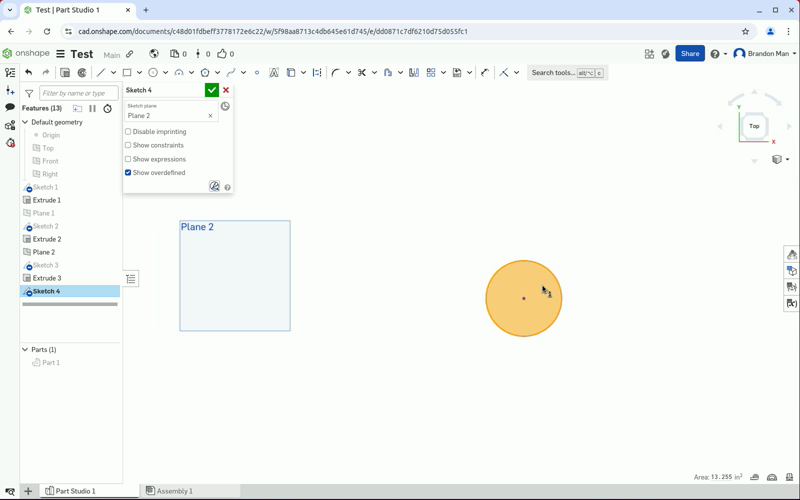
scroll(-6)
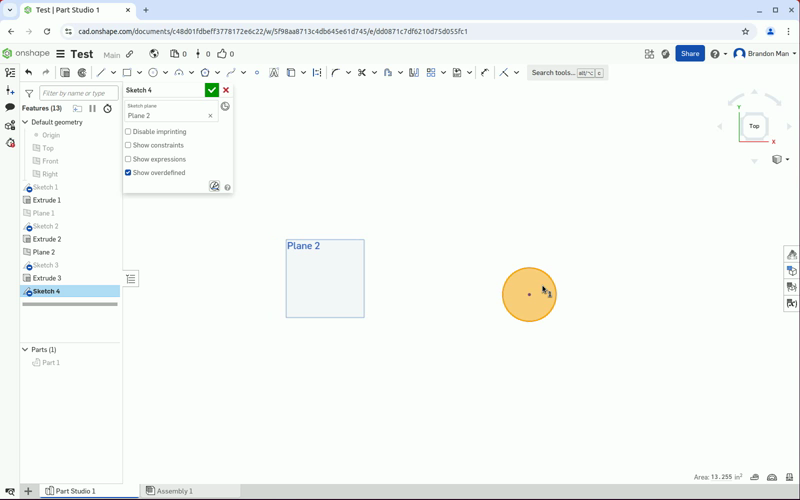
scroll(-6)
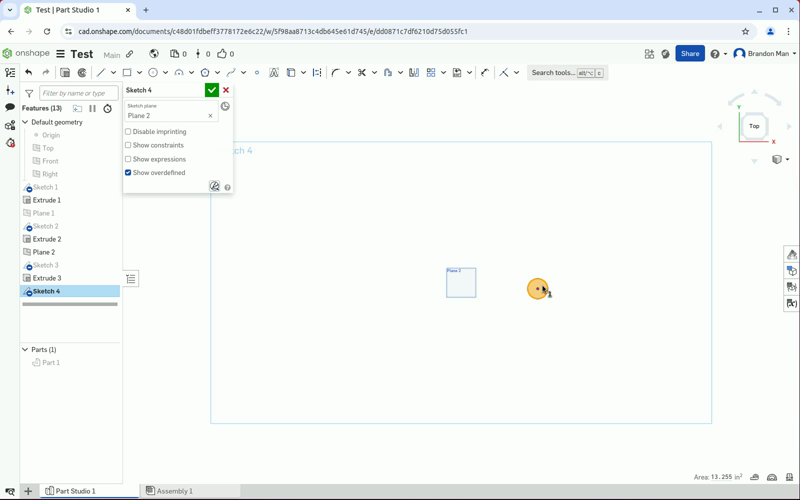
mouse_move(73, 352)
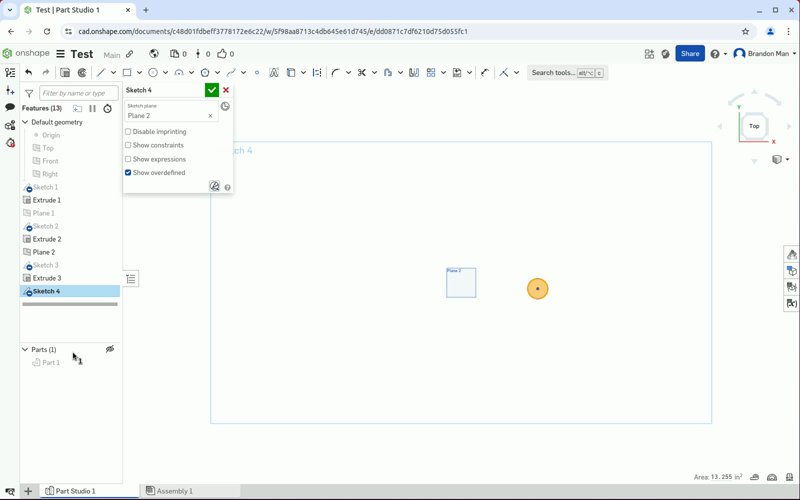
key(shift+y)
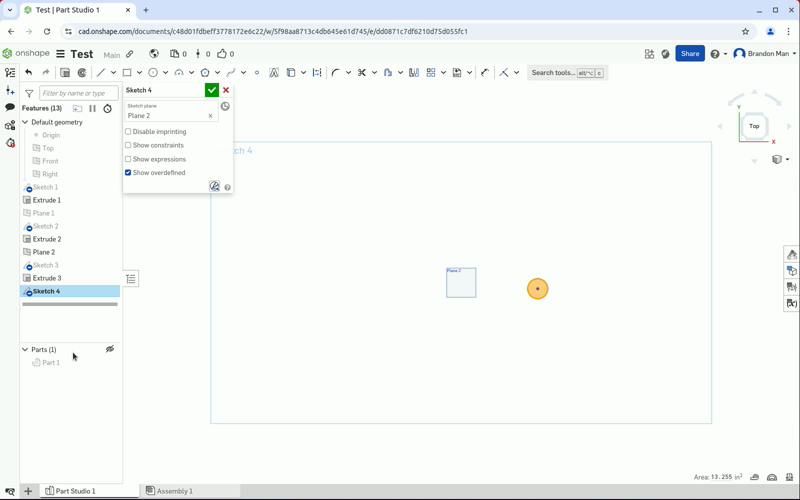
key(shift+e)
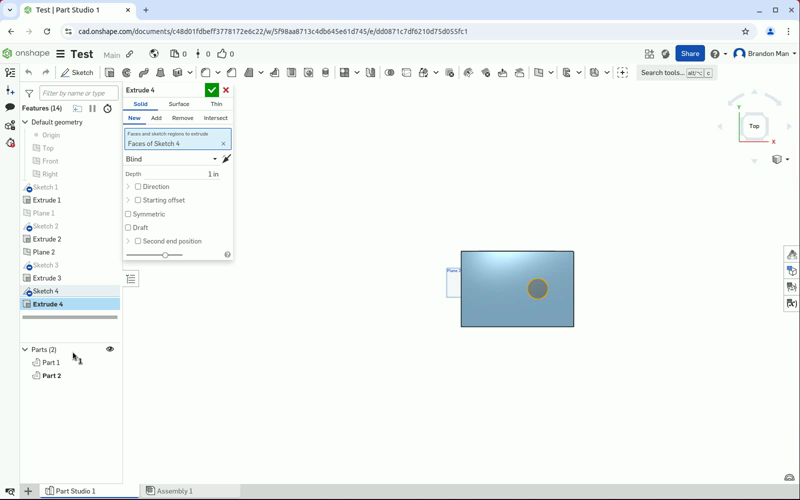
mouse_move(143, 106)
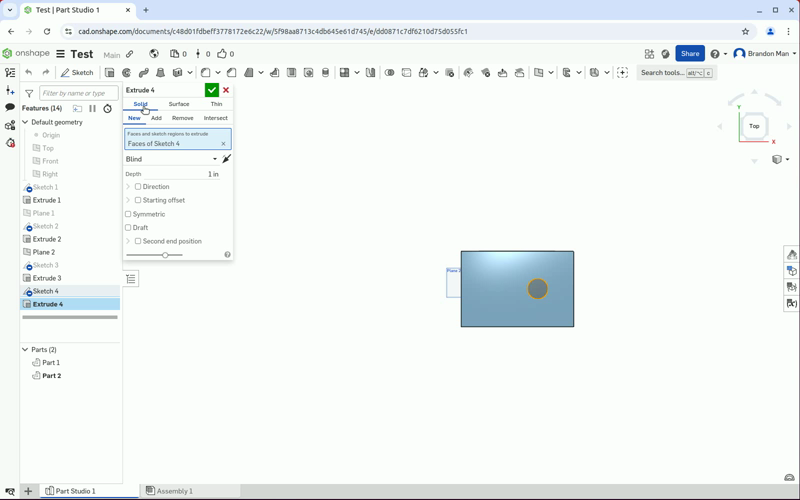
click(143, 106)
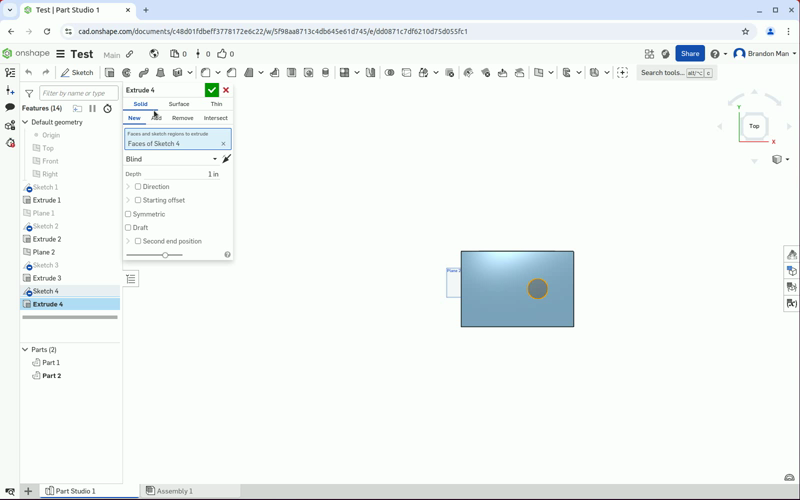
mouse_move(186, 120)
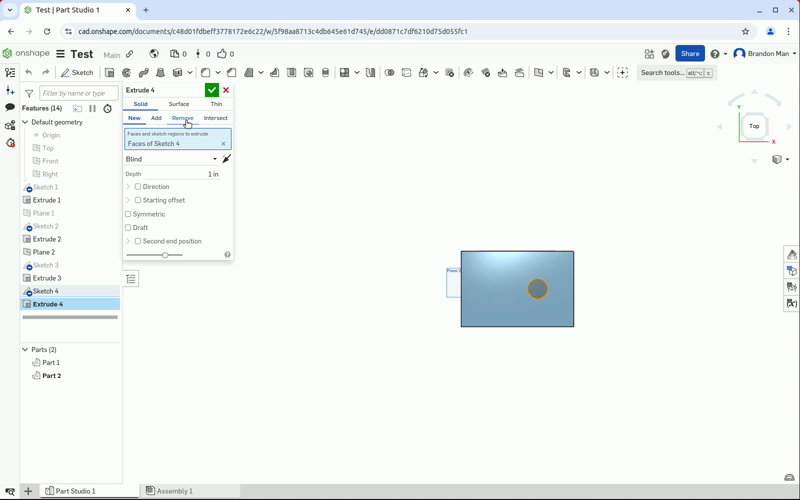
click(186, 120)
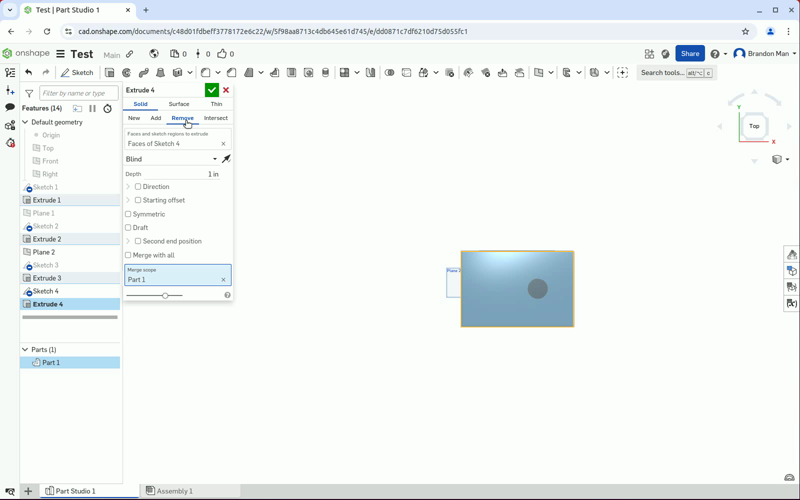
key(tab, 4)
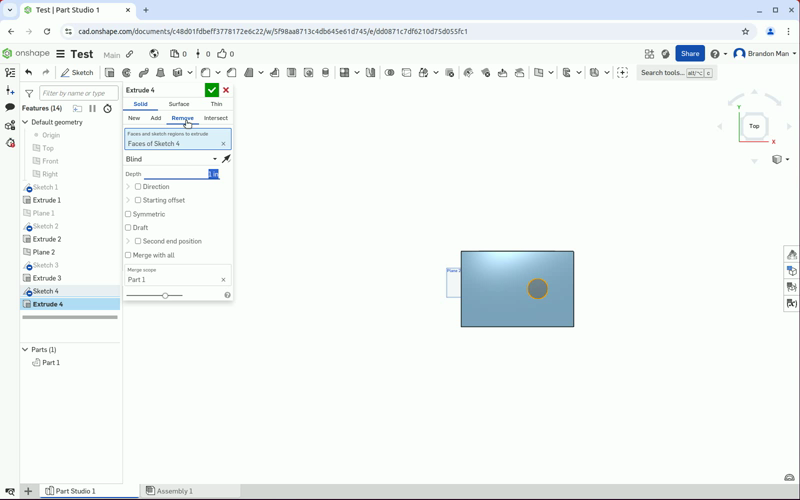
text(19.257)
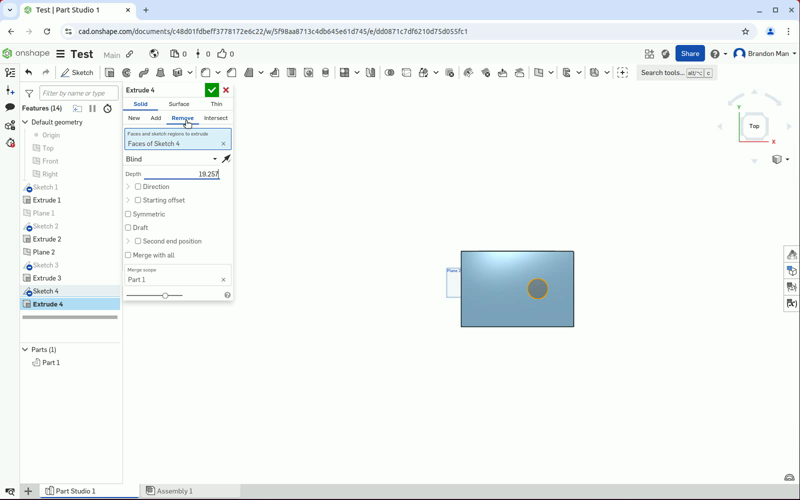
key(tab, 6)
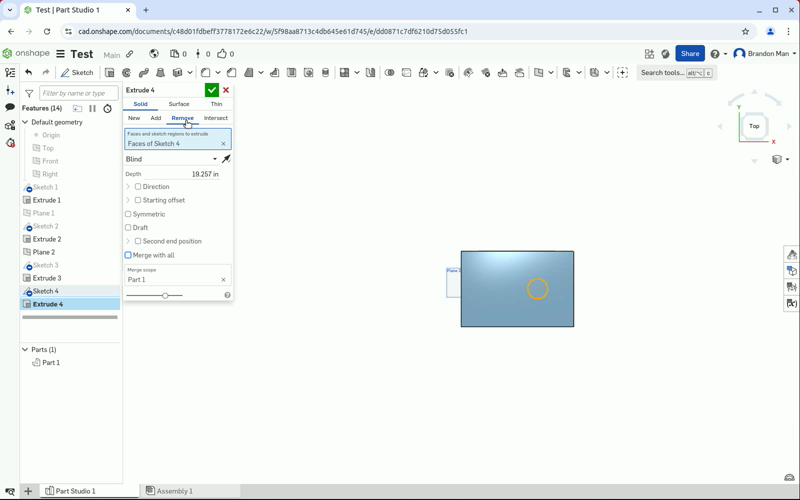
key(space)
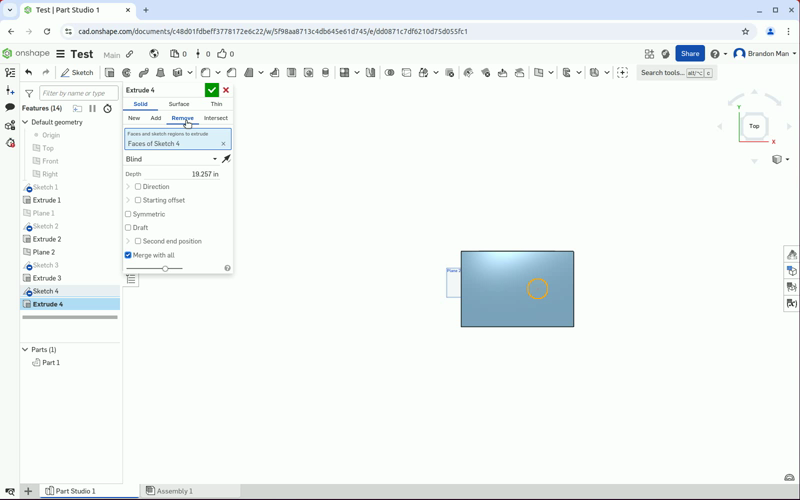
key(enter)
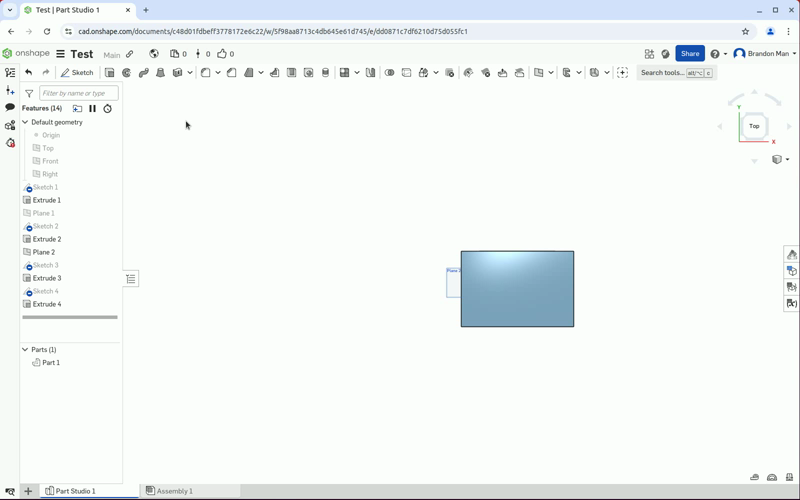
key(shift+h)
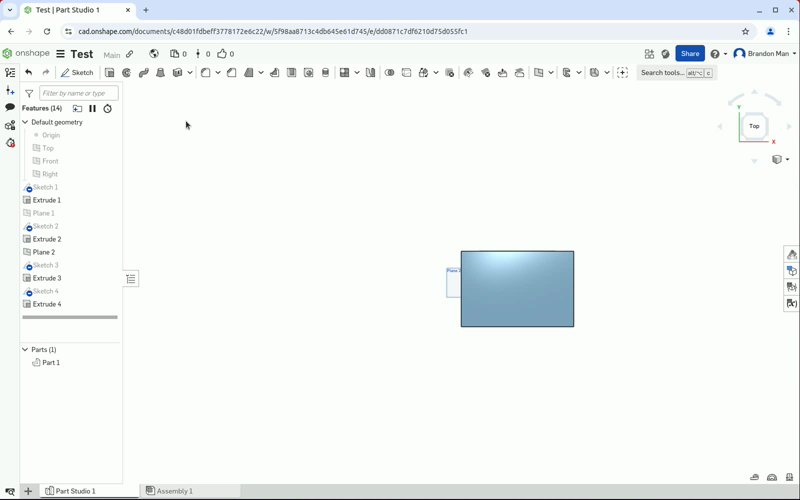
key(shift+h)
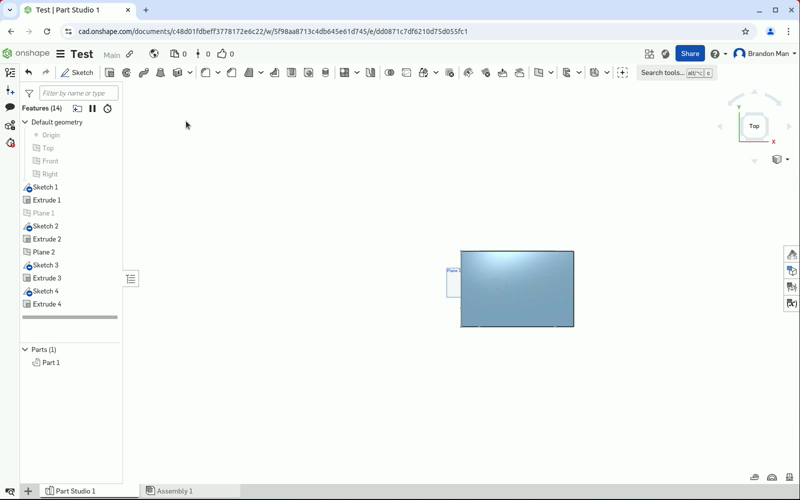
key(shift+7)
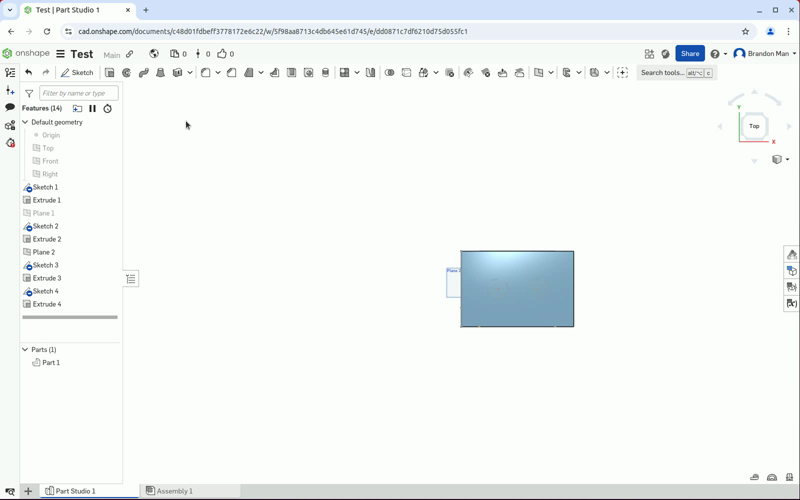
key(up, 3)
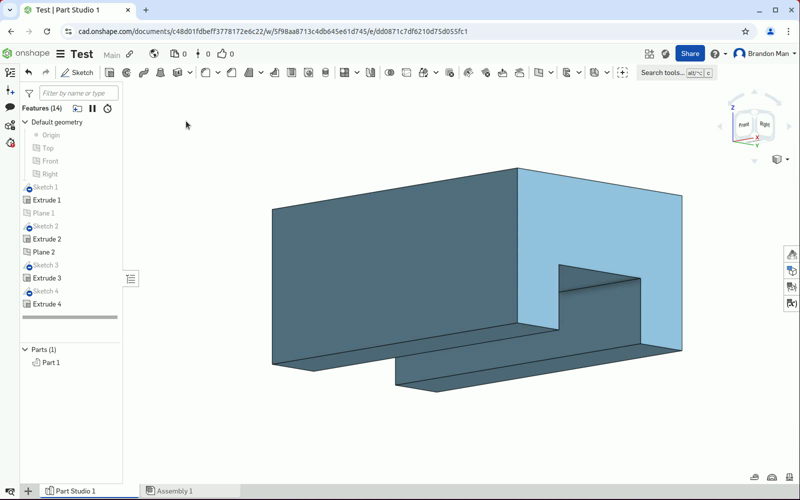
key(left, 3)
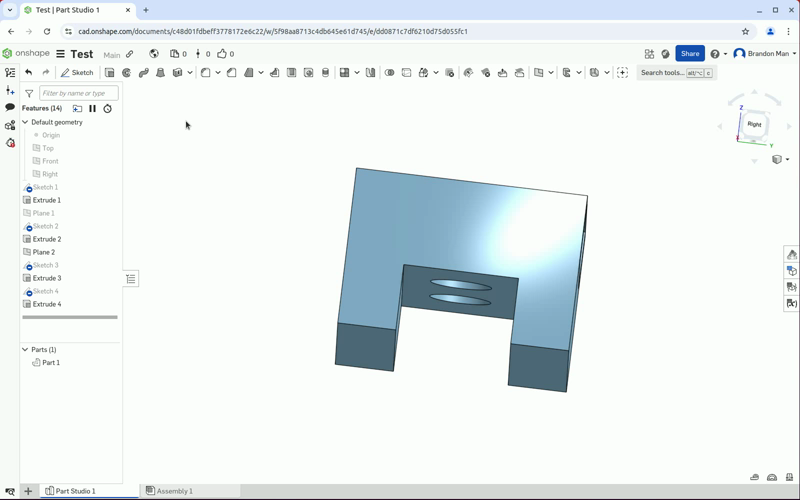
key(right, 3)
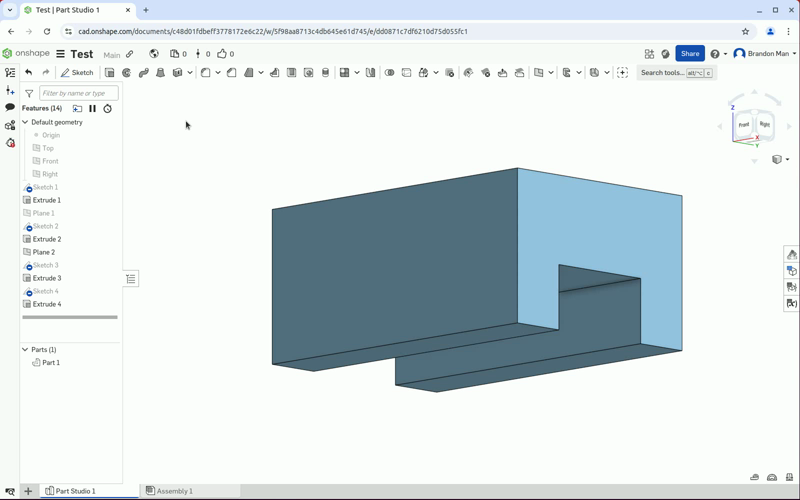
key(down, 3)
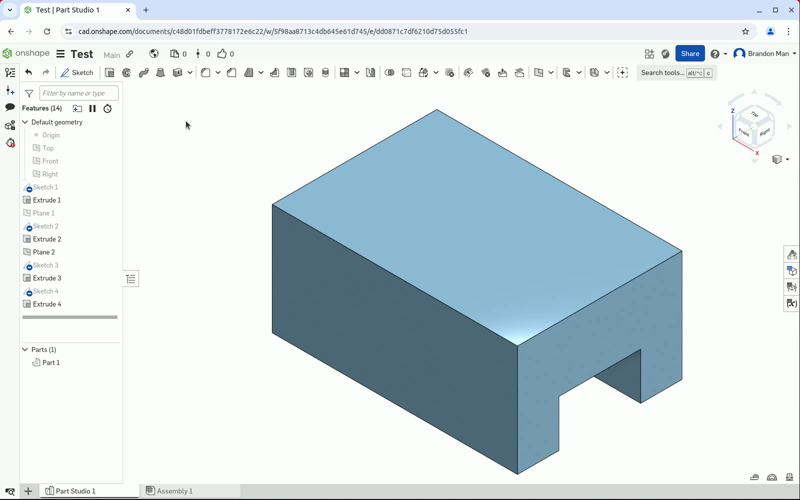
mouse_move(73, 189)
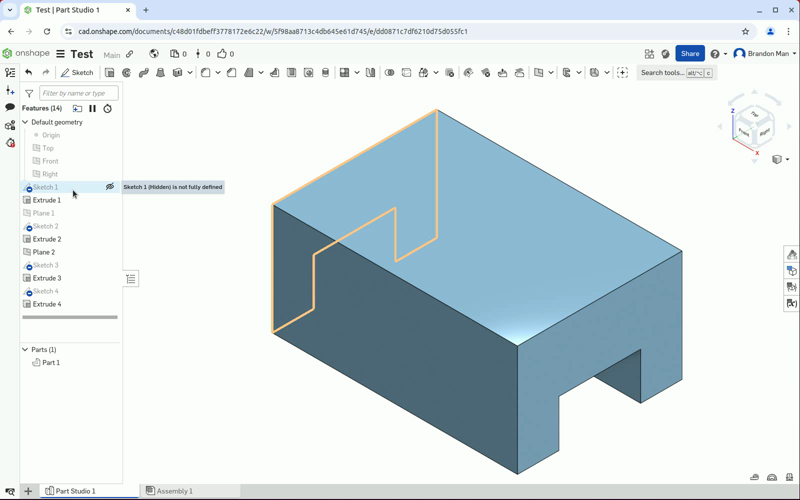
click(73, 189)